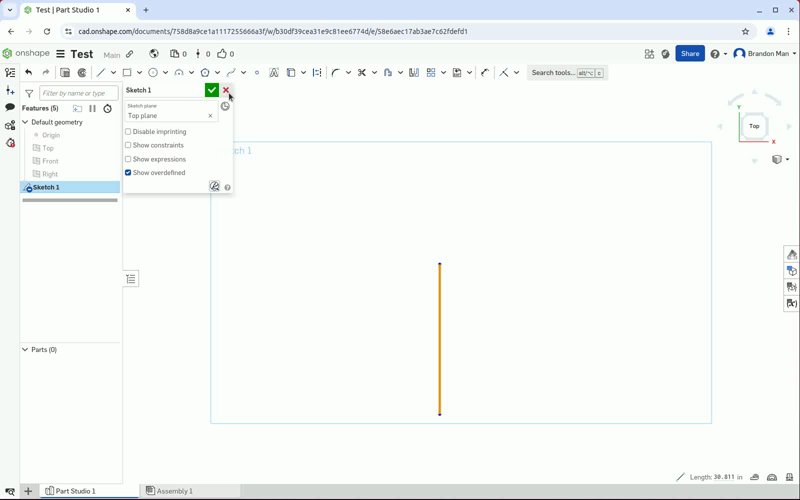
key(shift+h)
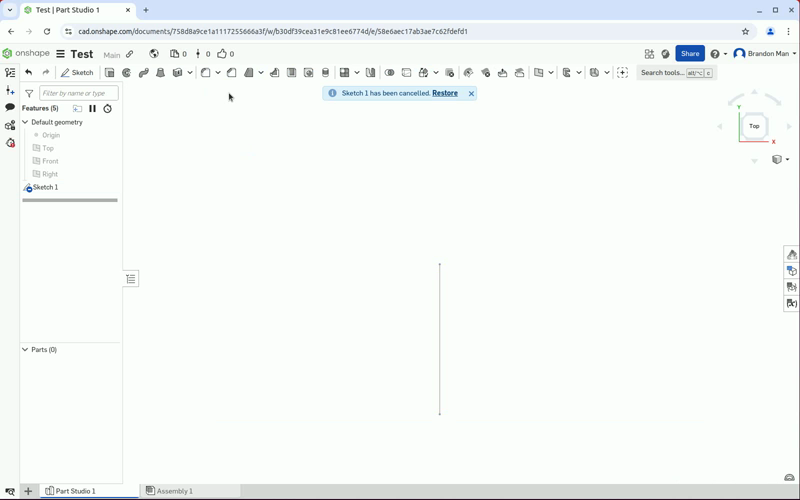
key(shift+s)
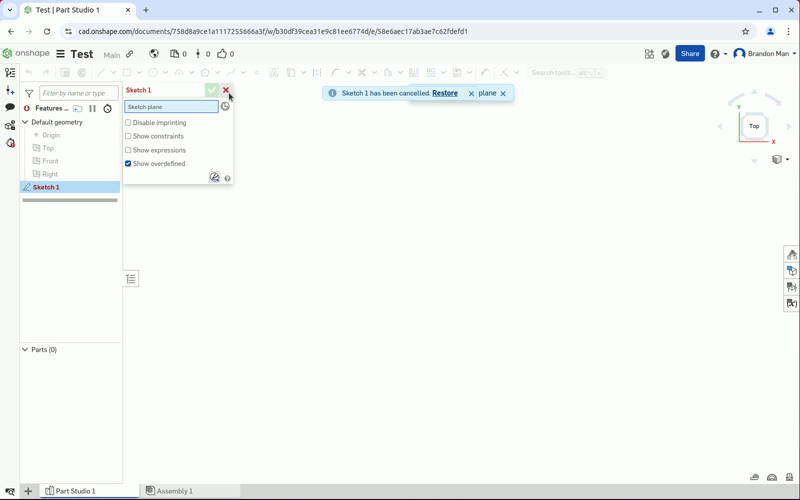
mouse_move(73, 150)
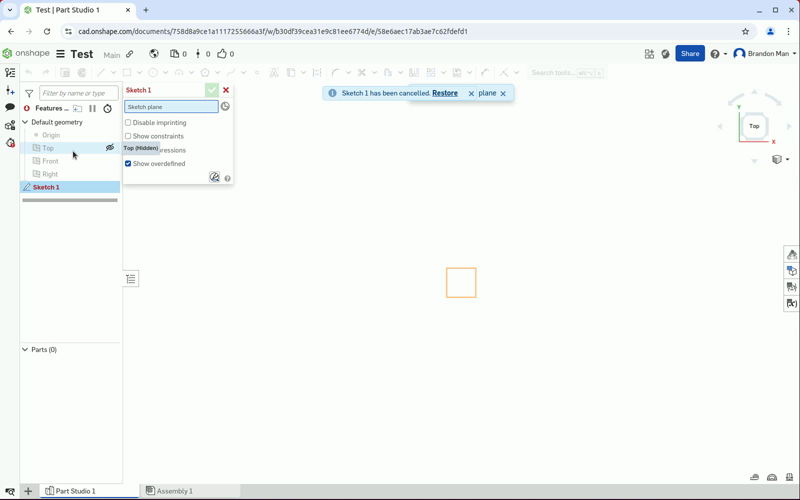
click(73, 150)
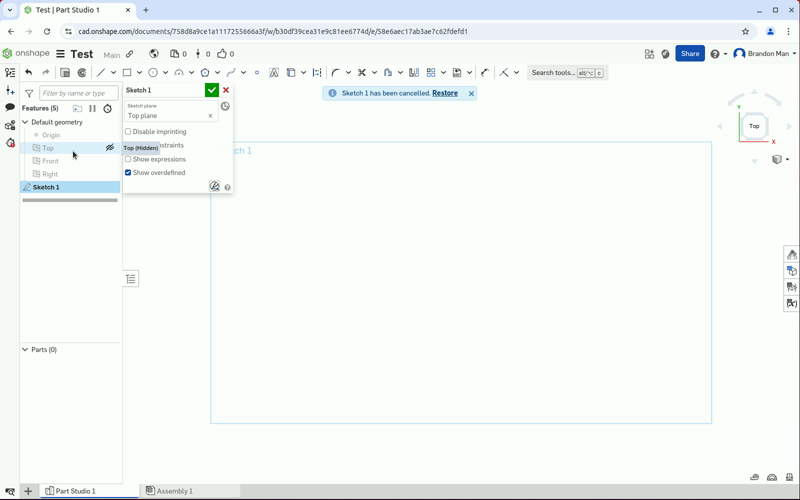
mouse_move(73, 352)
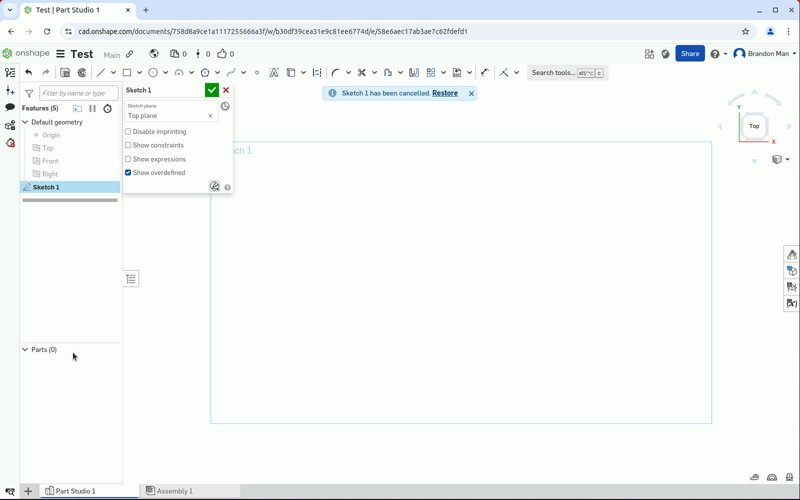
key(y)
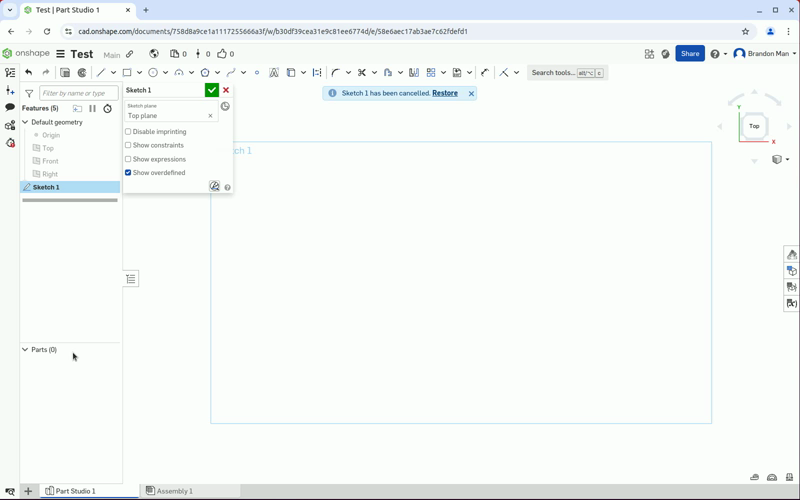
key(l)
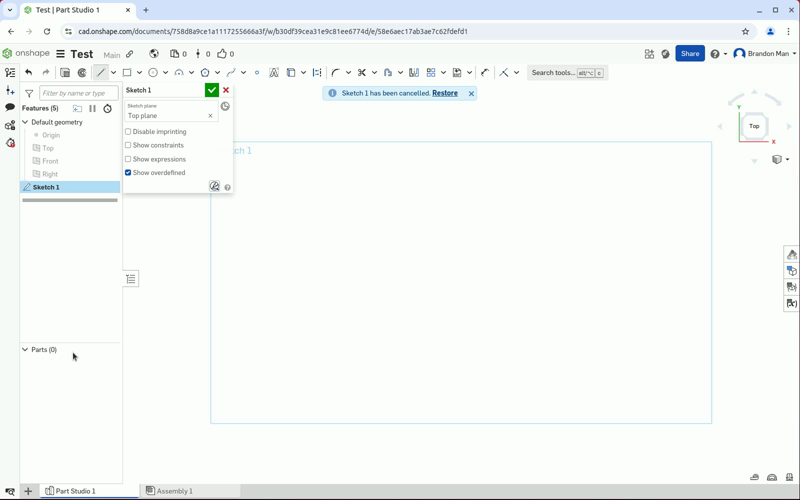
key_down(shift)
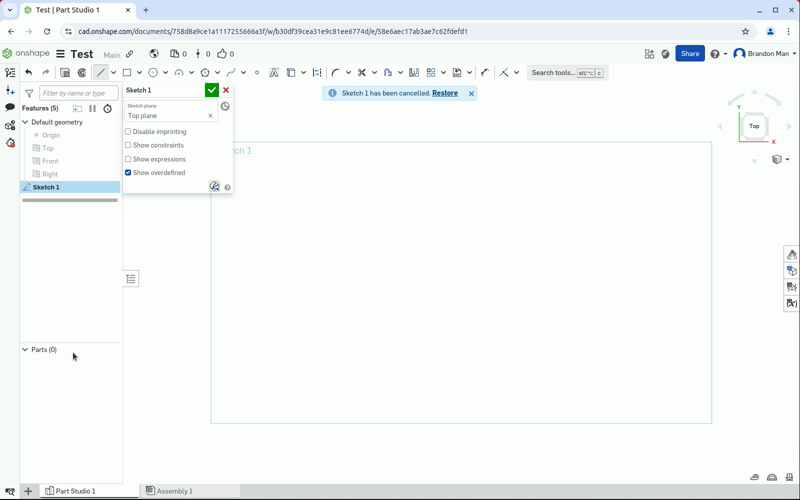
mouse_move(385, 311)
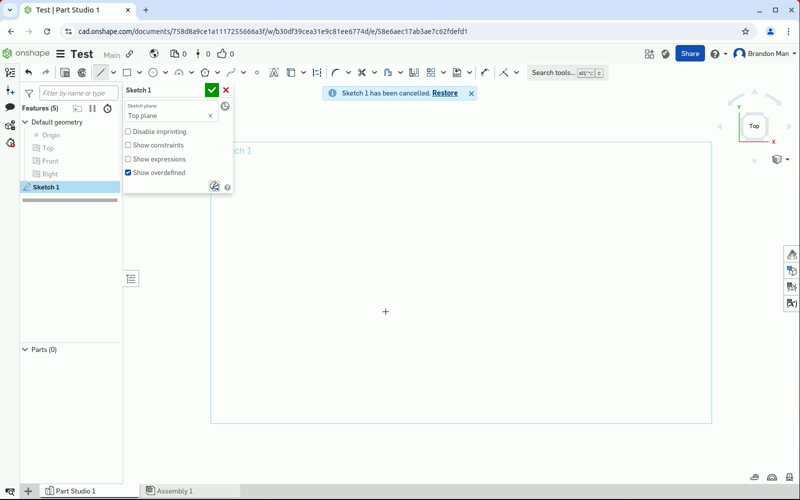
click(385, 311)
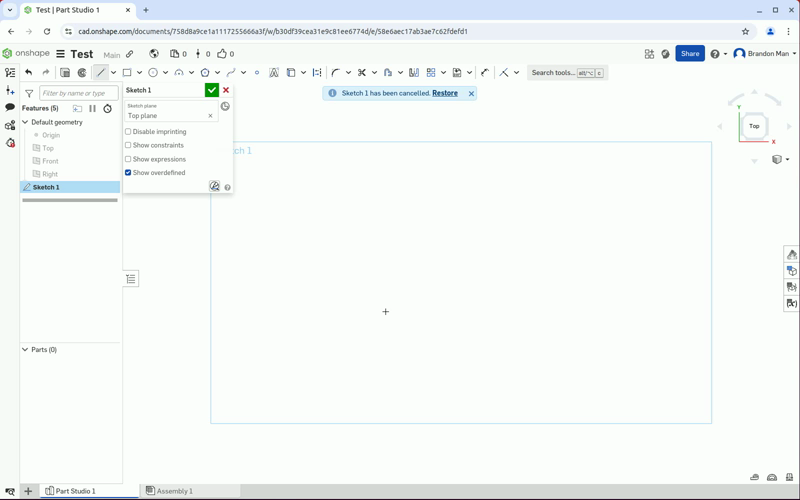
key_up(shift)
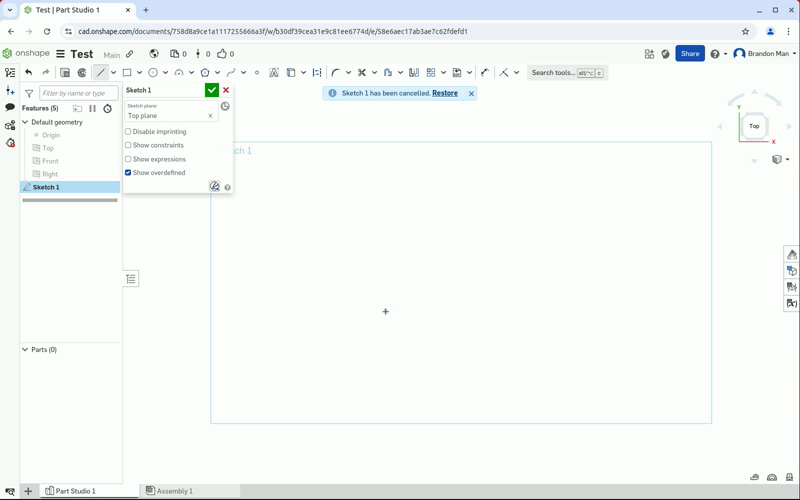
key_down(shift)
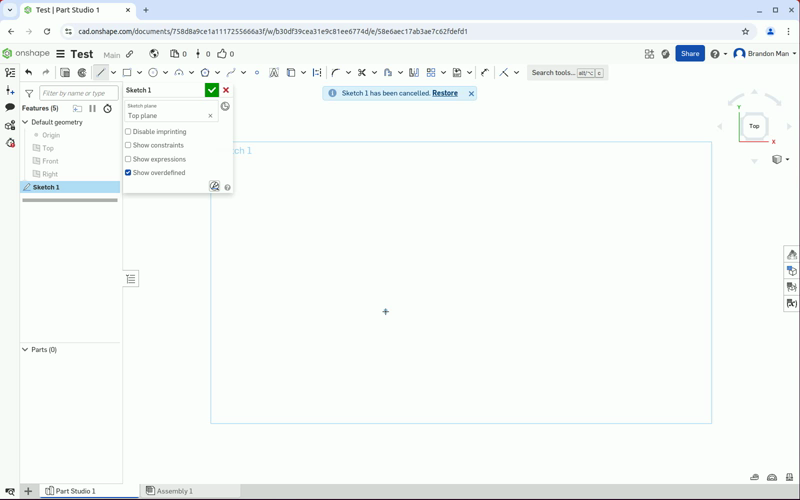
mouse_move(446, 311)
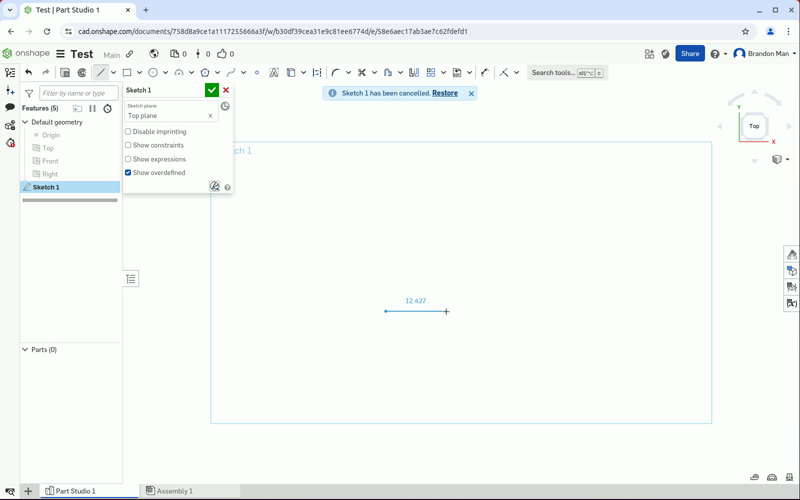
click(446, 311)
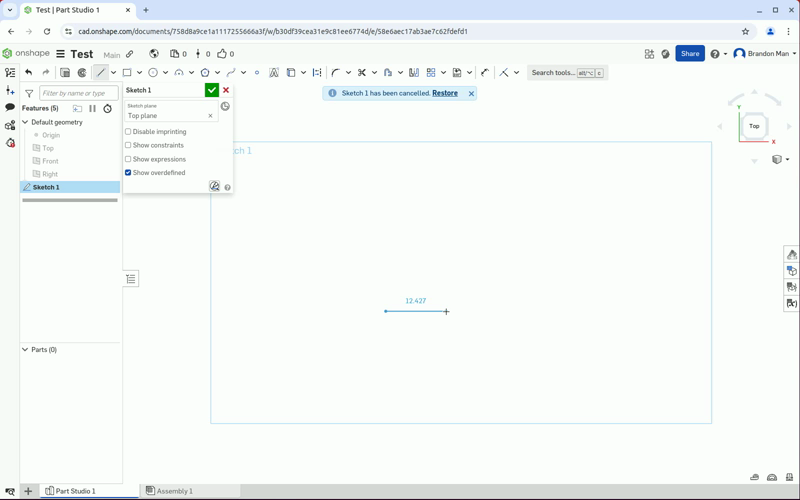
key_up(shift)
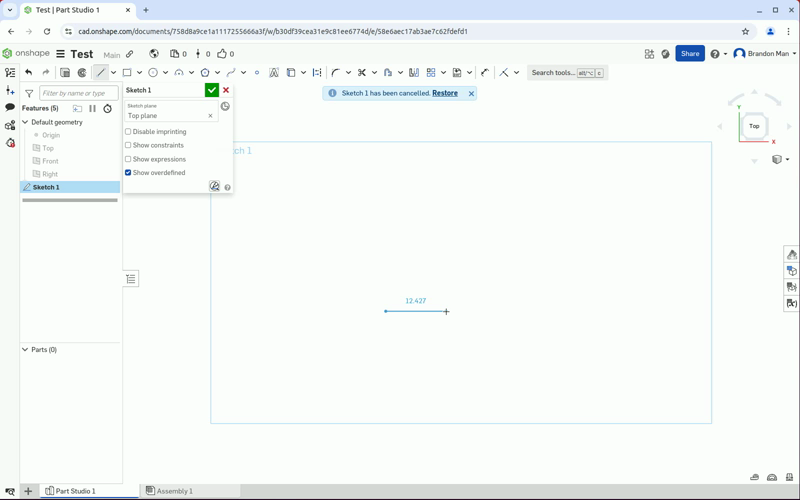
key_down(shift)
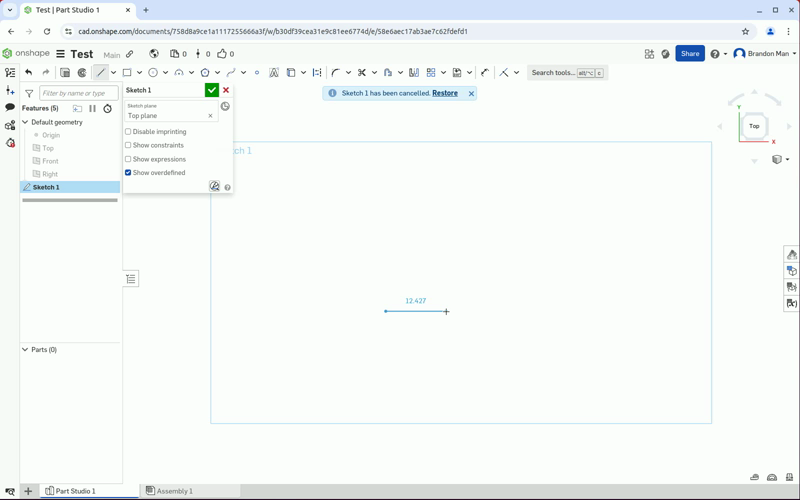
mouse_move(476, 311)
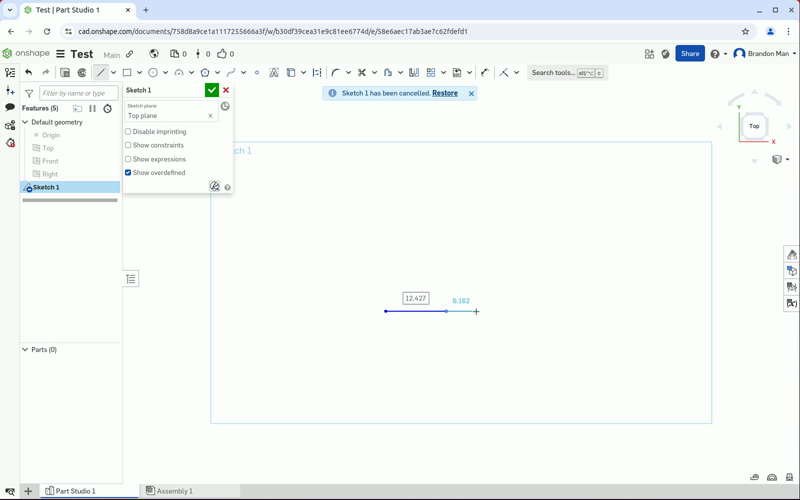
mouse_move(446, 254)
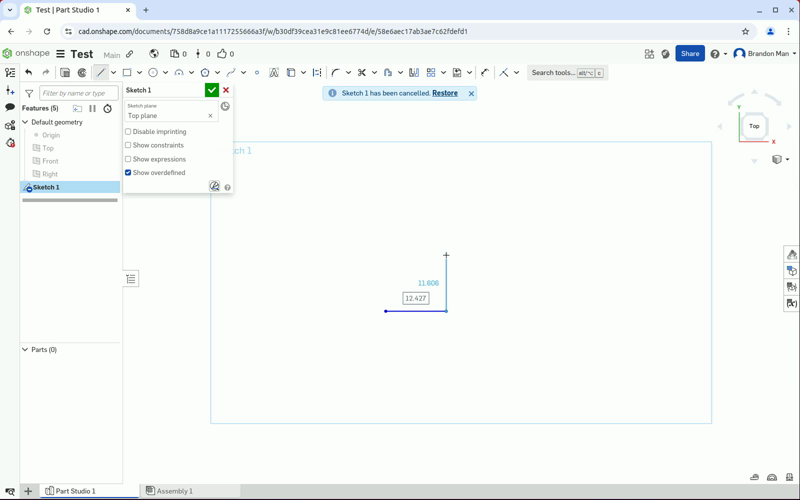
click(446, 254)
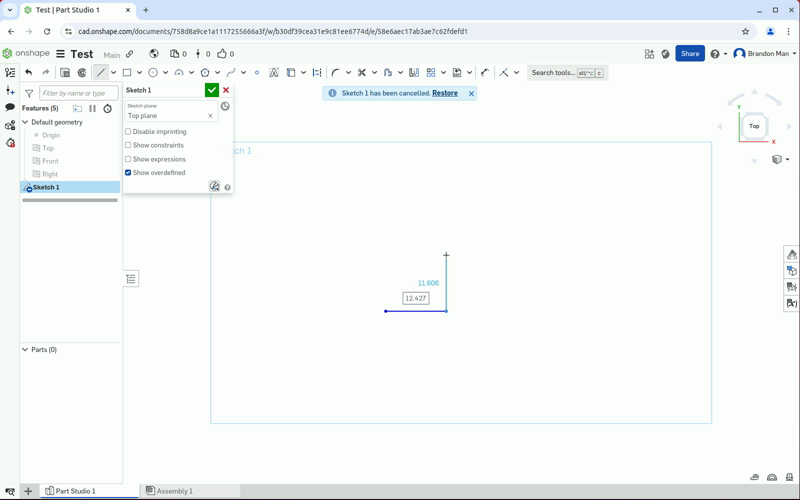
key_up(shift)
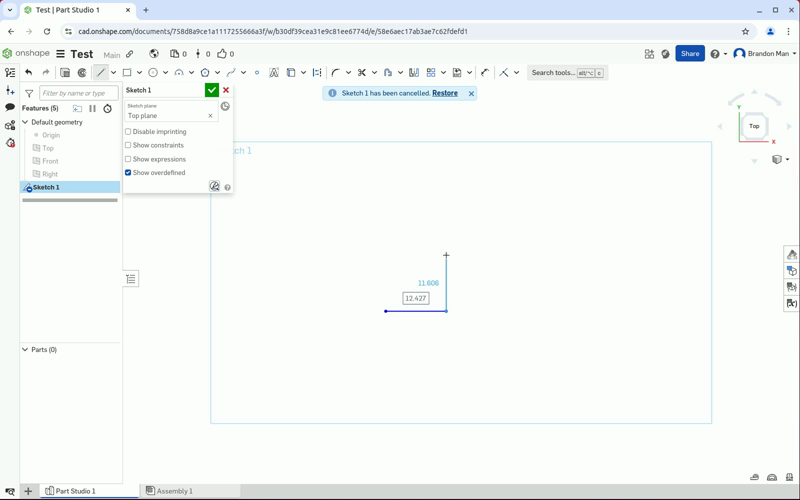
key_down(shift)
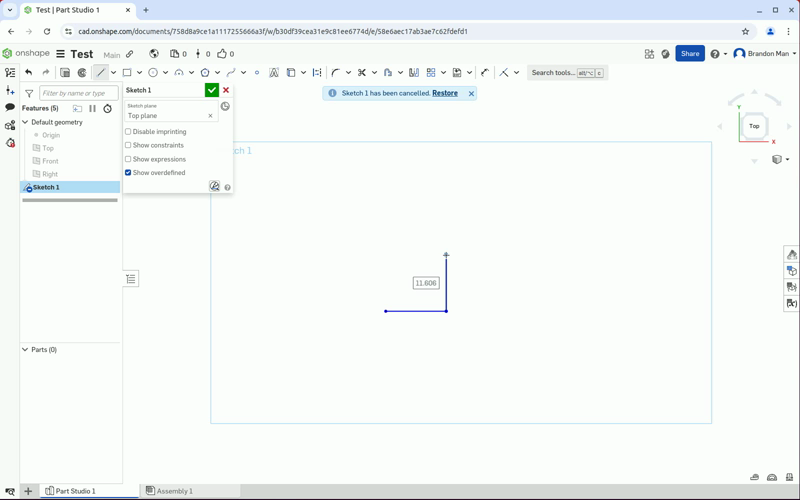
mouse_move(385, 254)
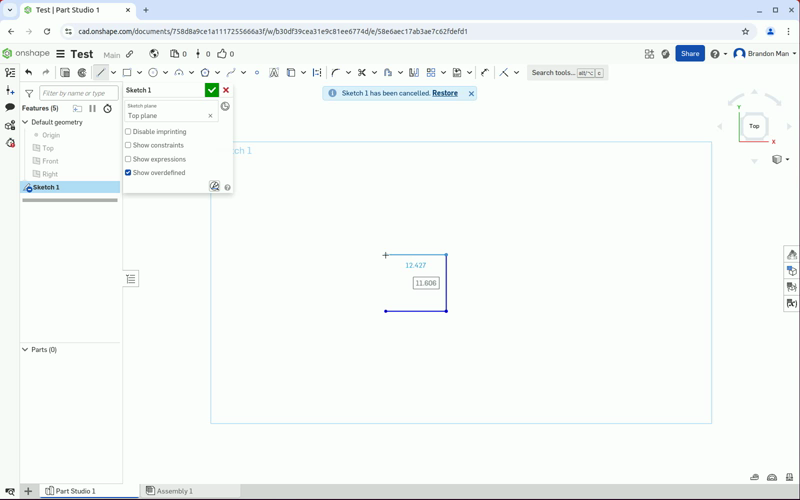
click(385, 254)
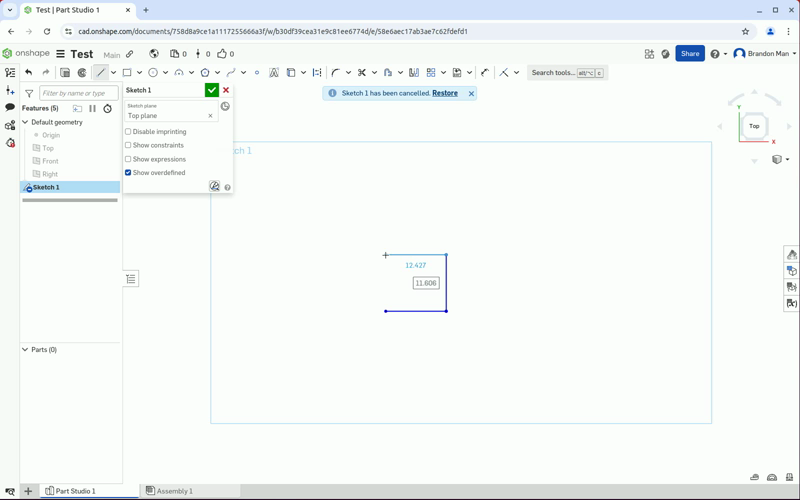
key_up(shift)
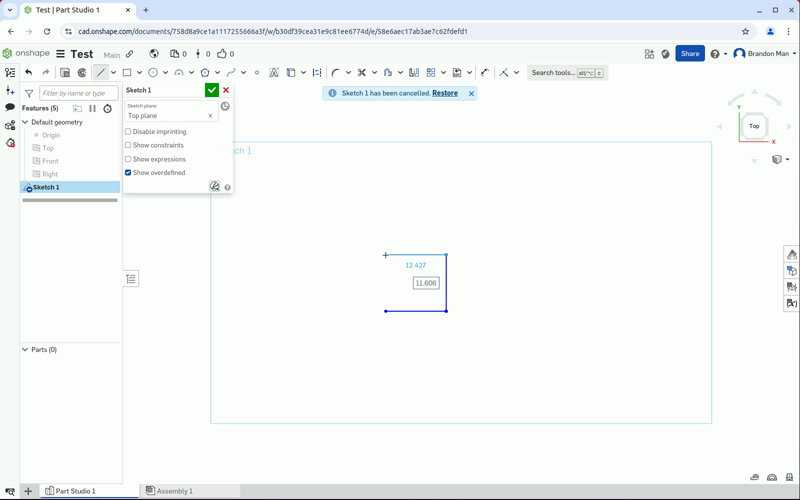
mouse_move(415, 254)
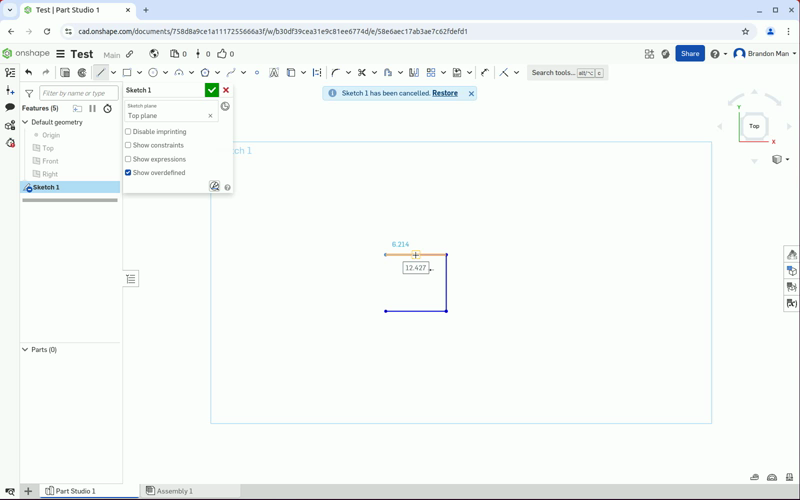
key_down(shift)
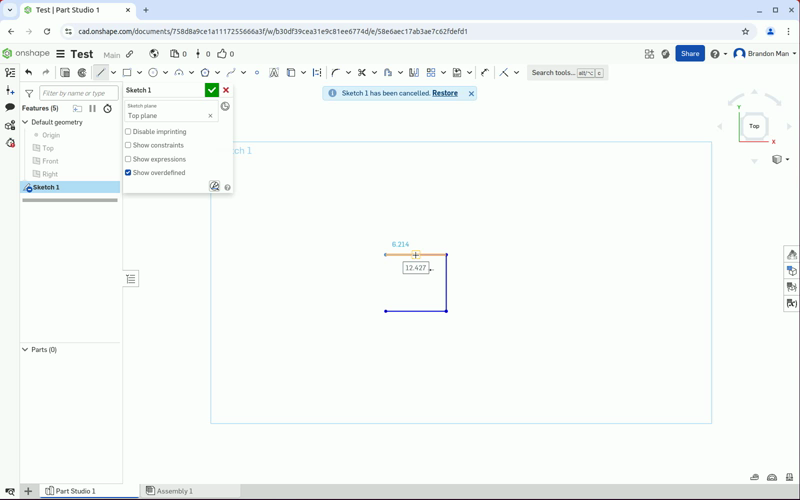
mouse_move(385, 311)
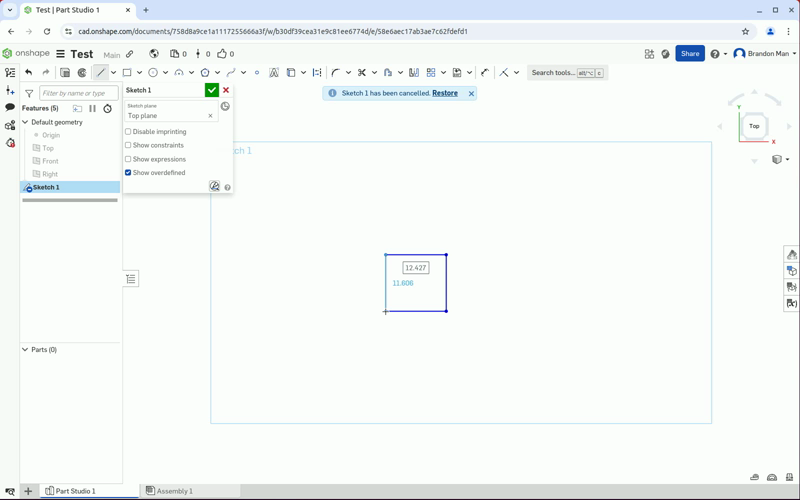
key_up(shift)
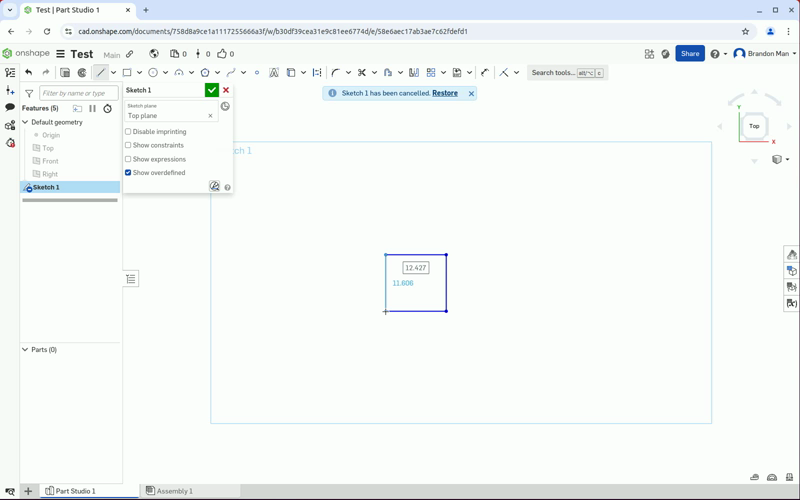
click(385, 311)
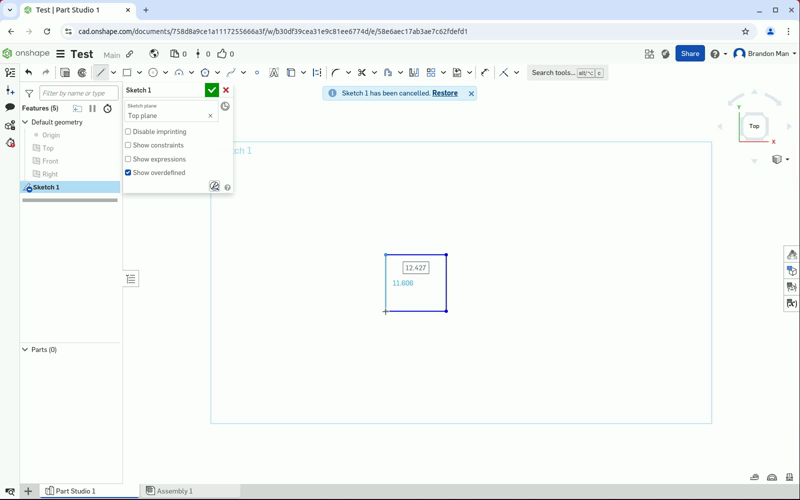
key(esc)
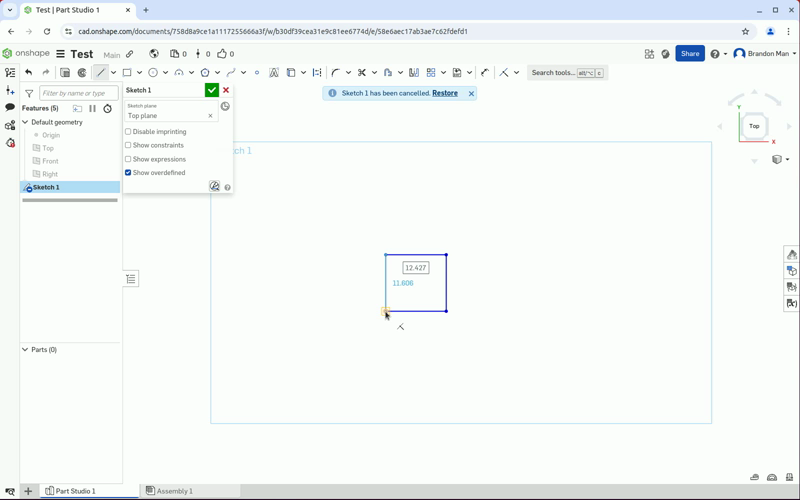
key(c)
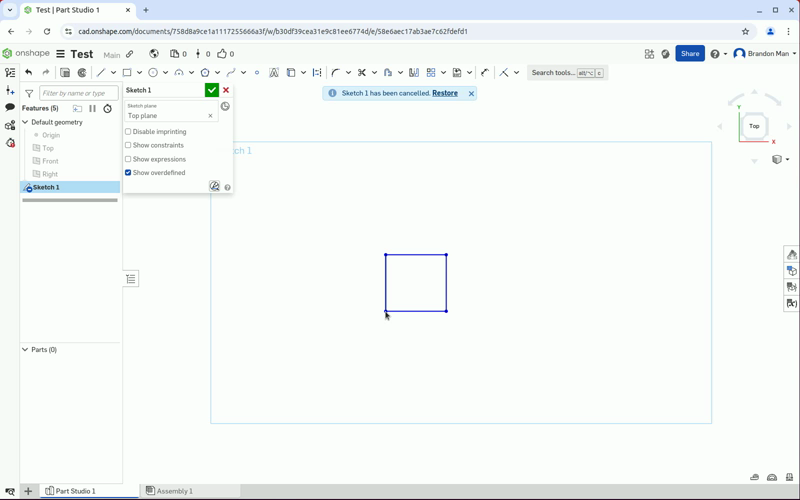
key_down(shift)
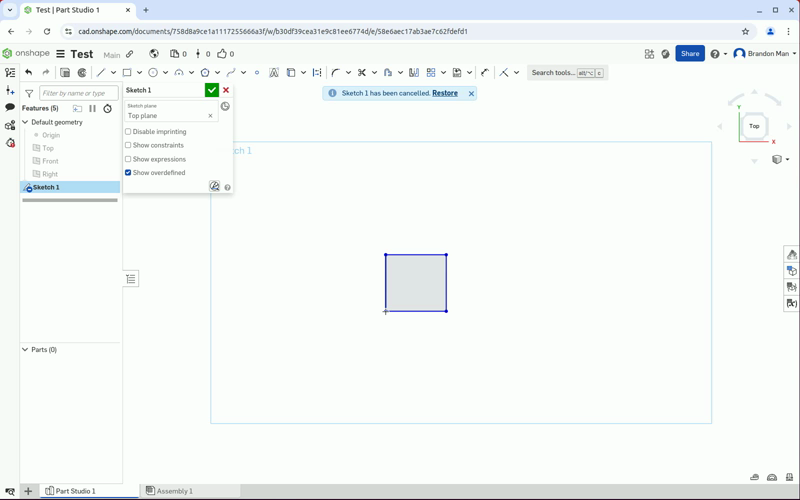
mouse_move(404, 294)
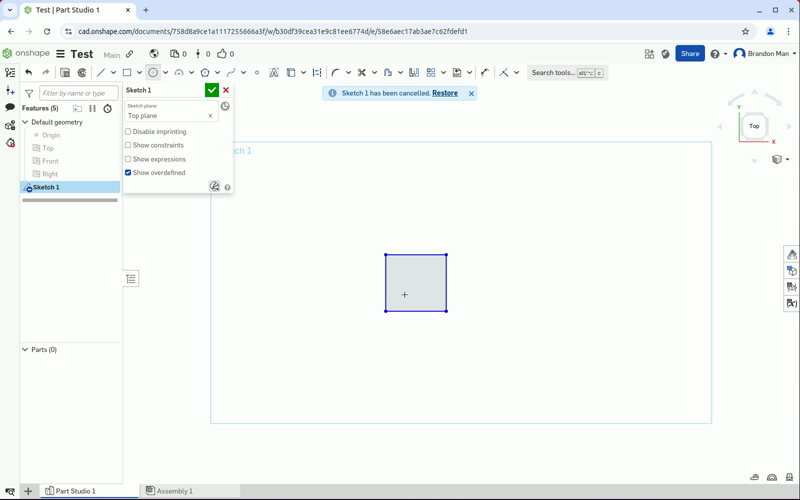
click(404, 294)
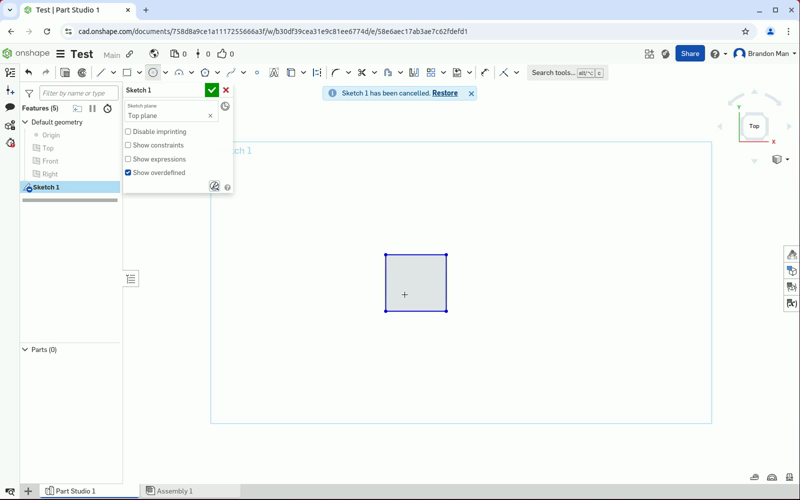
key_up(shift)
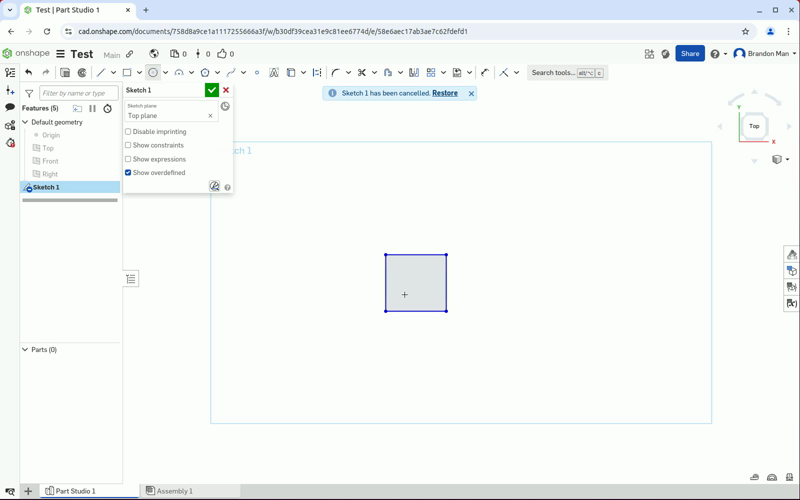
mouse_move(410, 294)
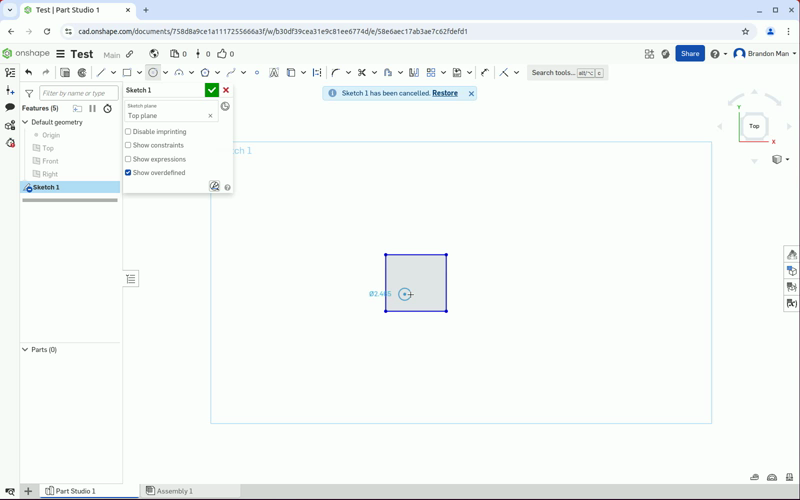
click(410, 294)
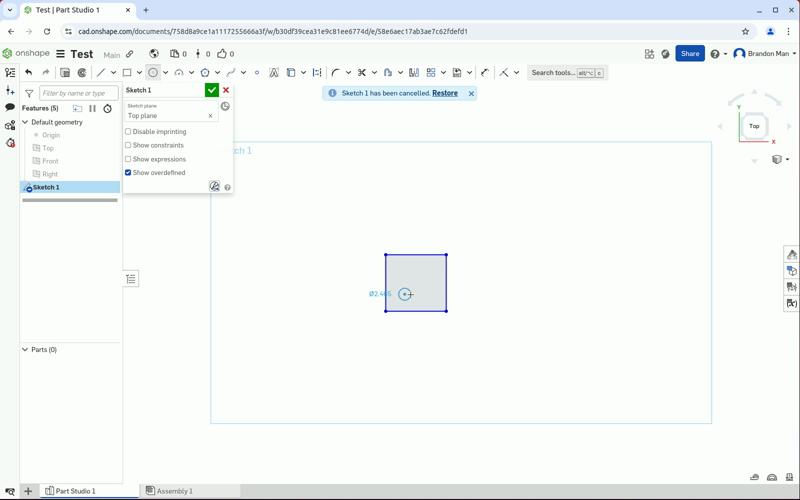
key(esc)
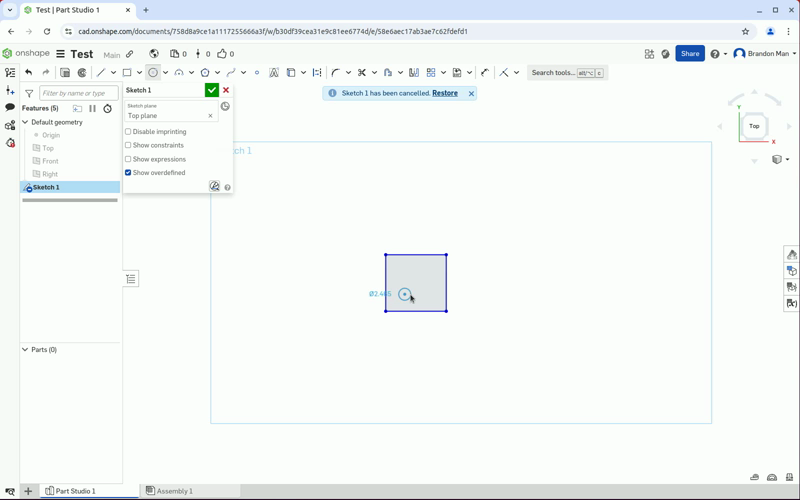
key(c)
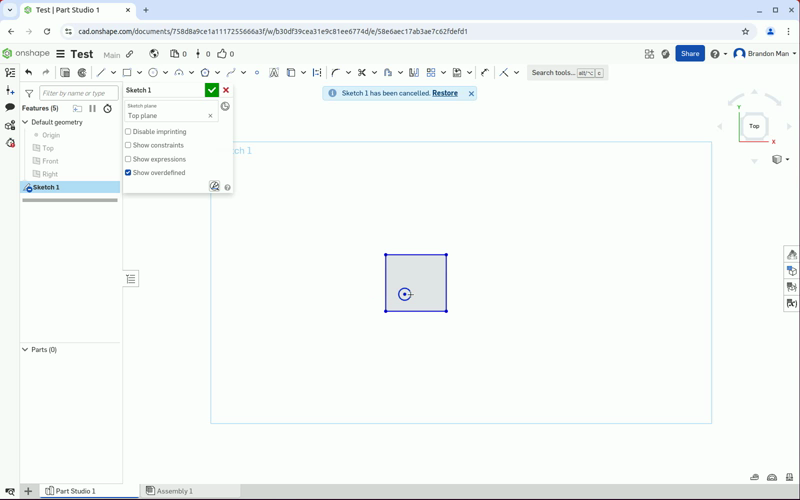
key_down(shift)
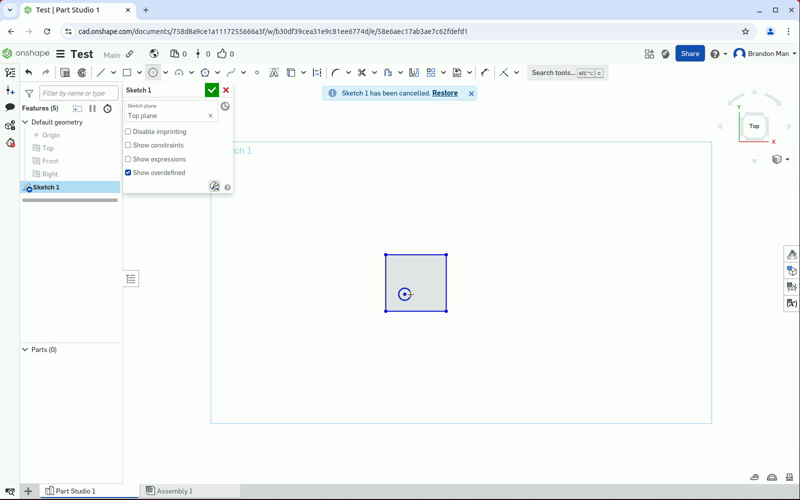
mouse_move(404, 271)
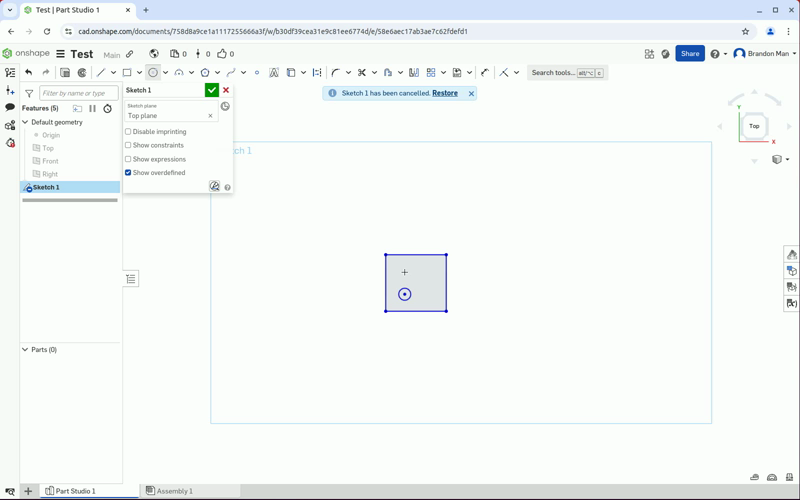
click(404, 271)
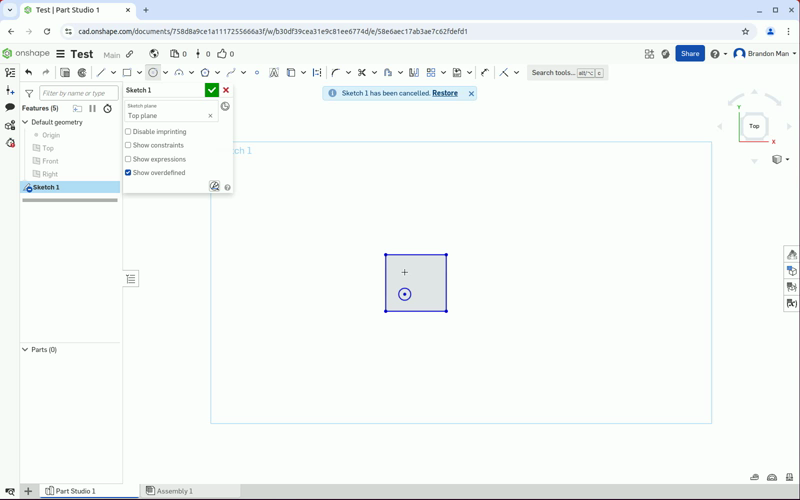
key_up(shift)
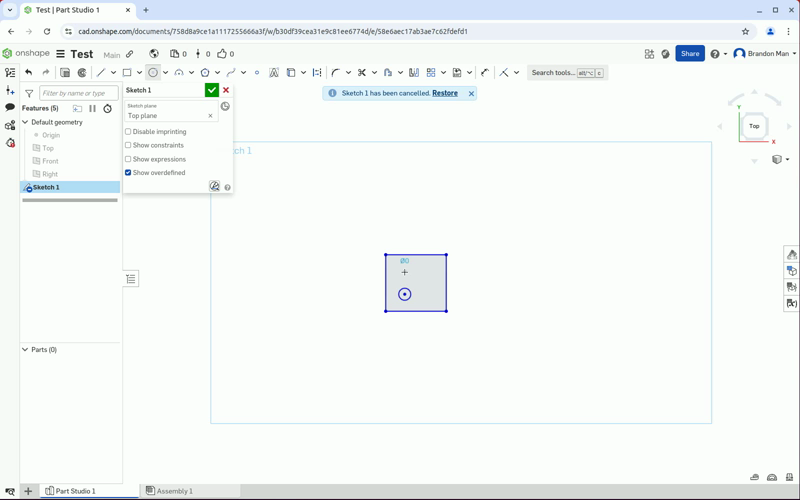
mouse_move(410, 271)
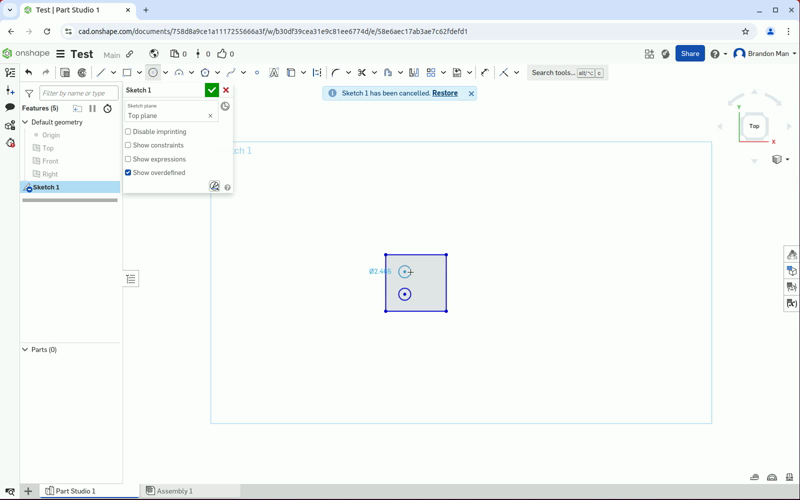
click(410, 271)
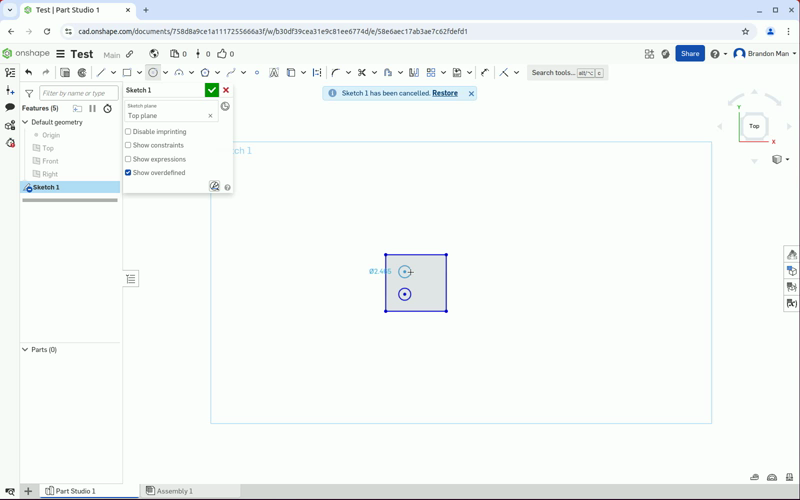
key(esc)
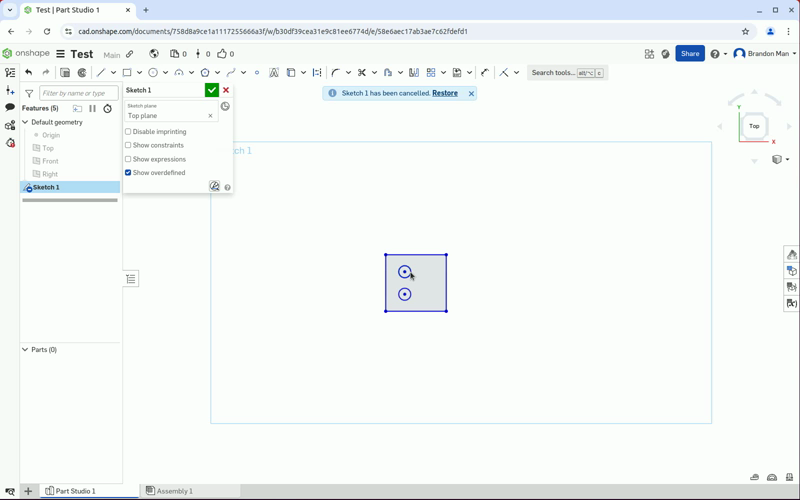
mouse_move(440, 285)
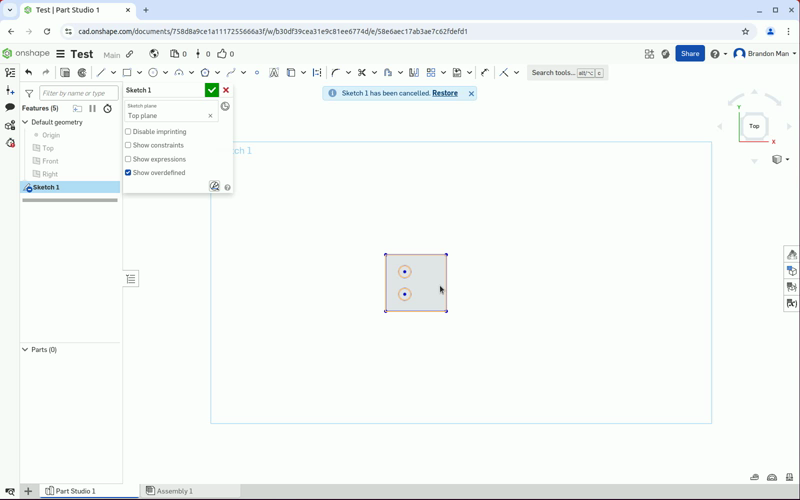
click(440, 285)
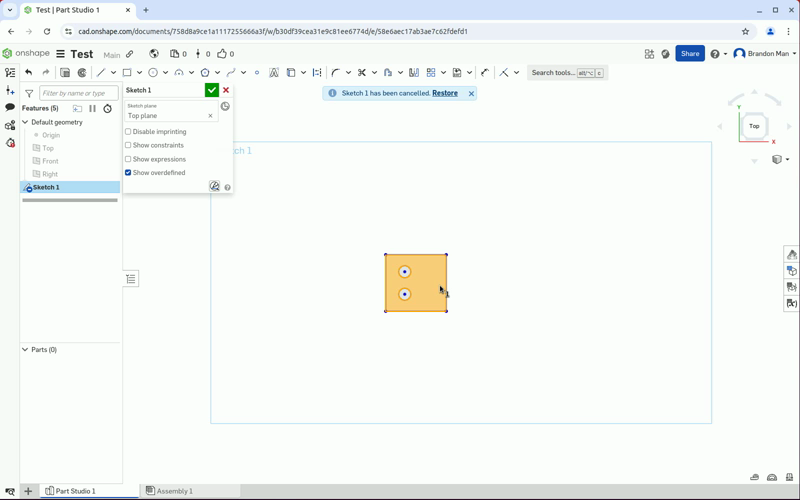
mouse_move(73, 352)
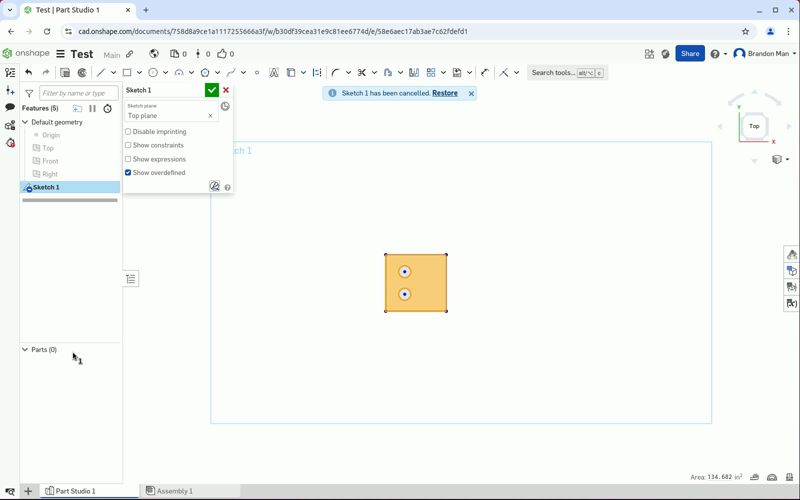
key(shift+y)
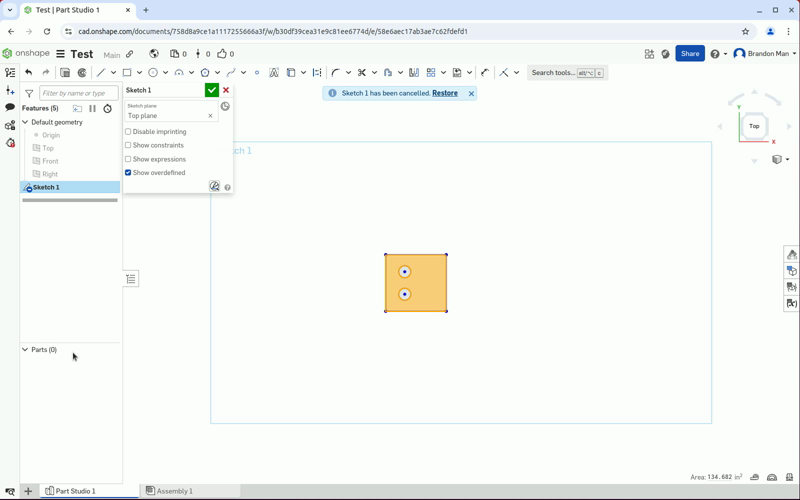
key(shift+e)
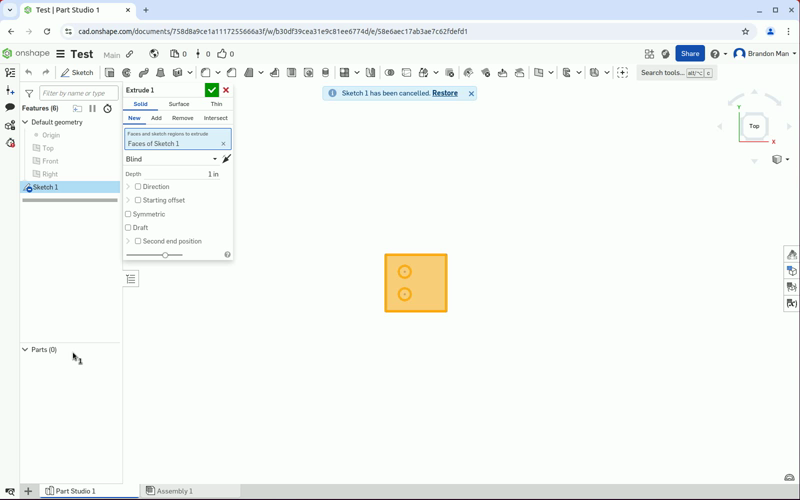
mouse_move(143, 106)
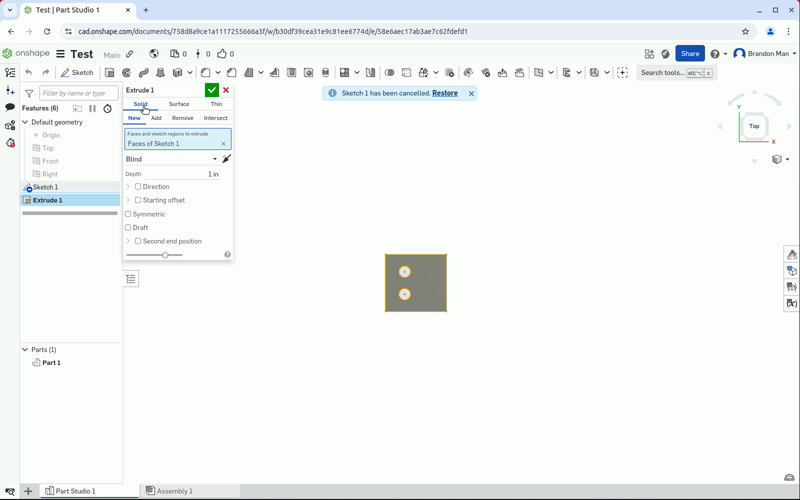
click(143, 106)
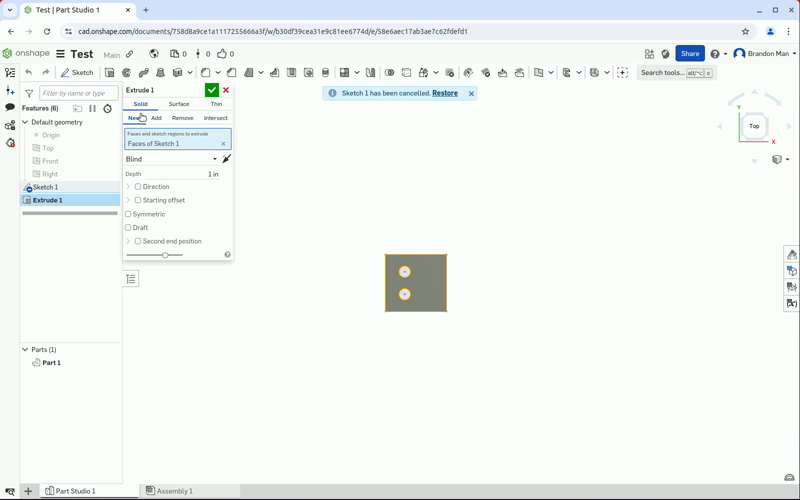
mouse_move(137, 120)
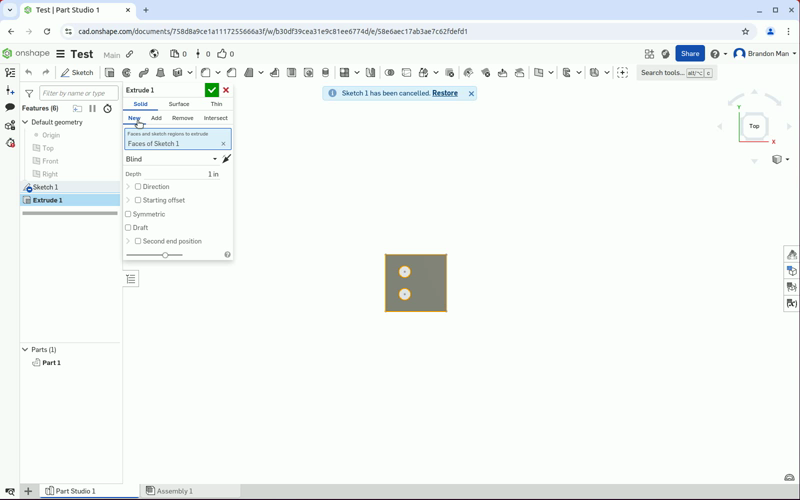
click(137, 120)
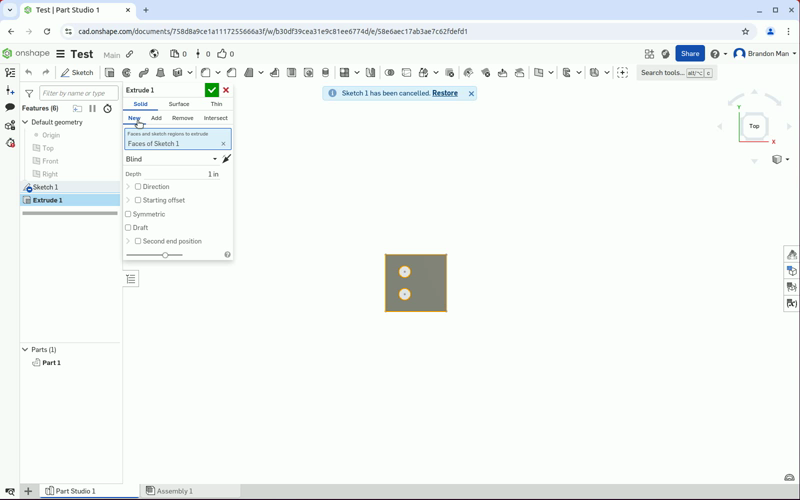
key(tab, 4)
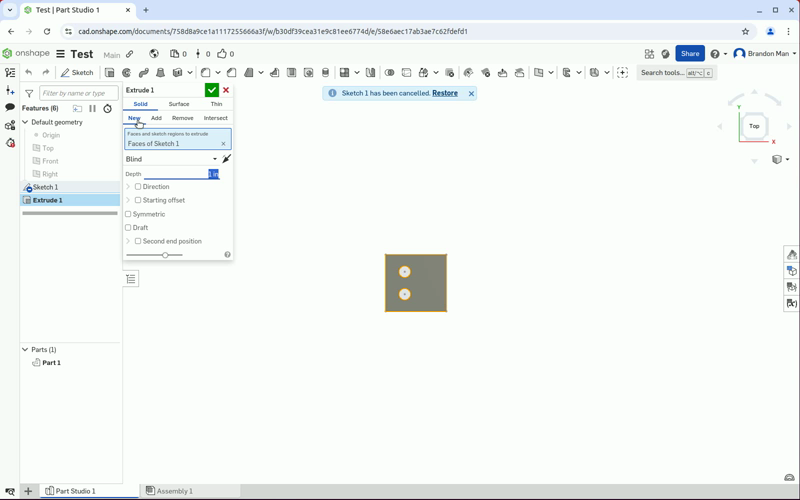
text(-3.129)
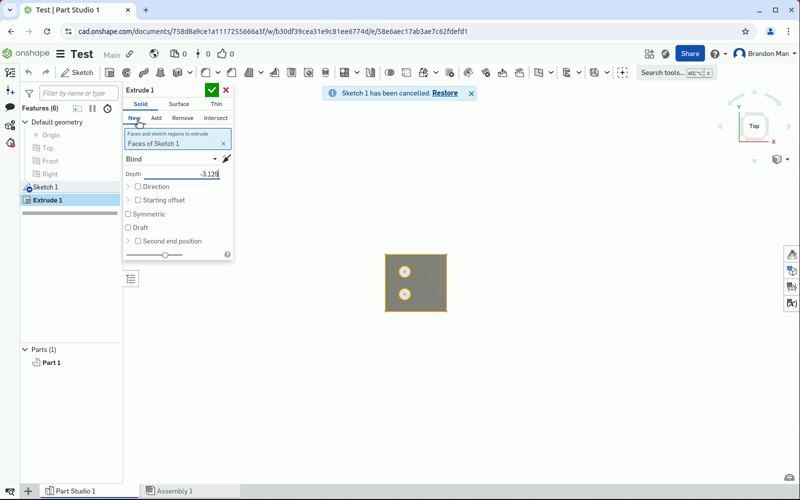
key(enter)
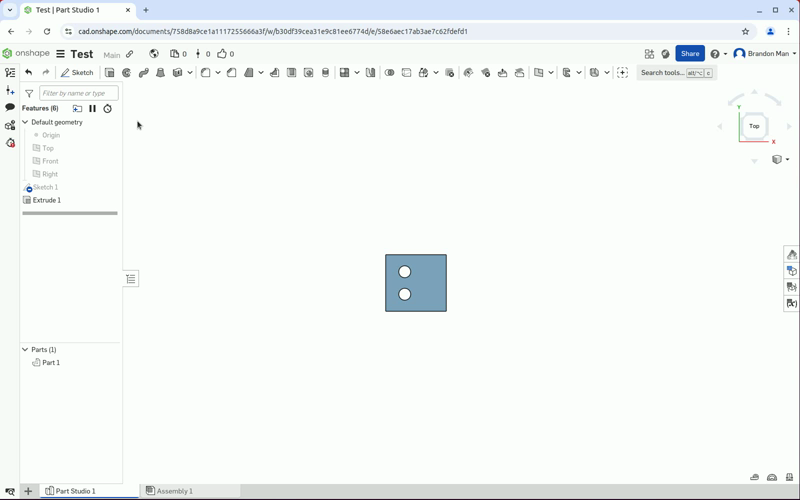
key(shift+h)
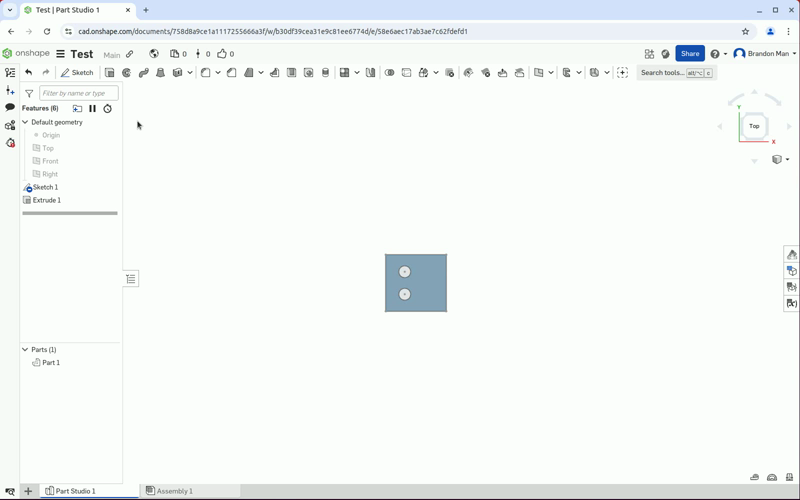
key(shift+h)
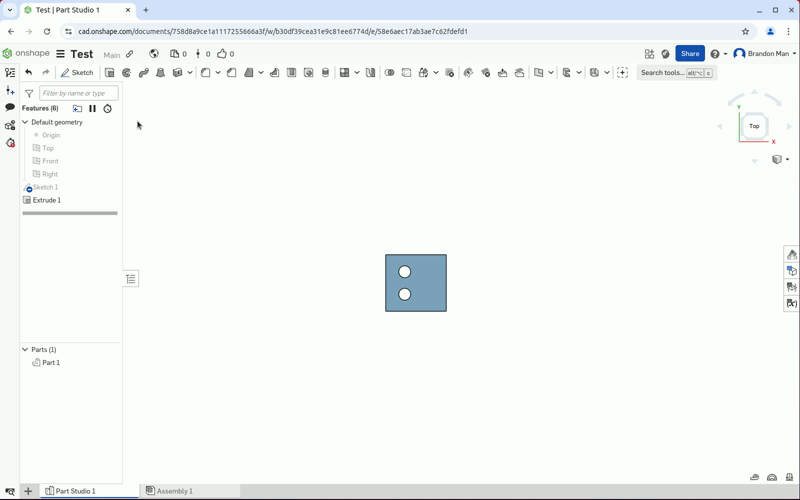
mouse_move(73, 189)
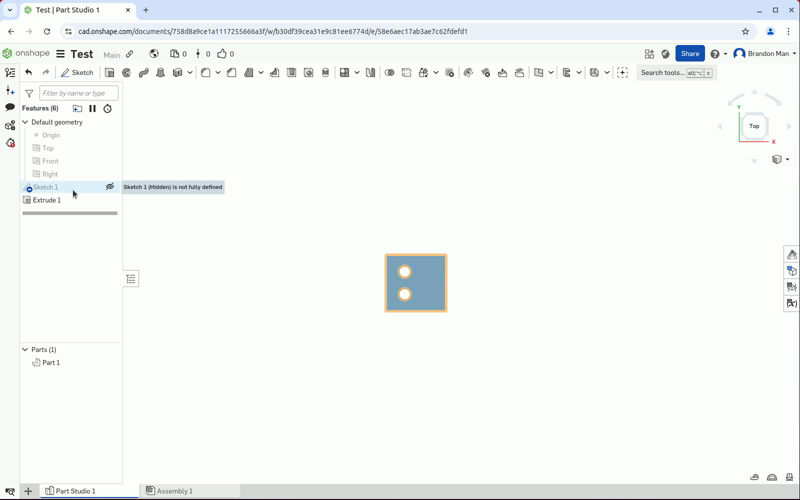
click(73, 189)
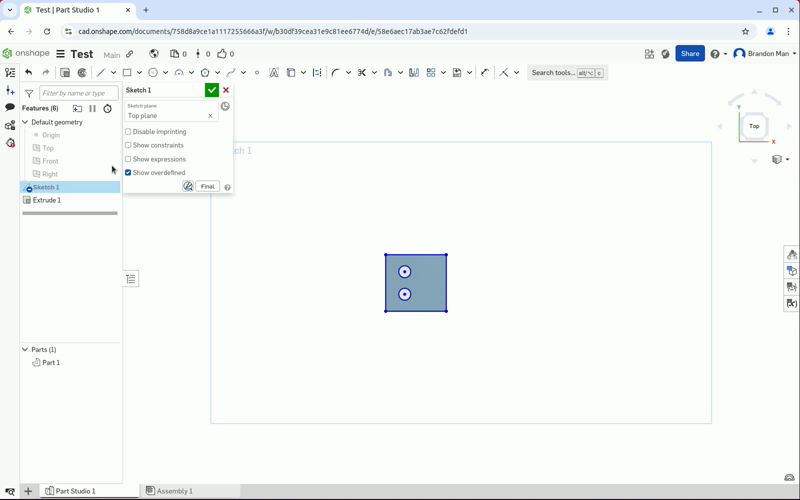
mouse_move(229, 92)
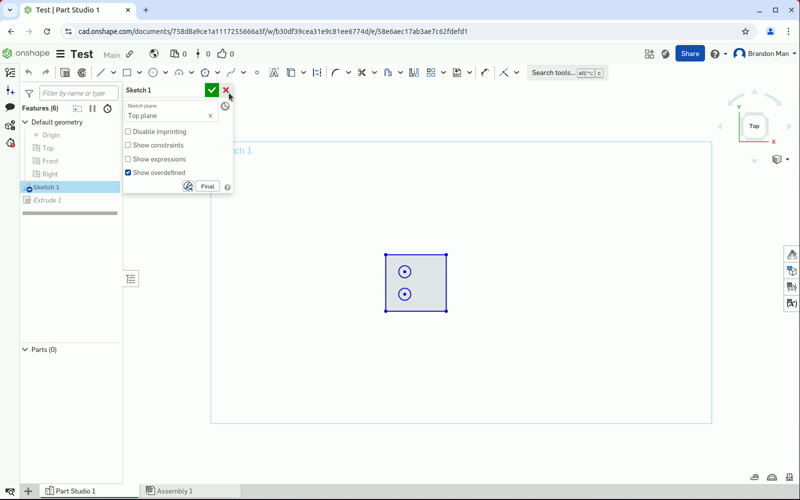
click(229, 92)
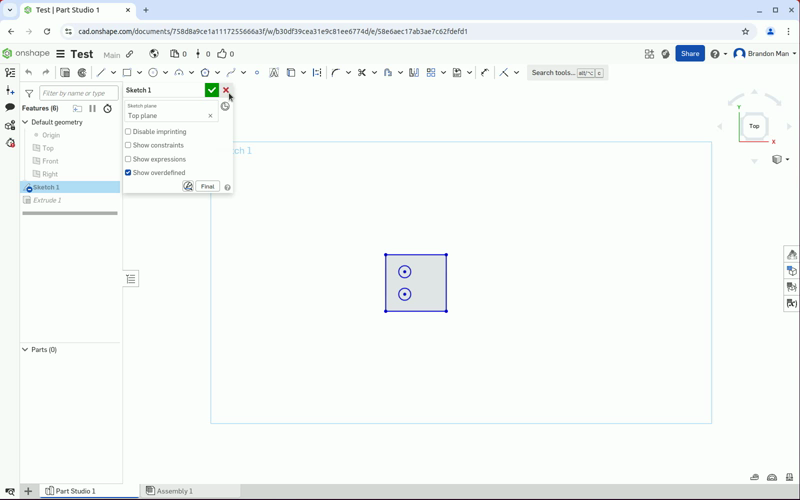
key(shift+s)
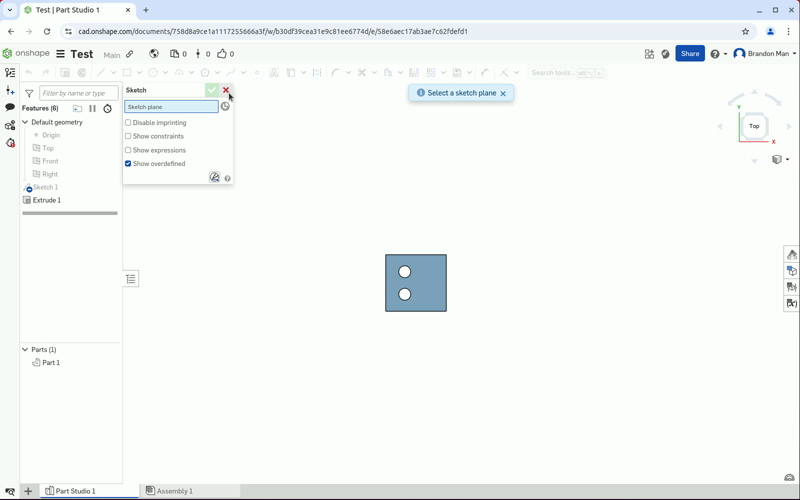
mouse_move(73, 150)
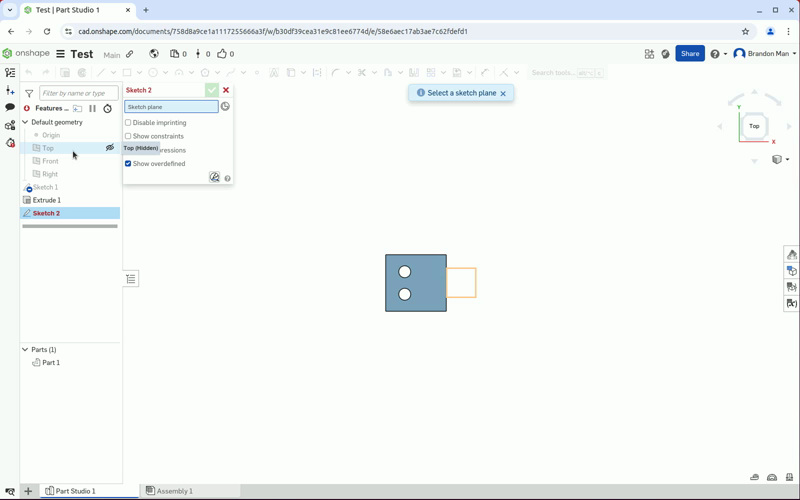
click(73, 150)
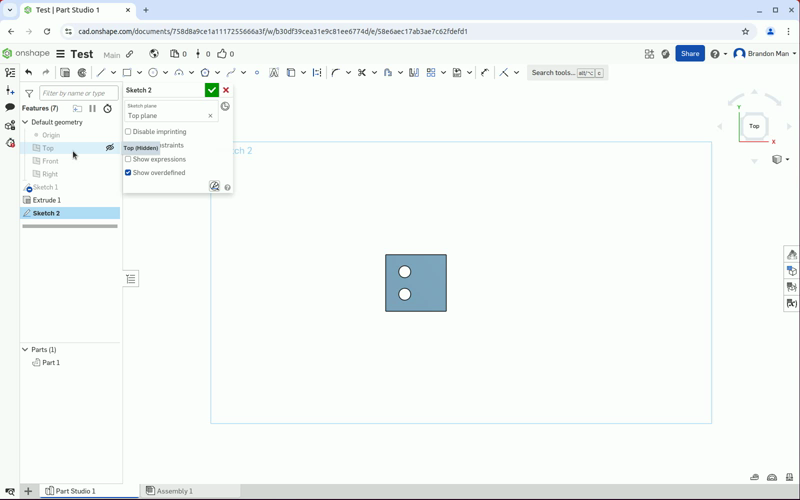
mouse_move(73, 352)
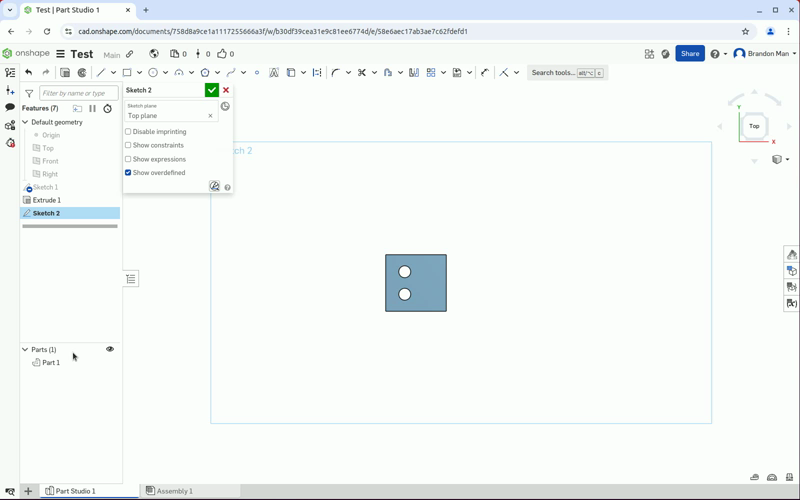
key(y)
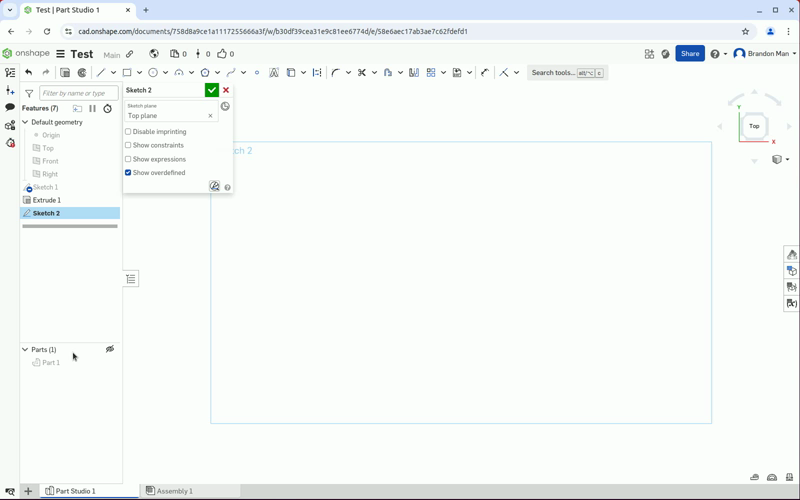
key(l)
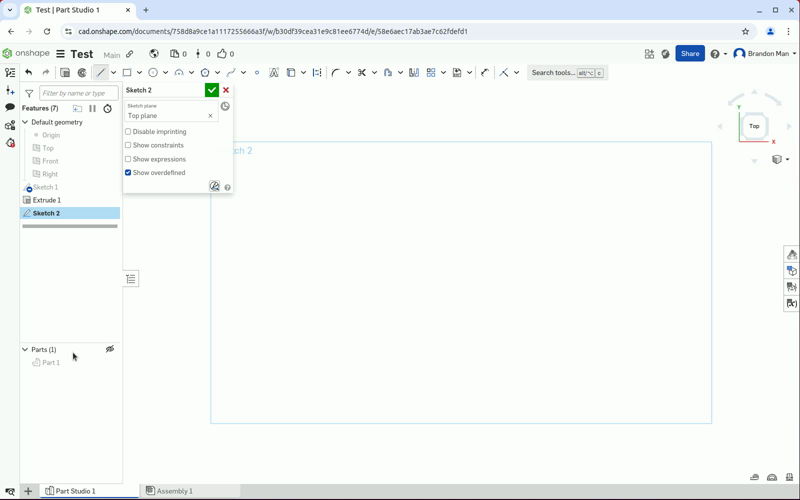
key_down(shift)
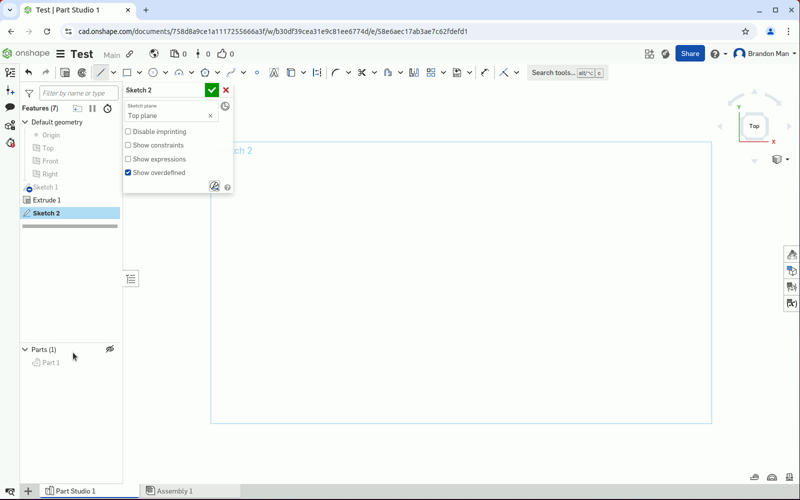
mouse_move(445, 311)
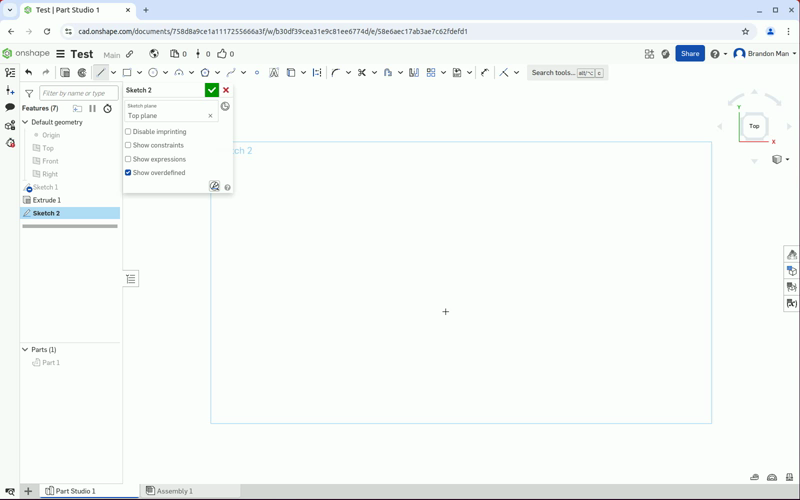
click(445, 311)
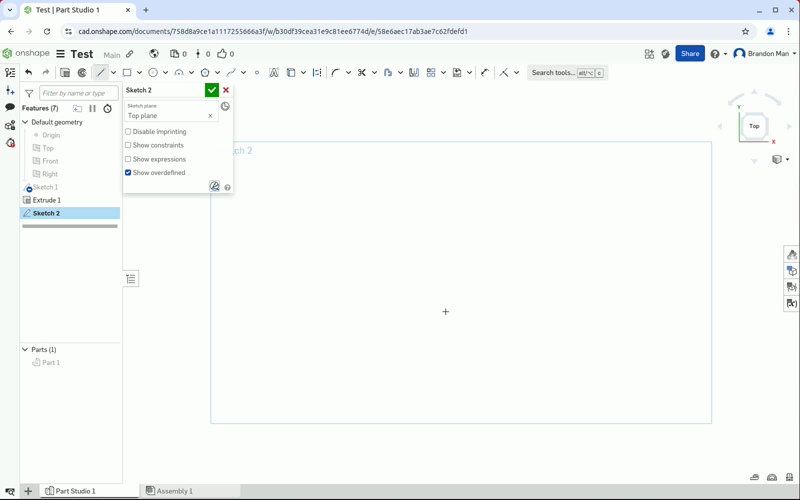
key_up(shift)
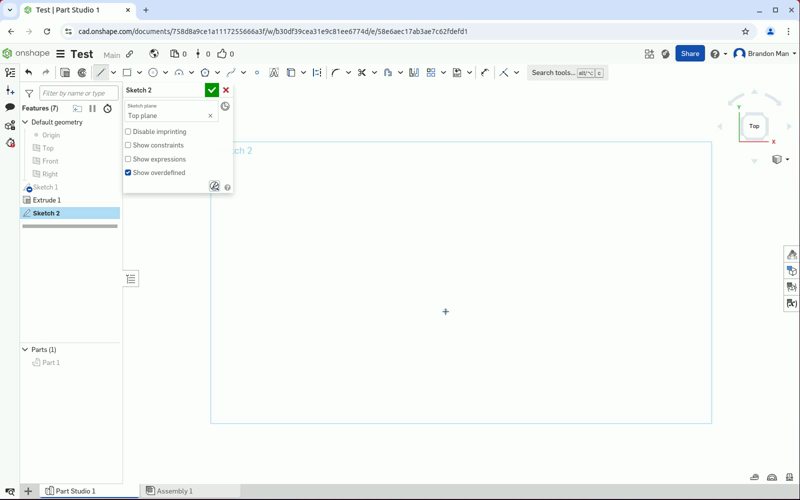
key_down(shift)
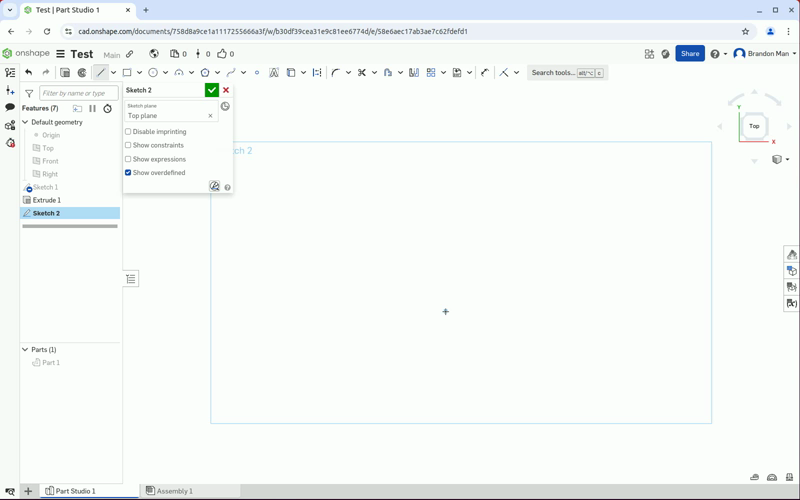
mouse_move(475, 311)
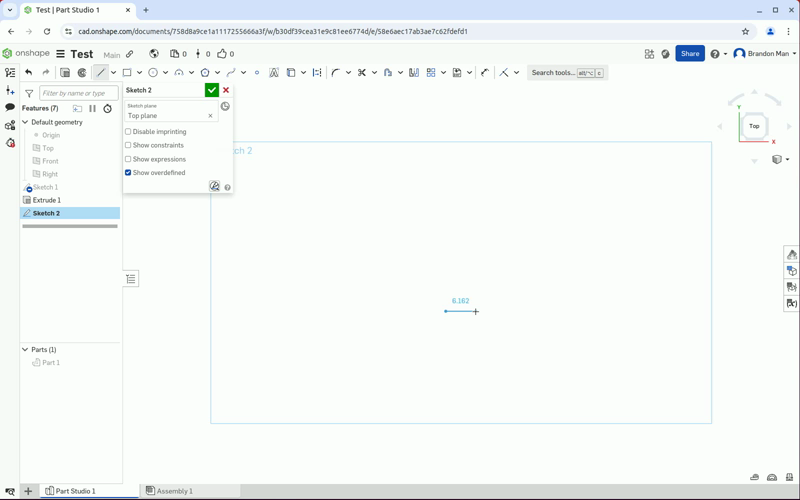
mouse_move(460, 311)
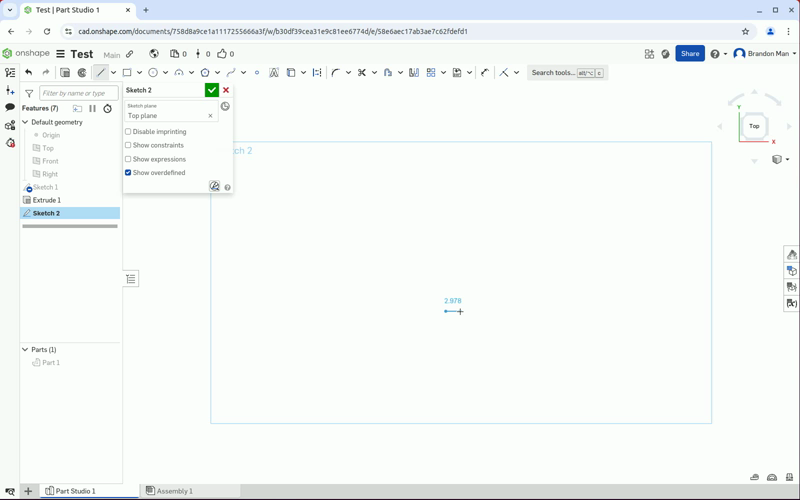
click(460, 311)
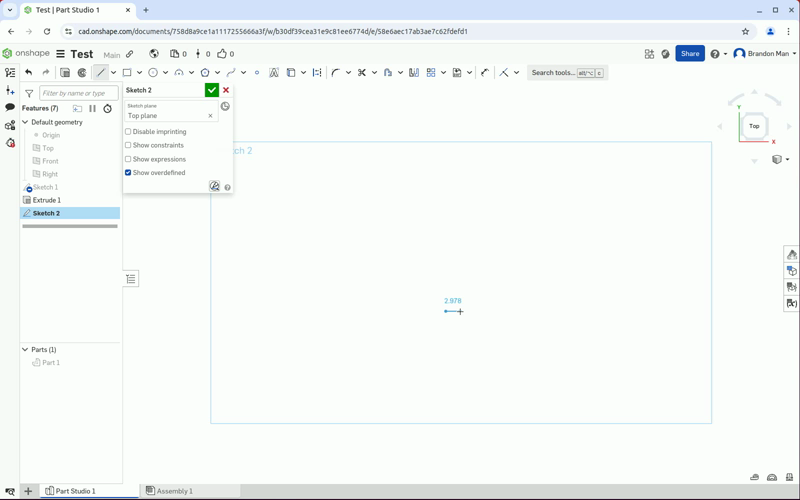
key_up(shift)
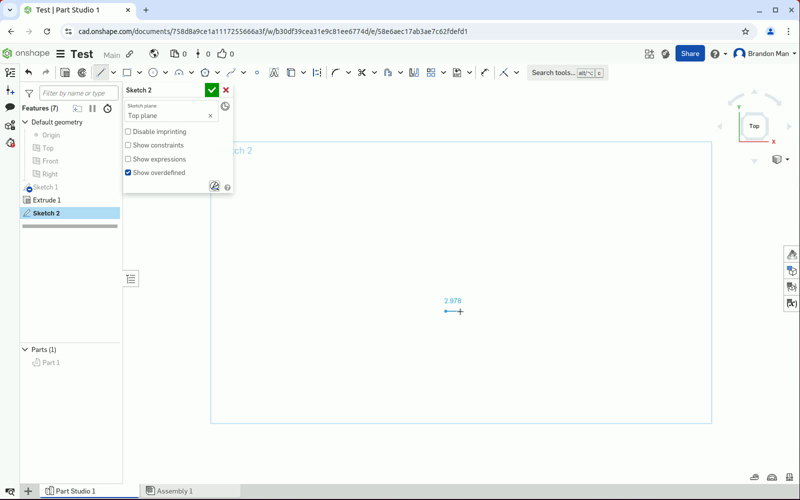
key_down(shift)
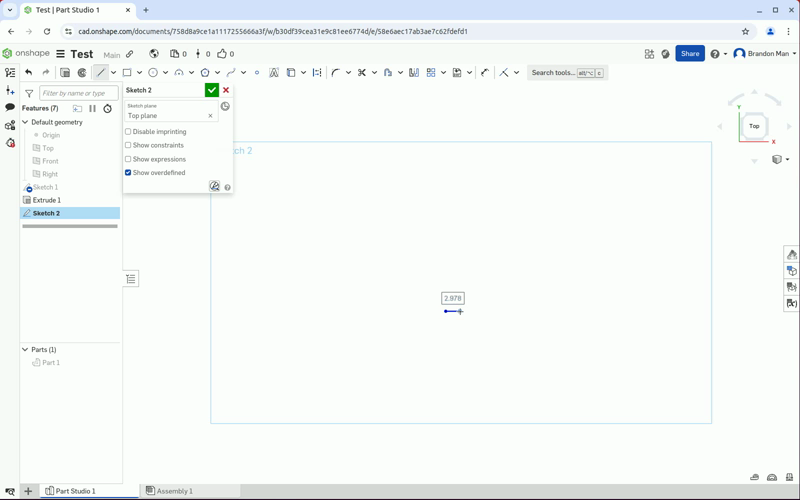
mouse_move(490, 311)
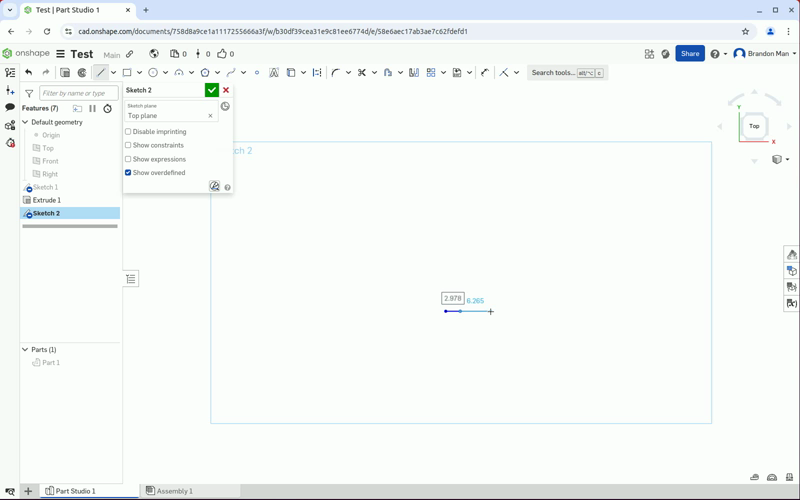
mouse_move(460, 254)
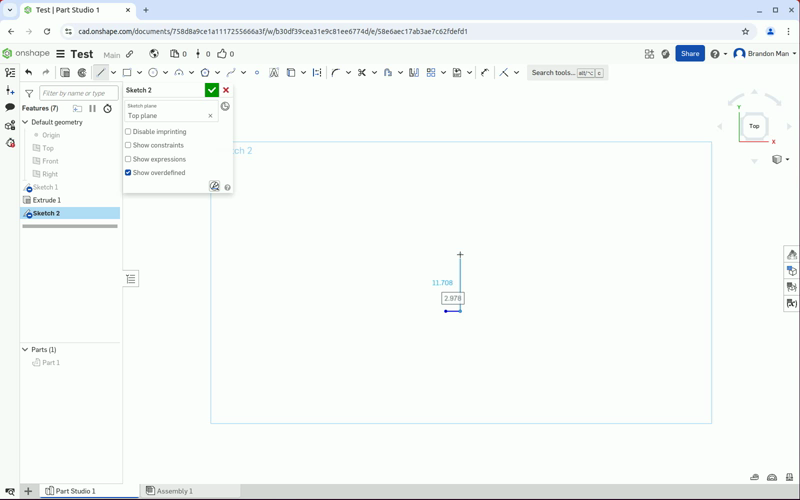
click(460, 254)
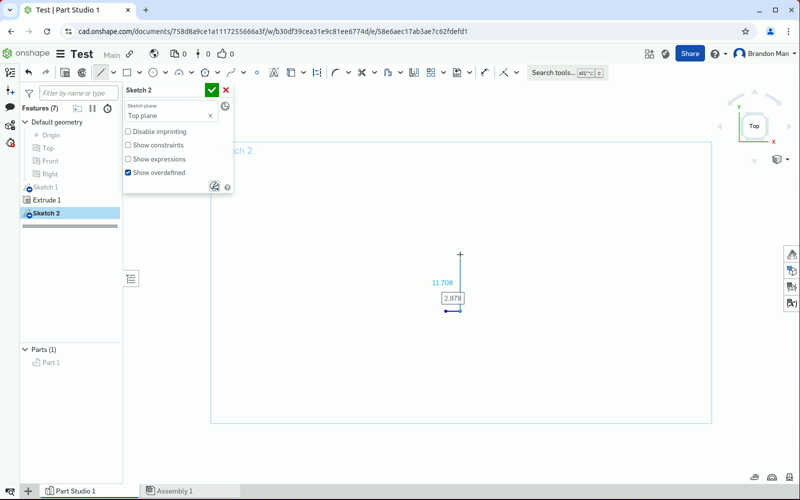
key_up(shift)
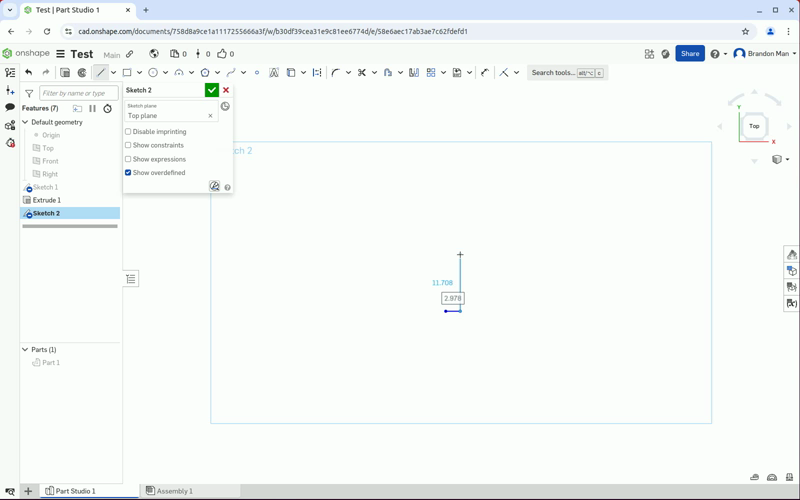
key_down(shift)
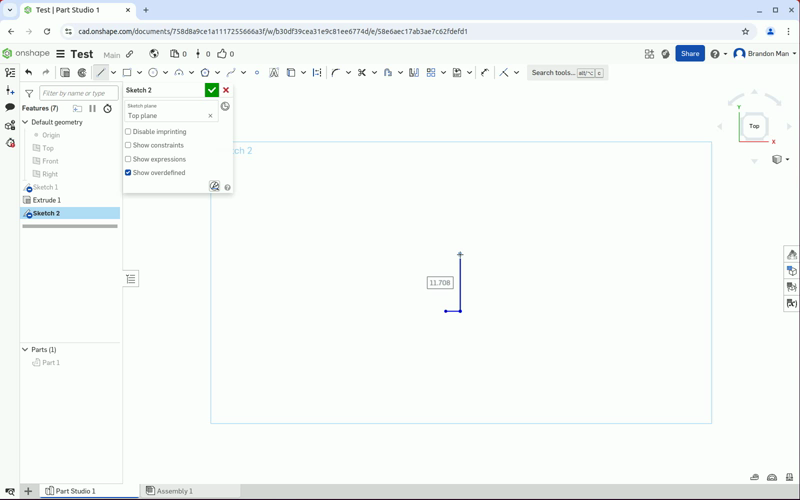
mouse_move(490, 254)
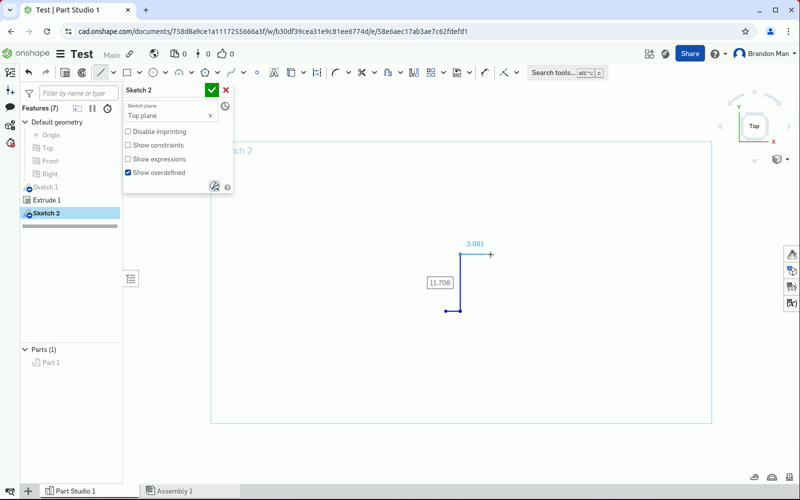
mouse_move(445, 254)
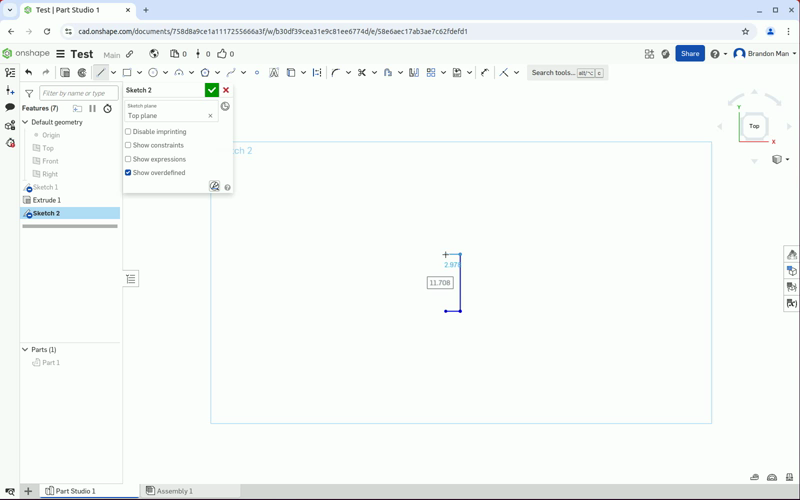
click(445, 254)
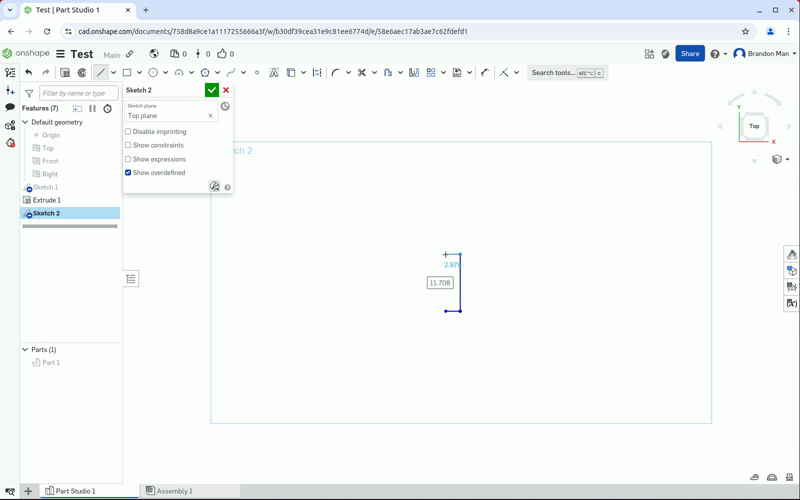
key_up(shift)
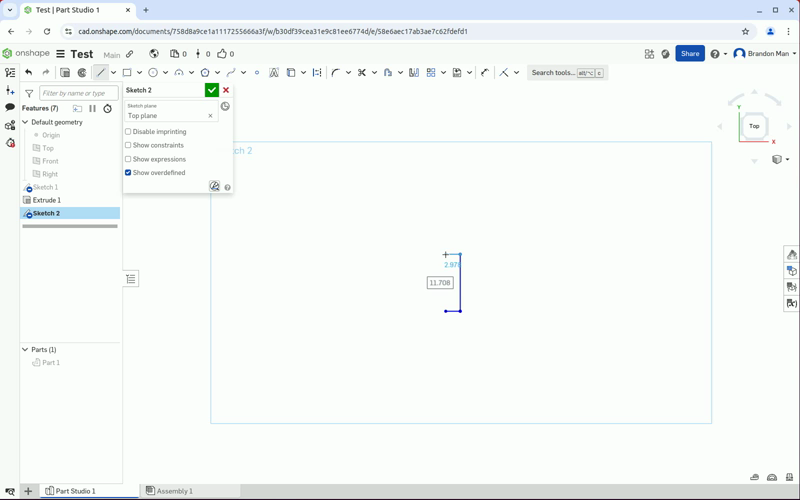
mouse_move(475, 254)
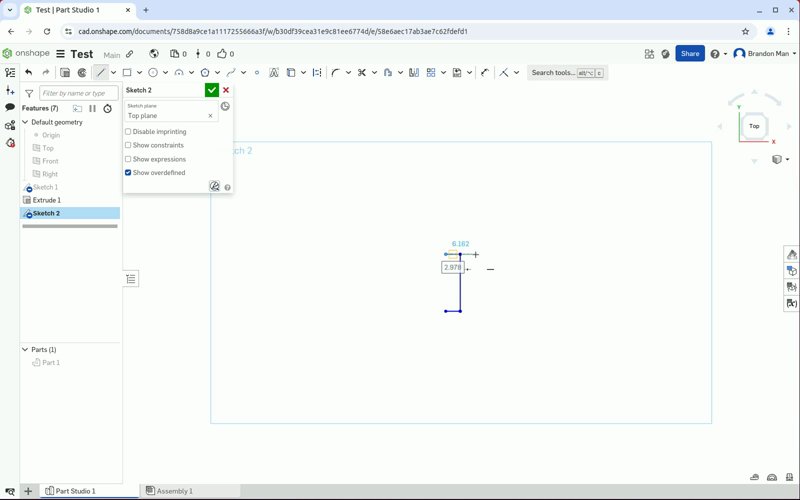
key_down(shift)
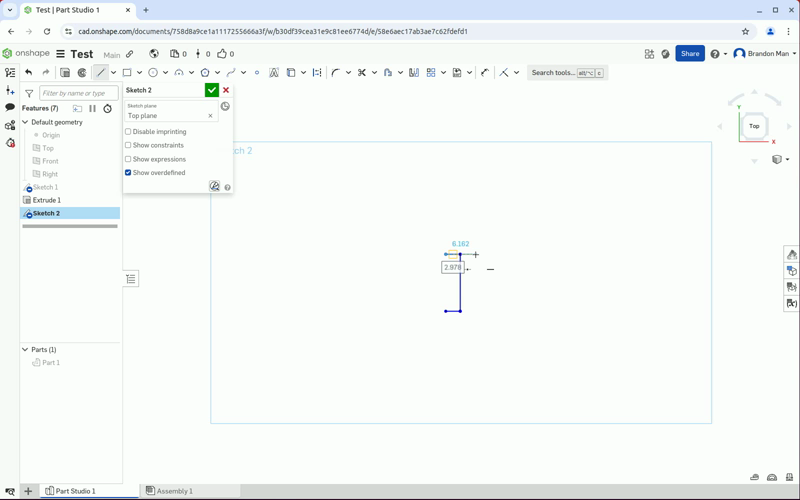
mouse_move(445, 311)
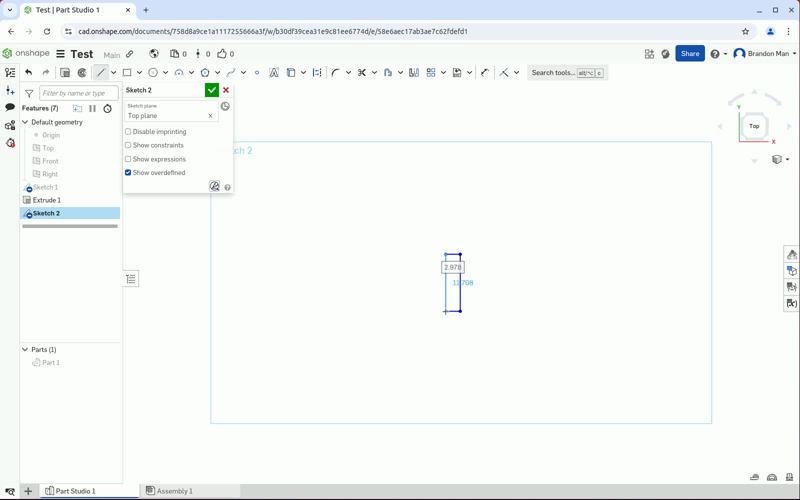
key_up(shift)
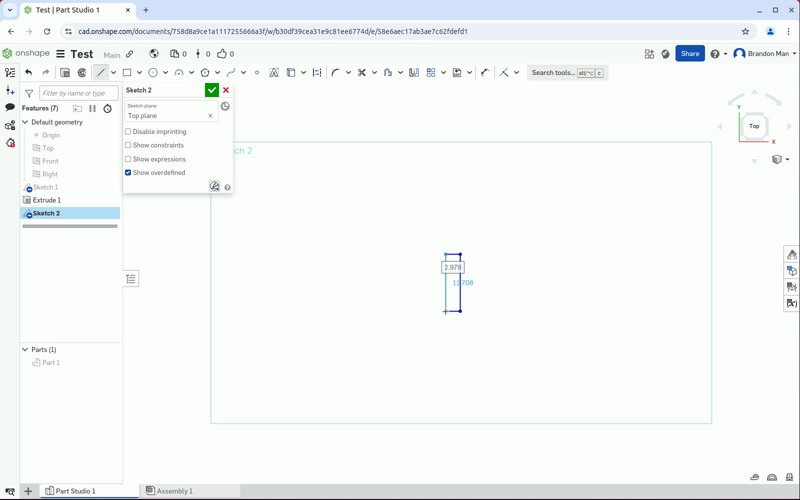
click(445, 311)
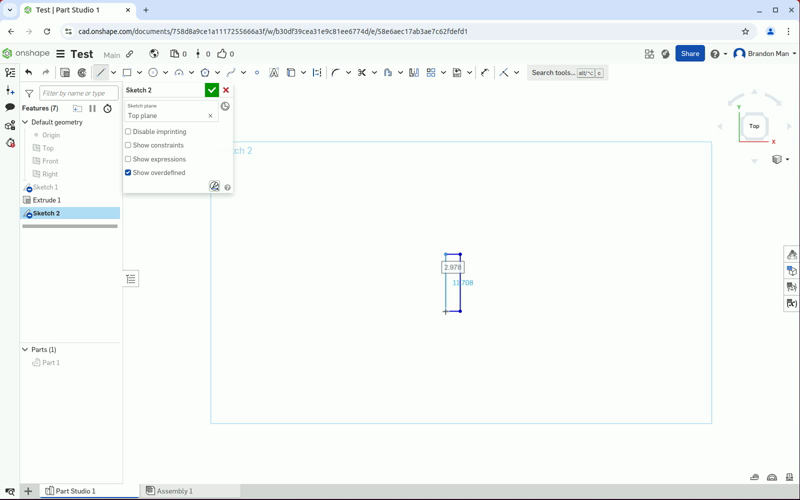
key(esc)
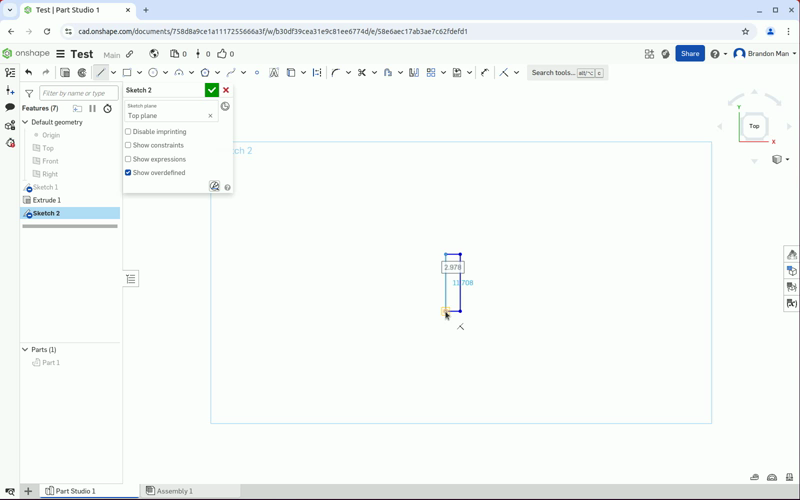
mouse_move(458, 279)
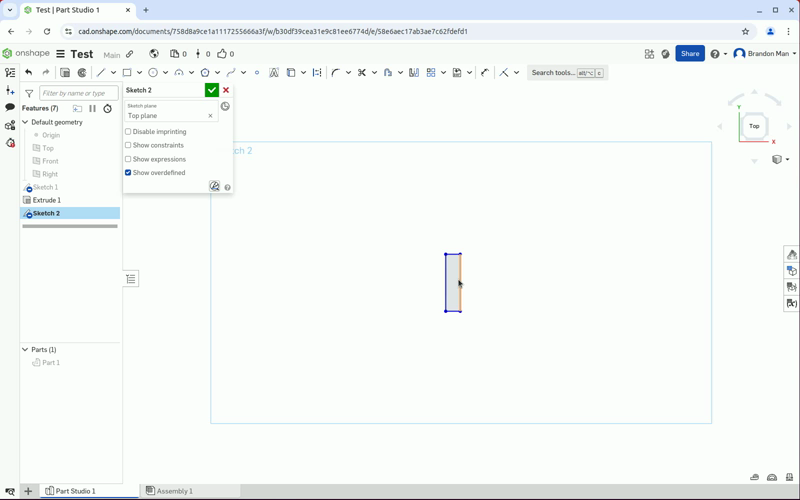
scroll(6)
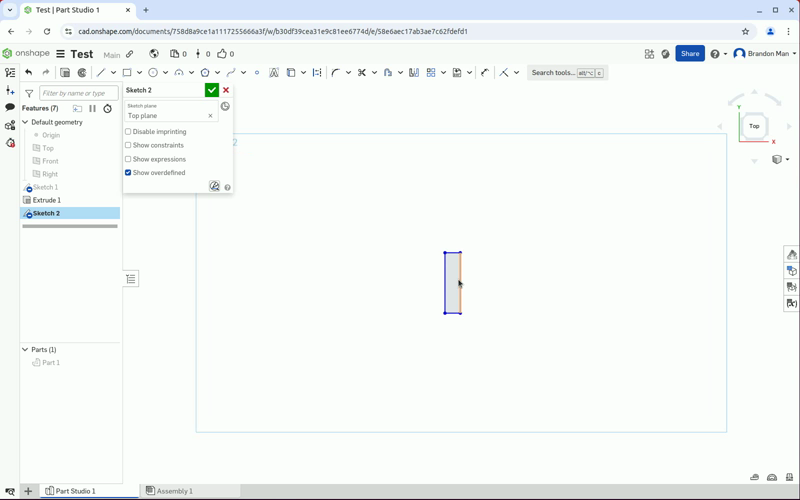
scroll(6)
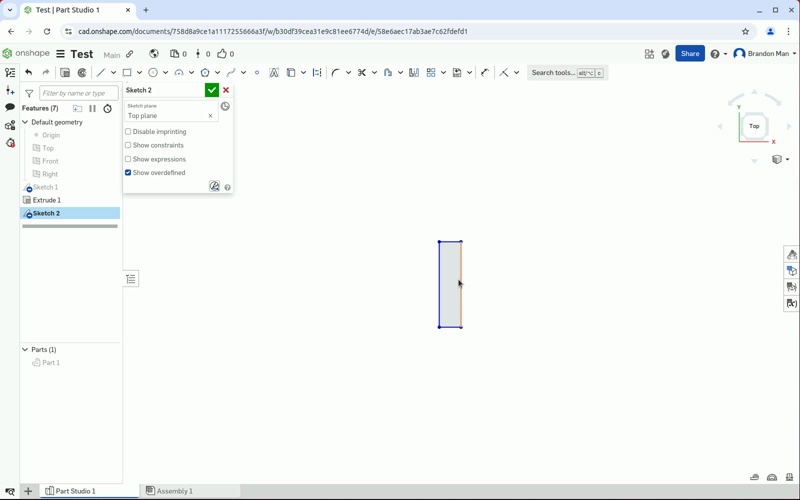
scroll(6)
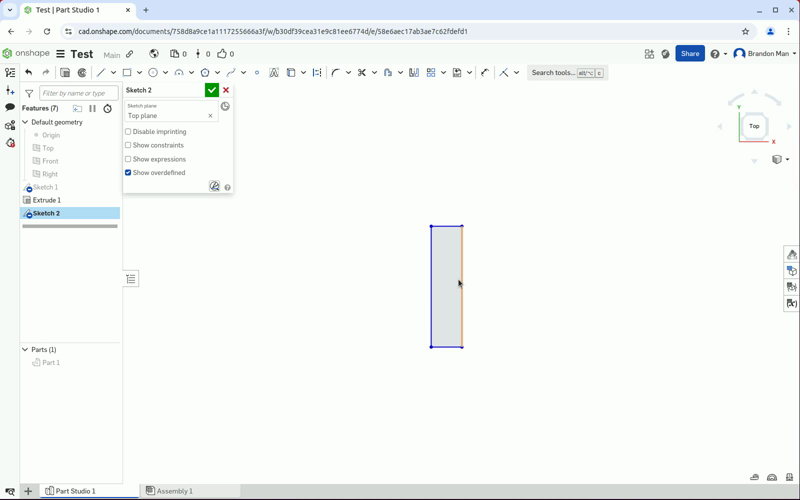
scroll(6)
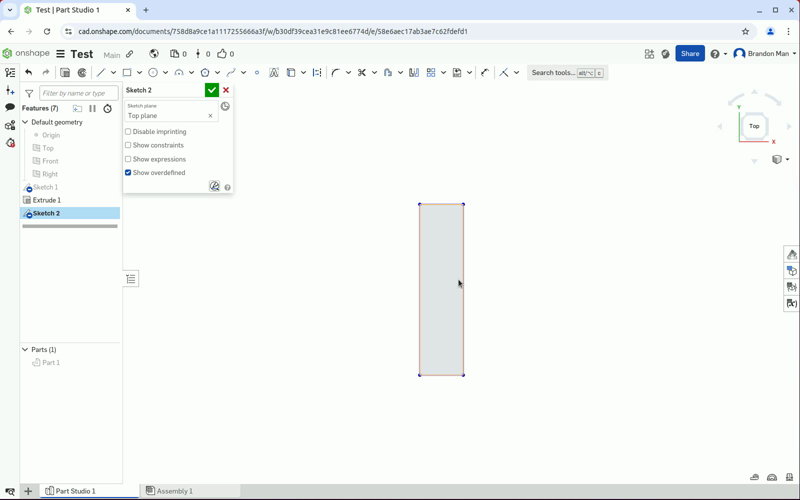
scroll(6)
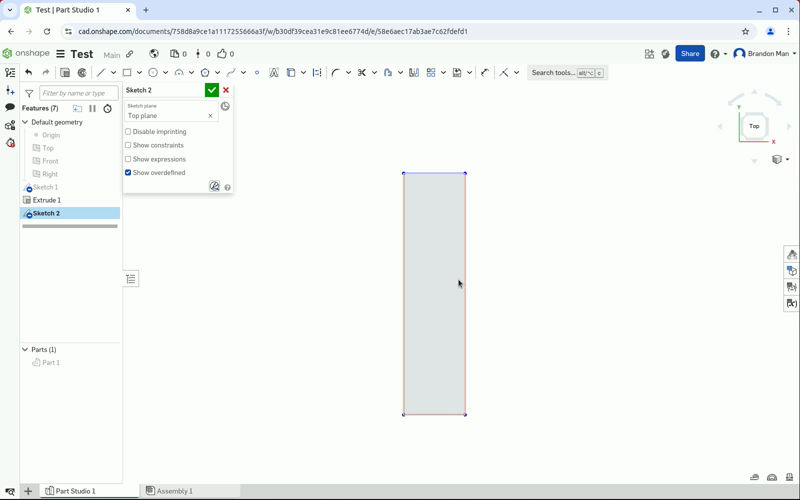
scroll(6)
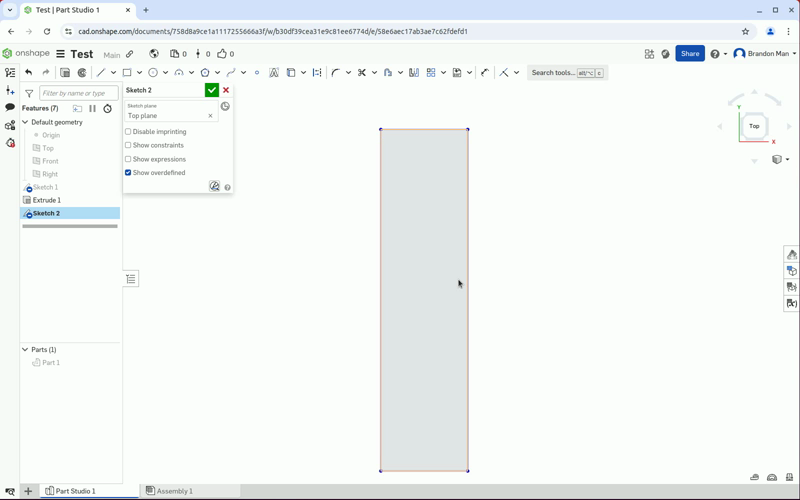
scroll(6)
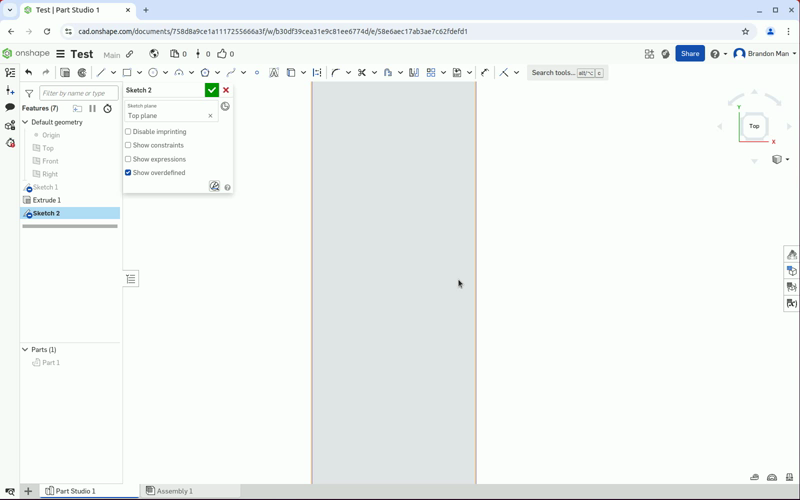
click(458, 279)
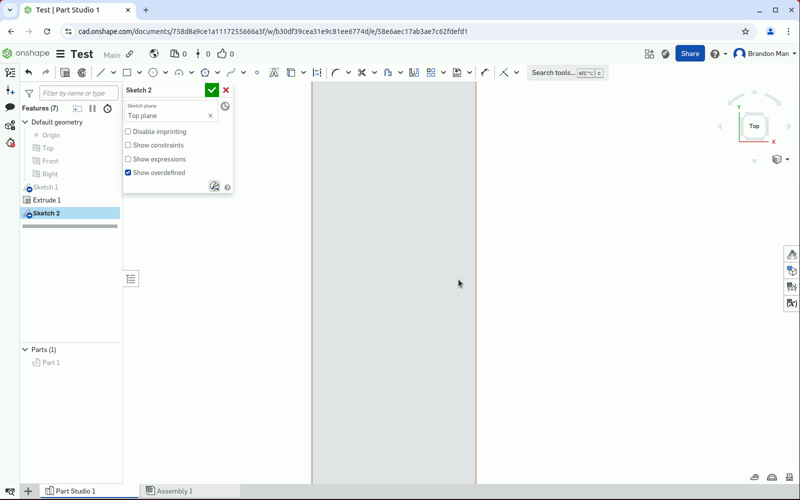
scroll(-6)
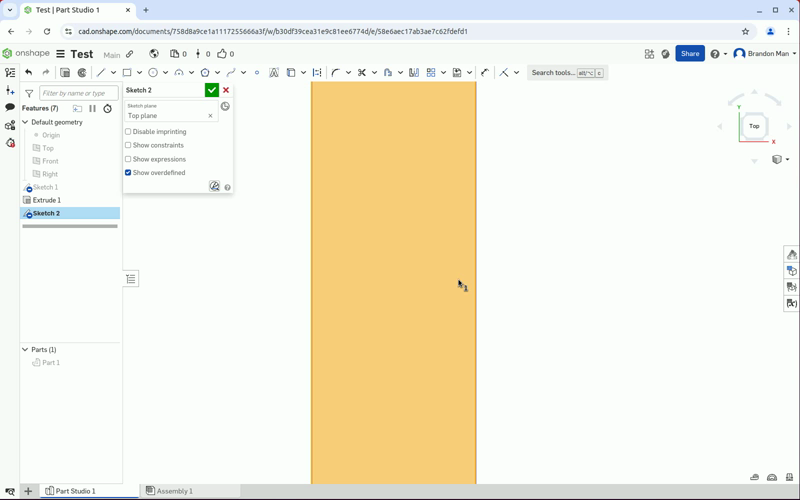
scroll(-6)
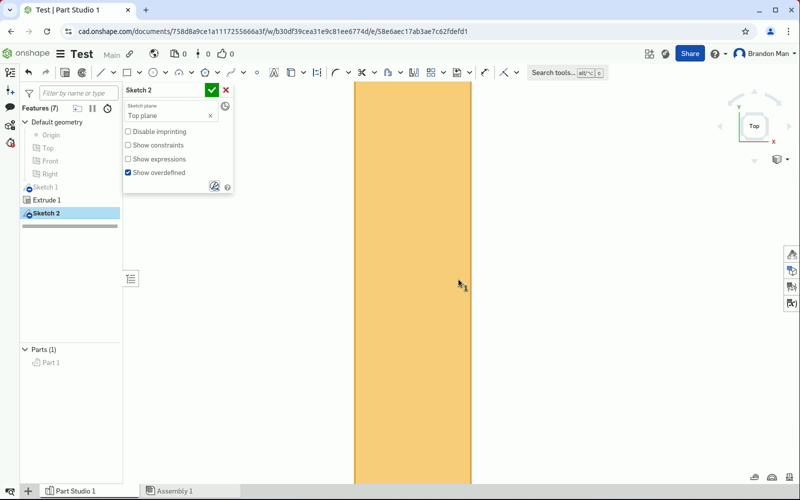
scroll(-6)
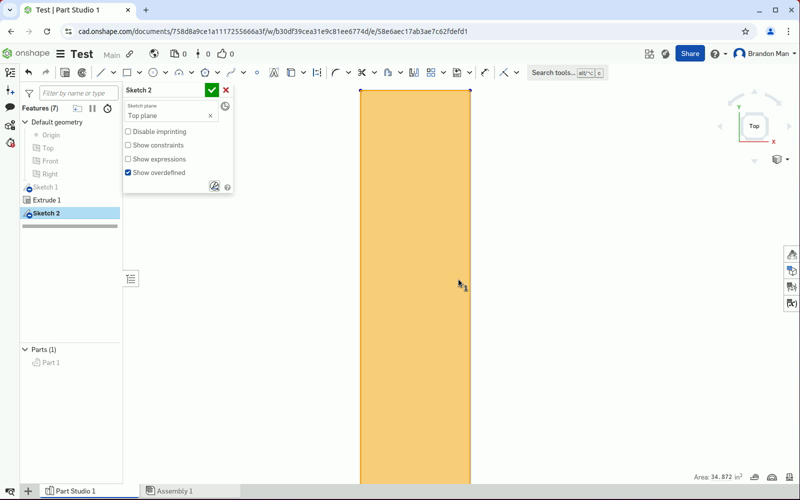
scroll(-6)
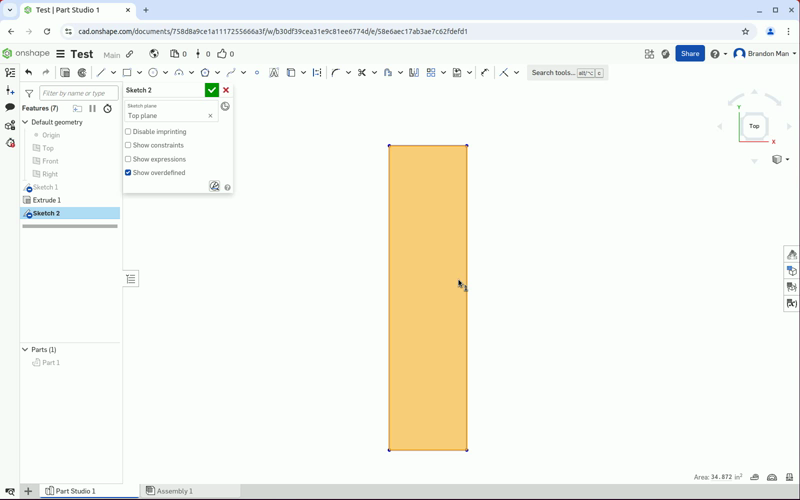
scroll(-6)
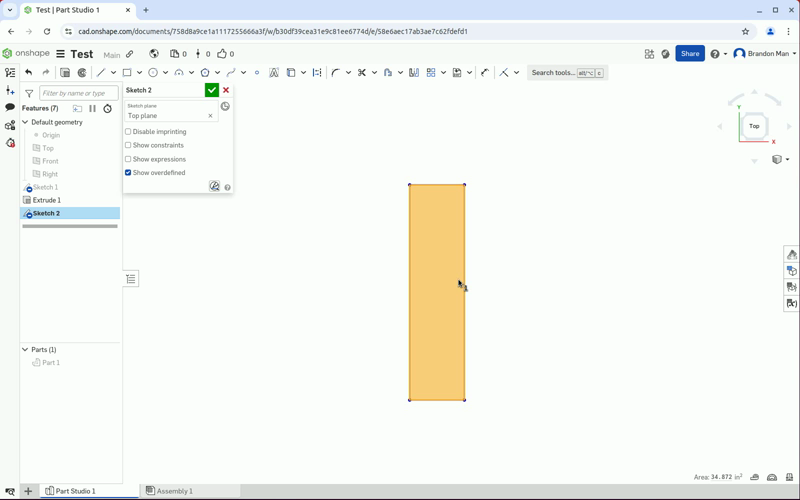
scroll(-6)
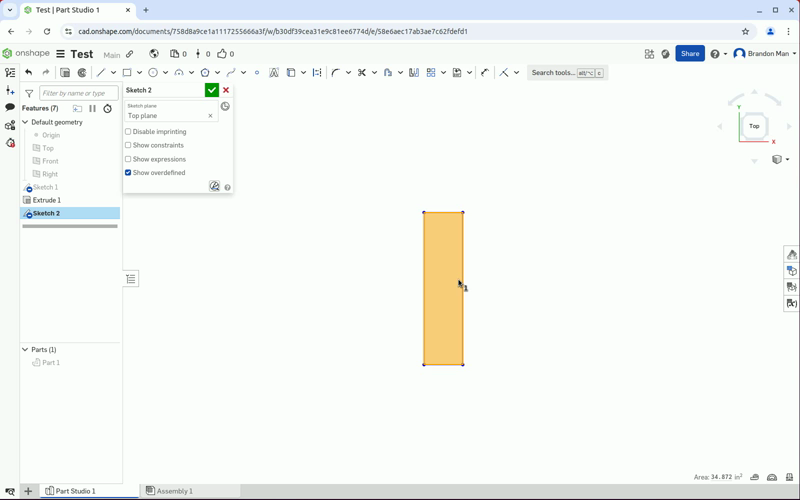
scroll(-6)
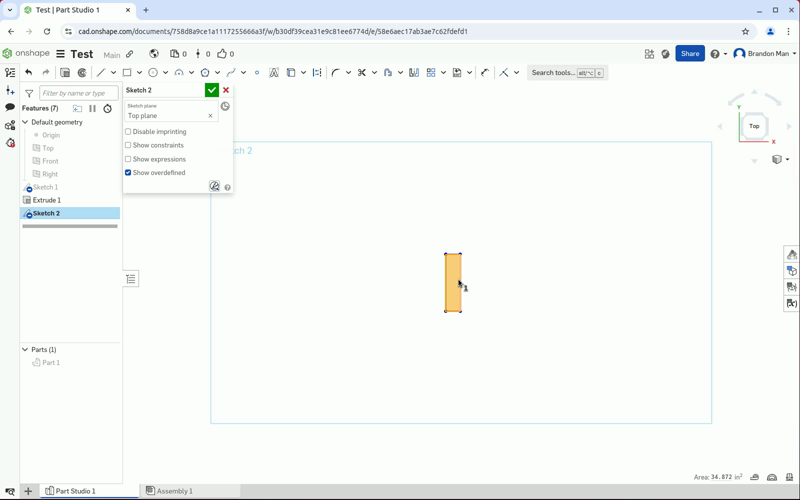
mouse_move(73, 352)
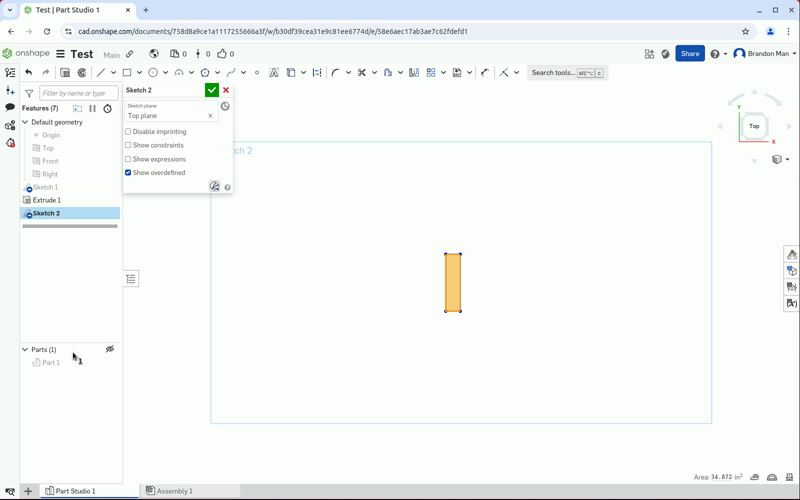
key(shift+y)
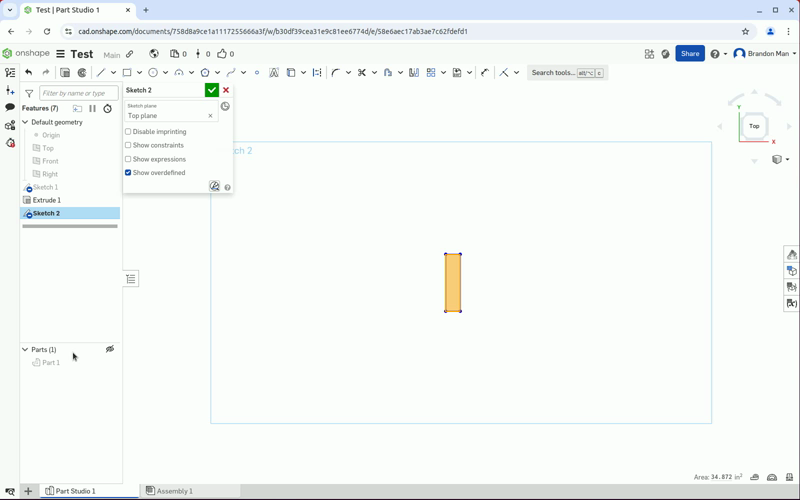
key(shift+e)
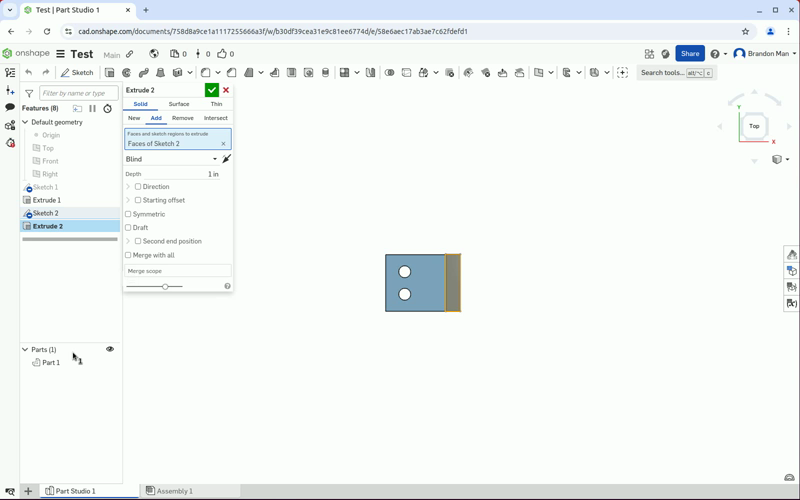
mouse_move(143, 106)
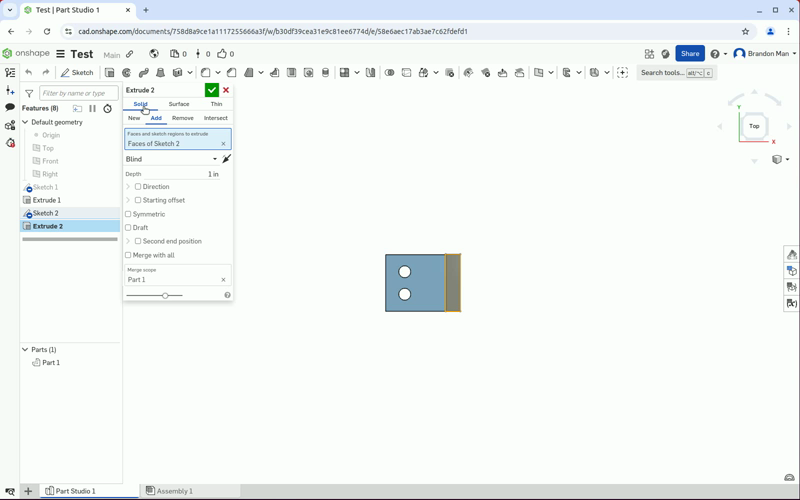
click(143, 106)
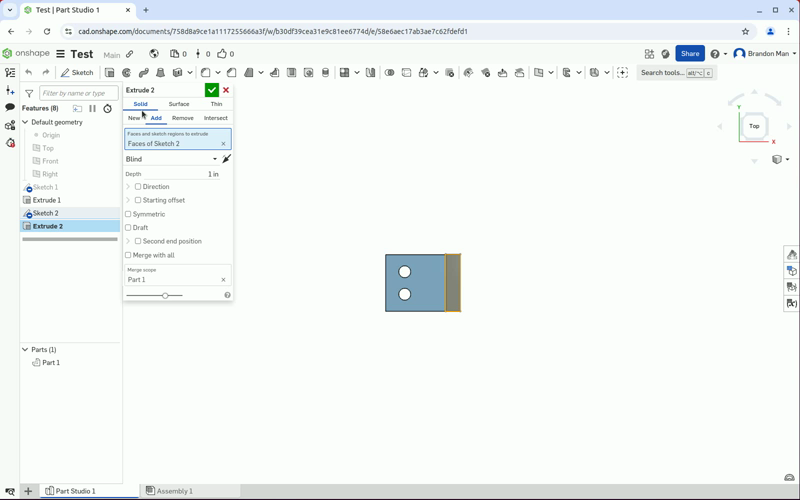
mouse_move(137, 120)
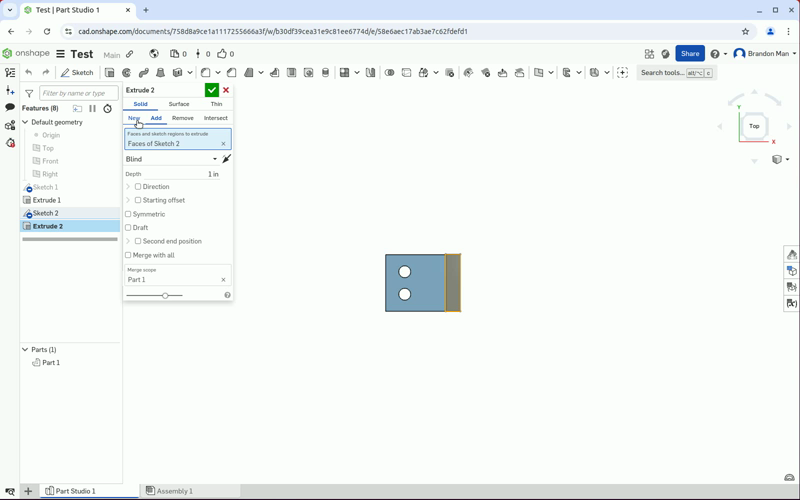
click(137, 120)
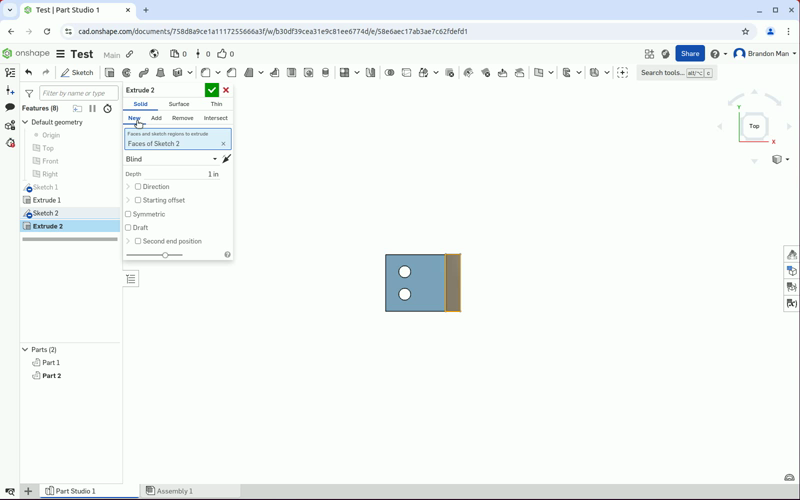
key(tab, 4)
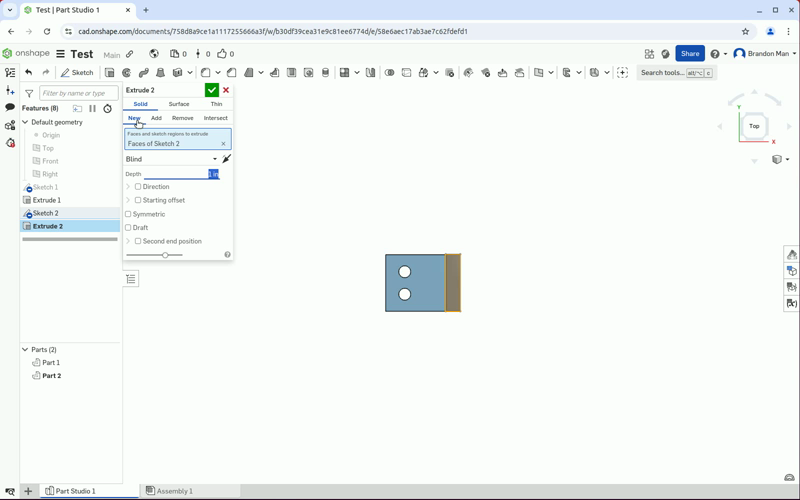
text(-3.129)
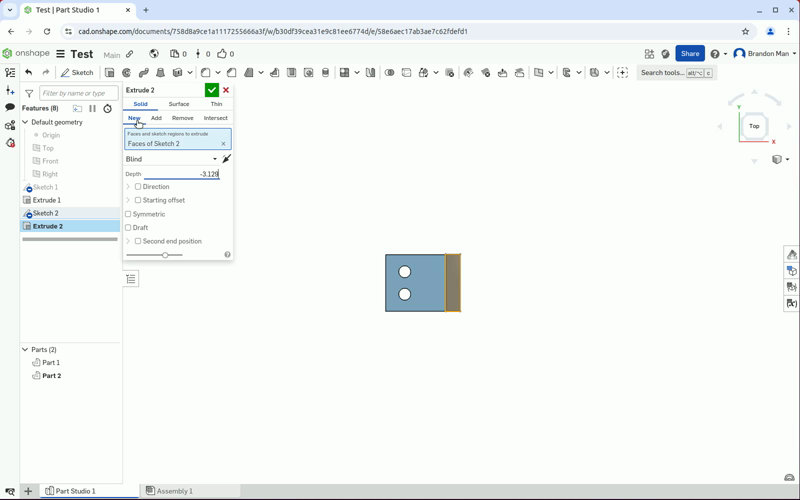
key(enter)
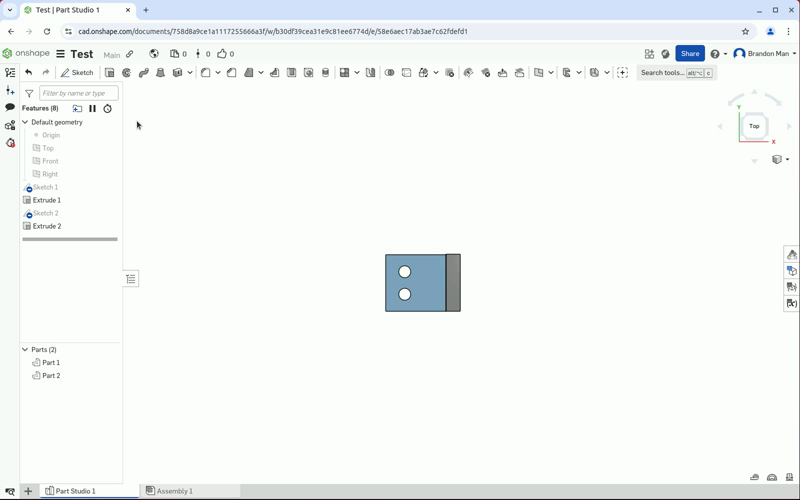
key(shift+h)
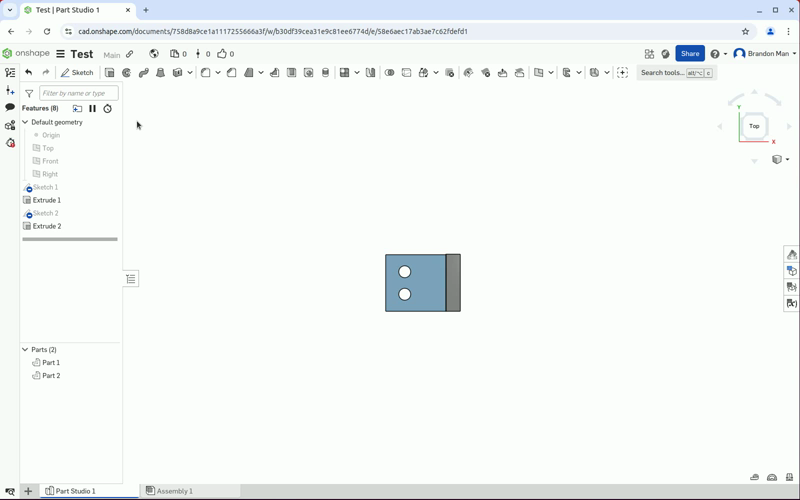
key(shift+h)
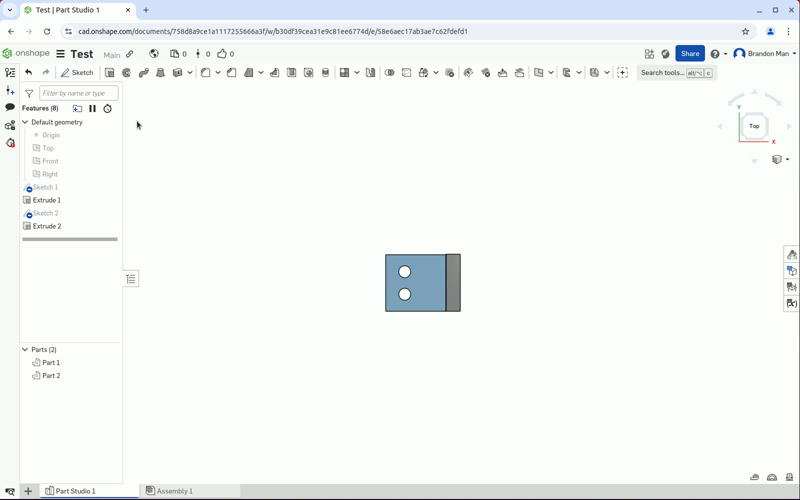
mouse_move(73, 189)
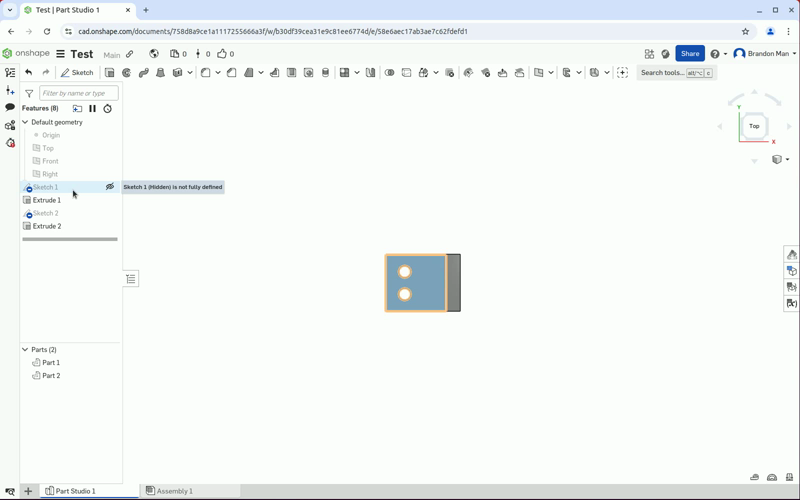
click(73, 189)
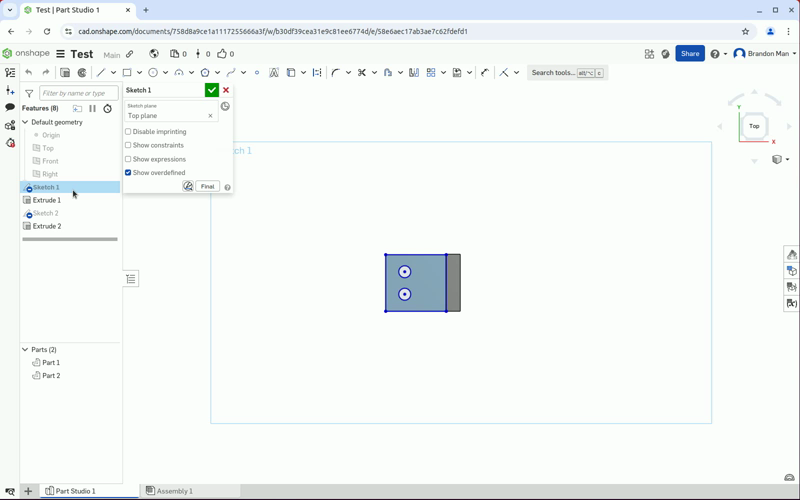
mouse_move(229, 92)
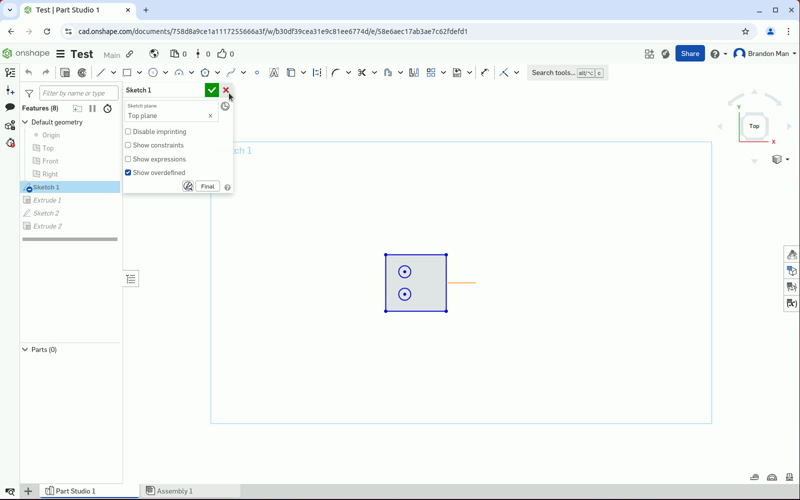
click(229, 92)
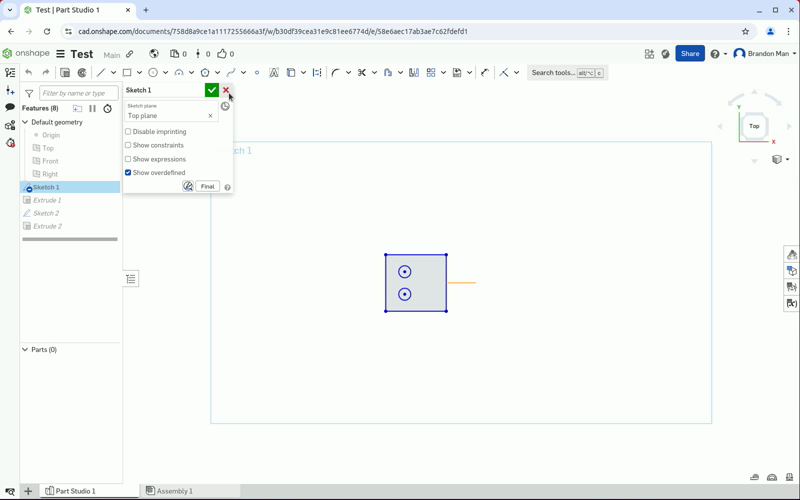
key(shift+s)
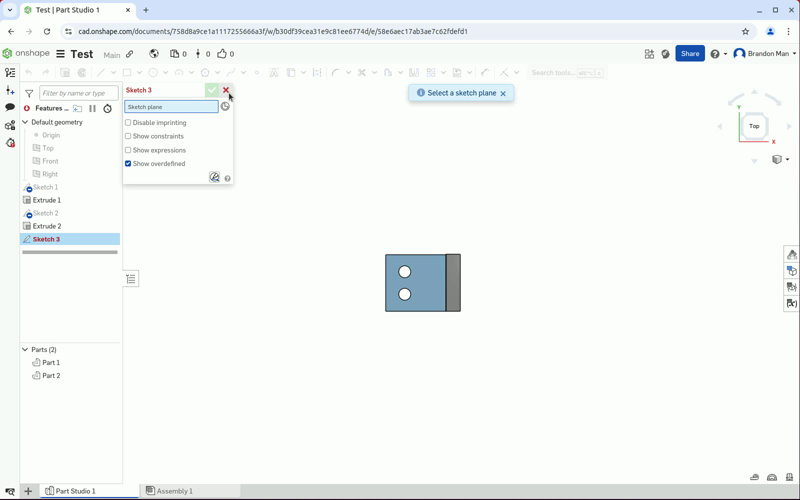
mouse_move(73, 150)
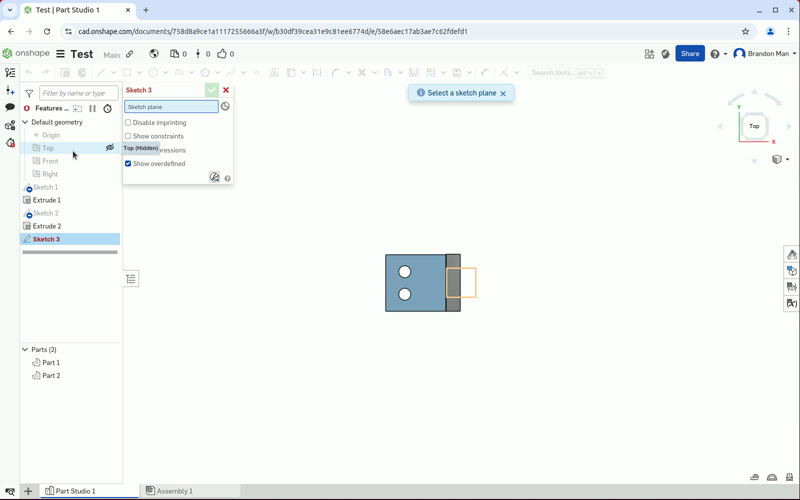
click(73, 150)
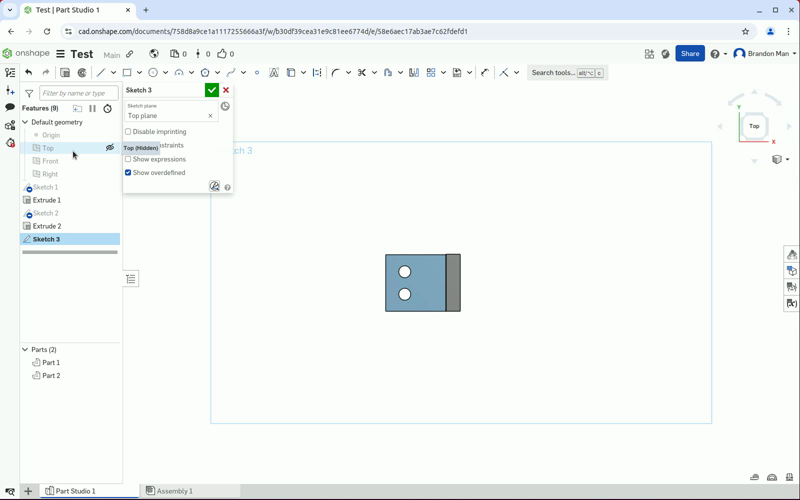
mouse_move(73, 352)
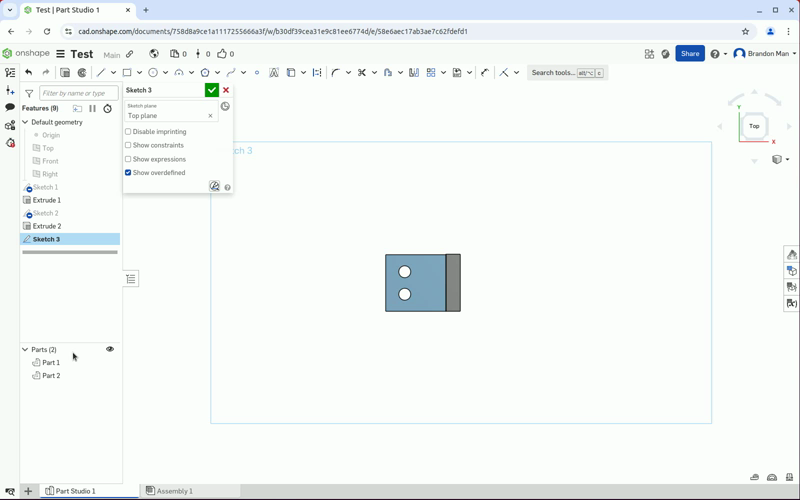
key(y)
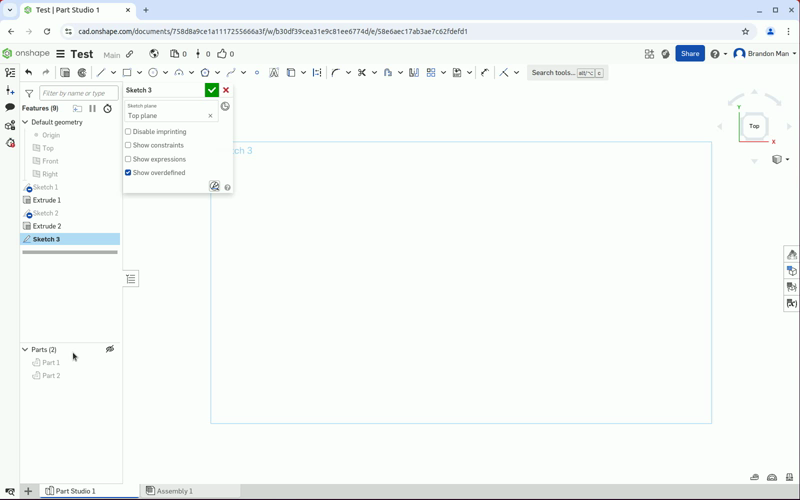
key(l)
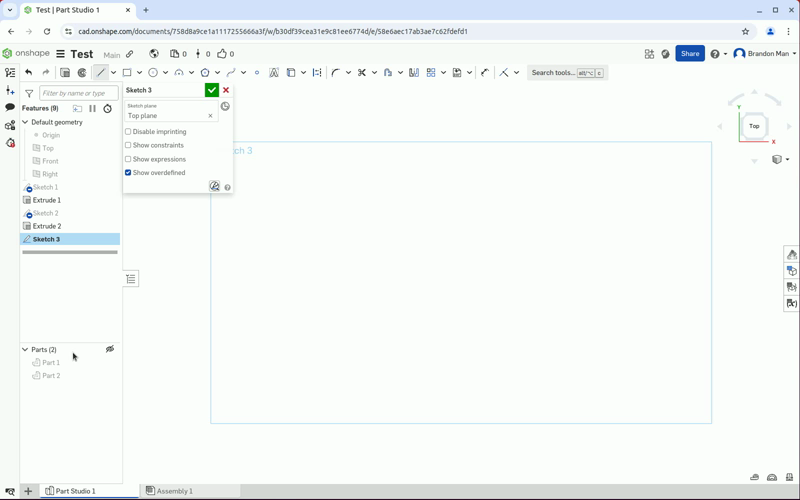
key_down(shift)
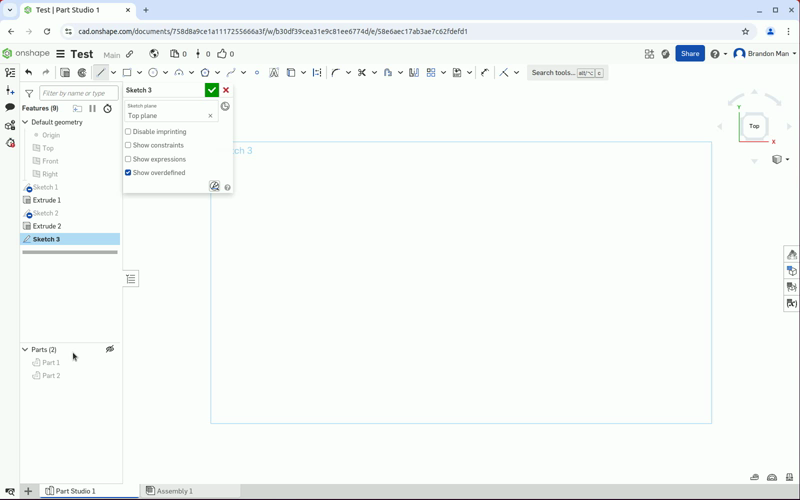
mouse_move(445, 311)
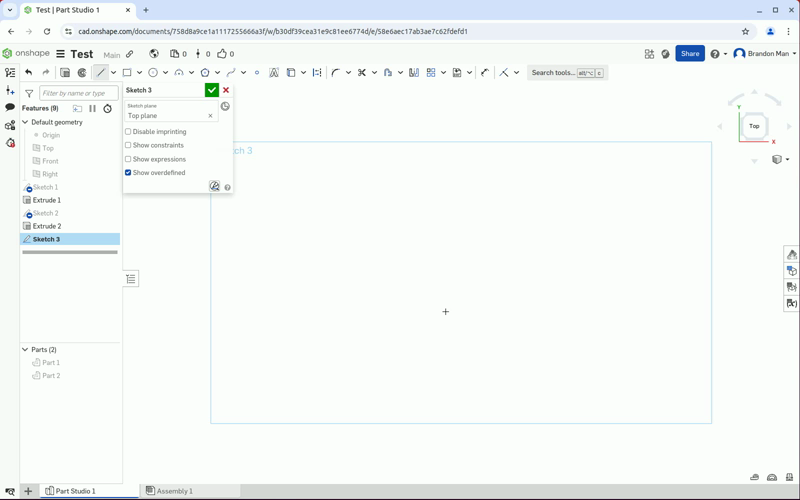
click(445, 311)
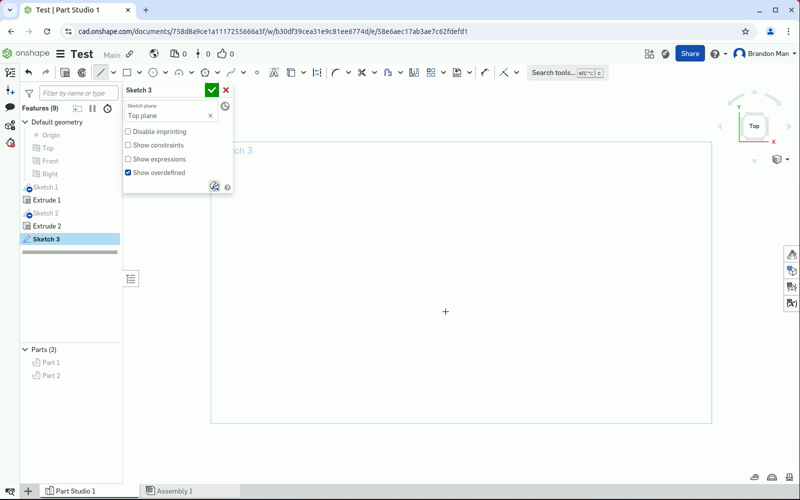
key_up(shift)
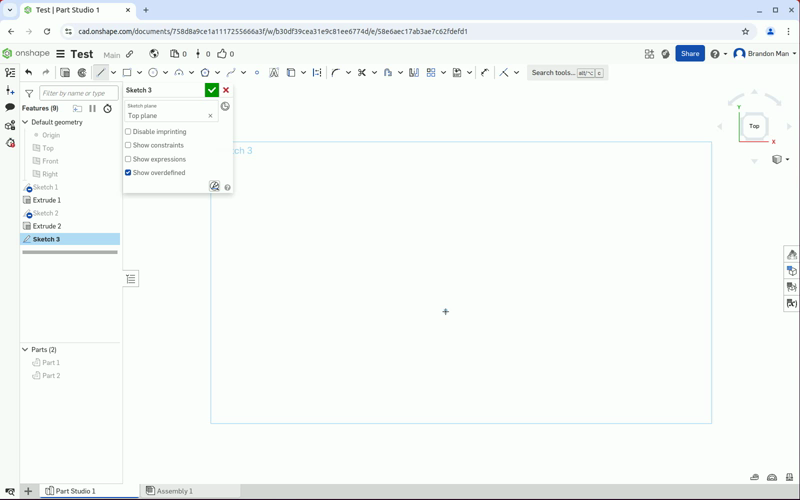
key_down(shift)
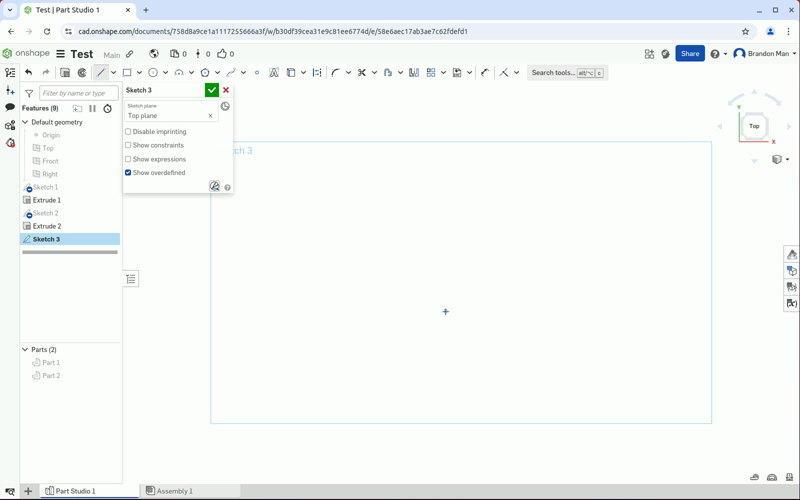
mouse_move(475, 311)
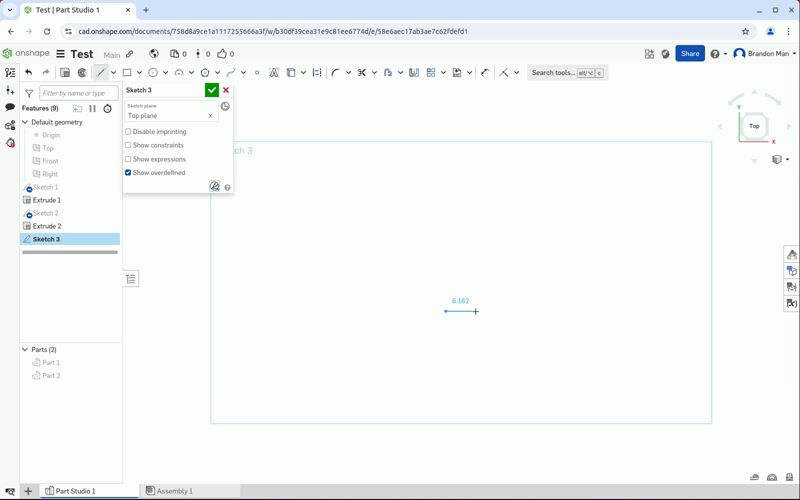
mouse_move(460, 311)
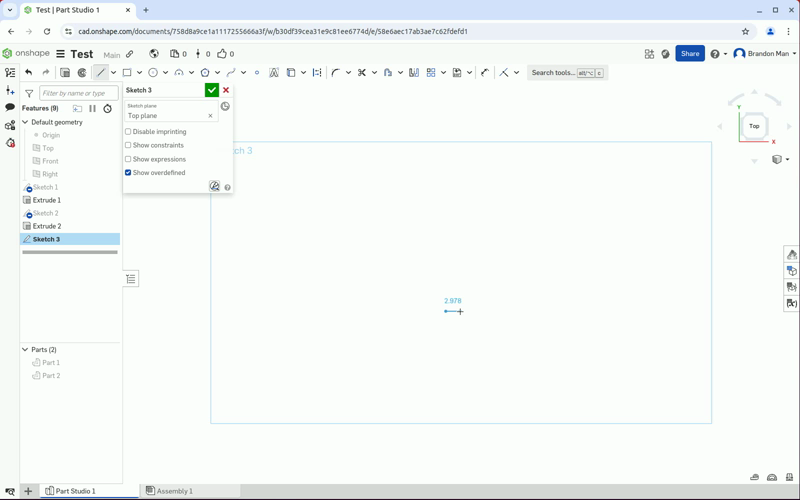
click(460, 311)
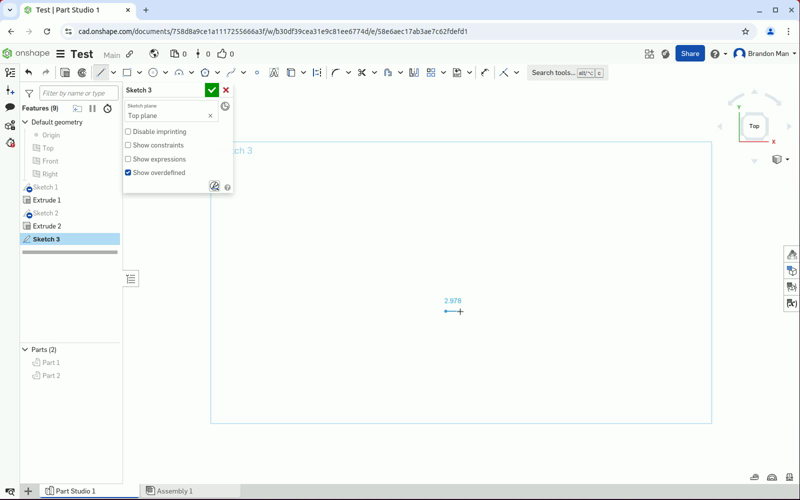
key_up(shift)
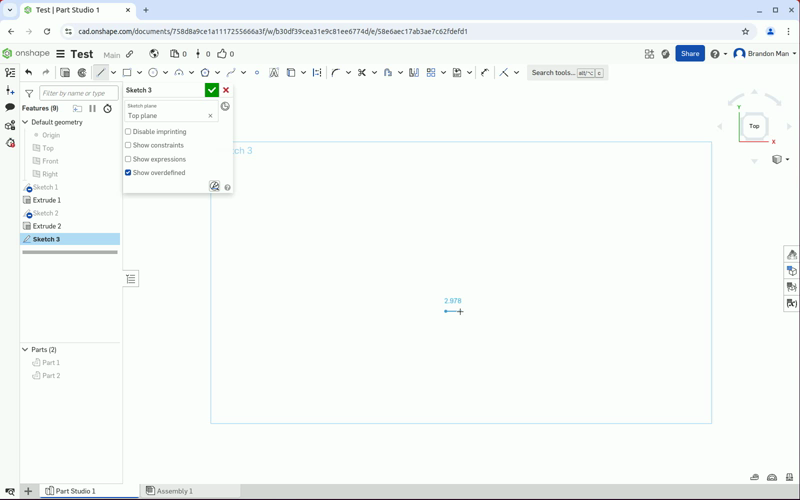
key_down(shift)
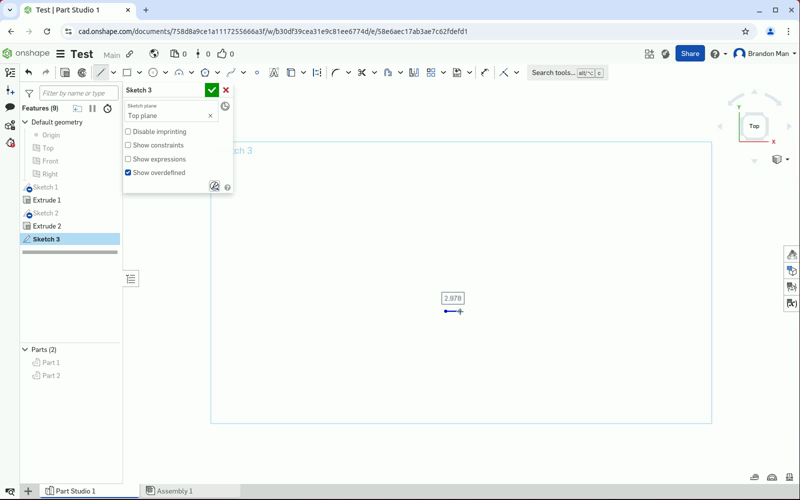
mouse_move(490, 311)
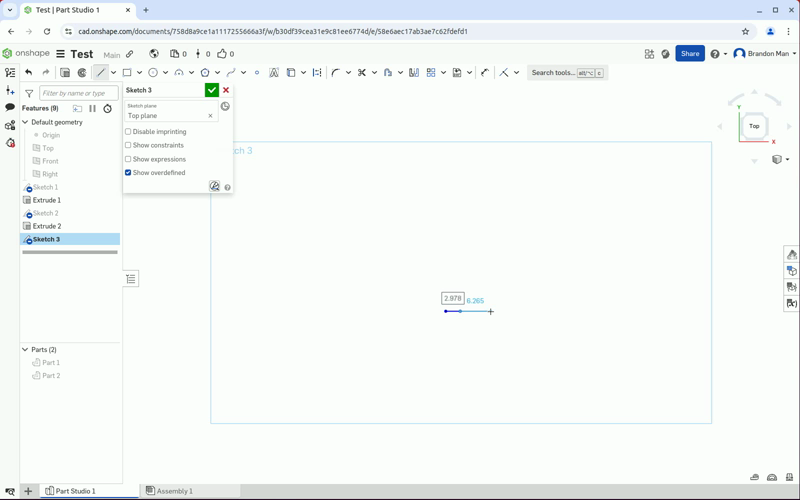
mouse_move(460, 254)
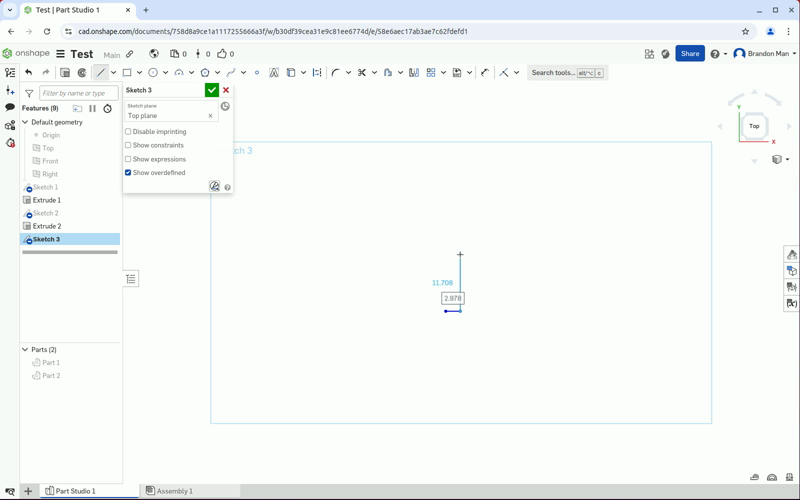
click(460, 254)
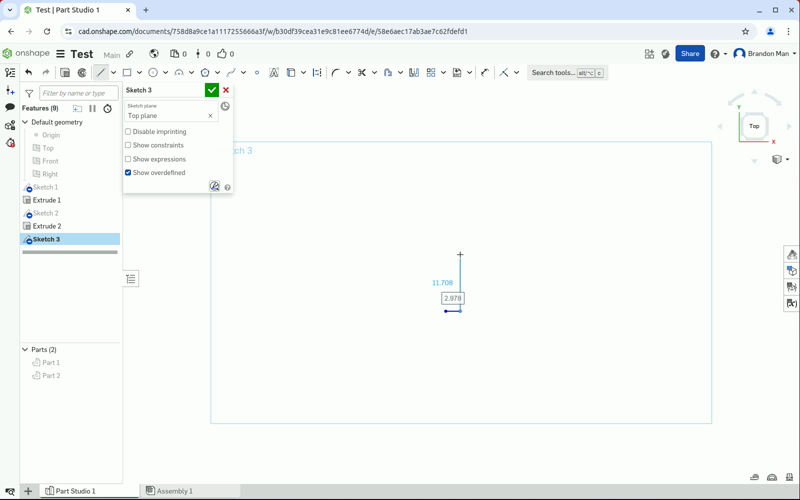
key_up(shift)
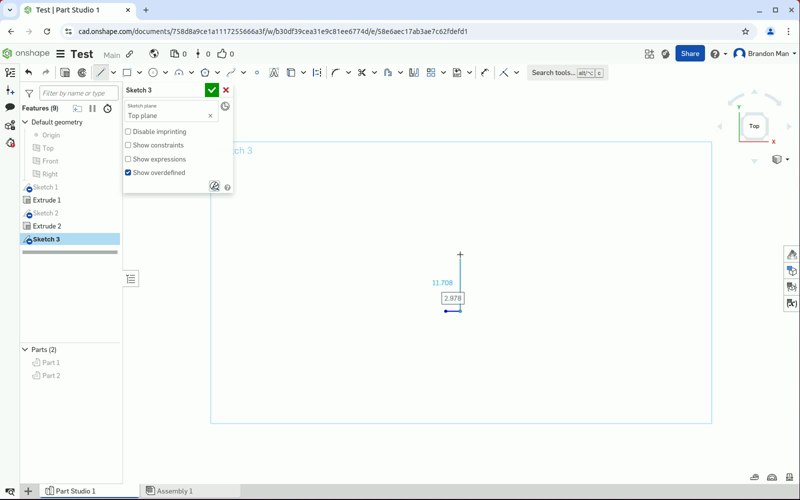
key_down(shift)
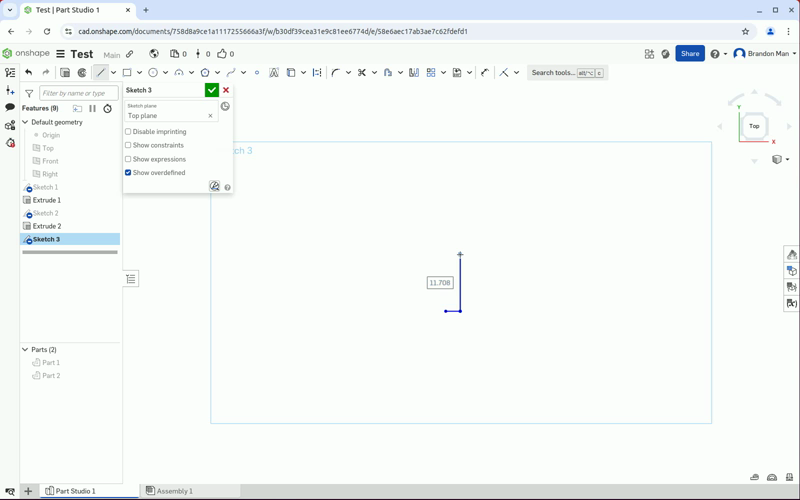
mouse_move(490, 254)
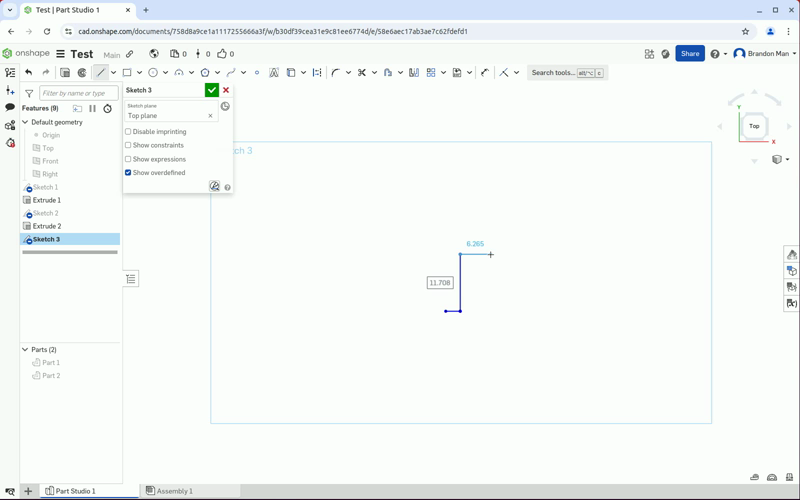
mouse_move(445, 254)
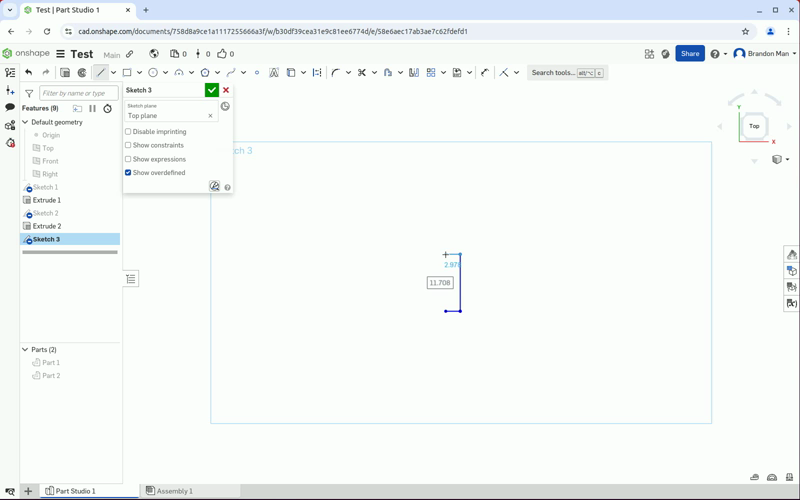
click(445, 254)
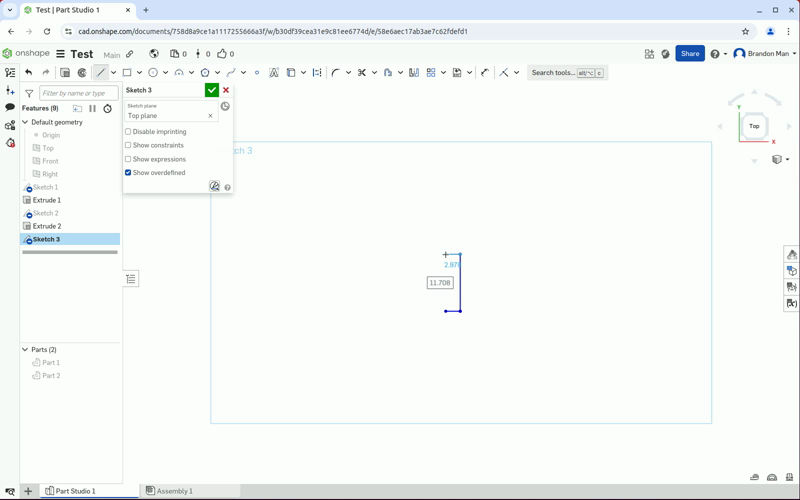
key_up(shift)
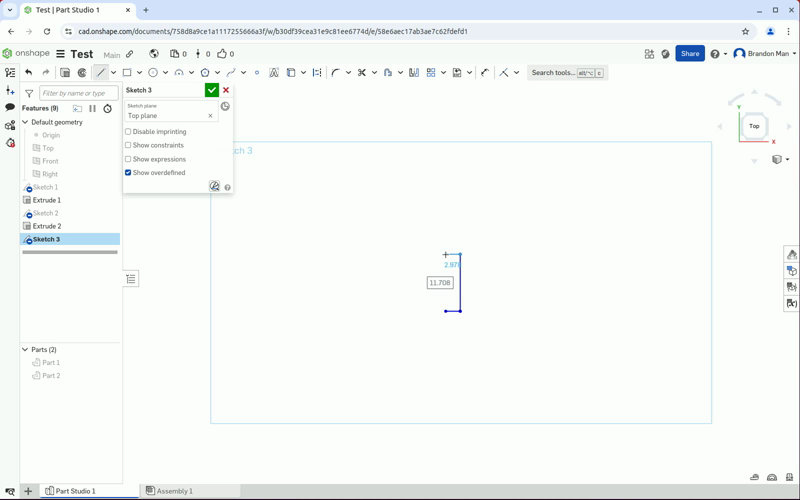
mouse_move(475, 254)
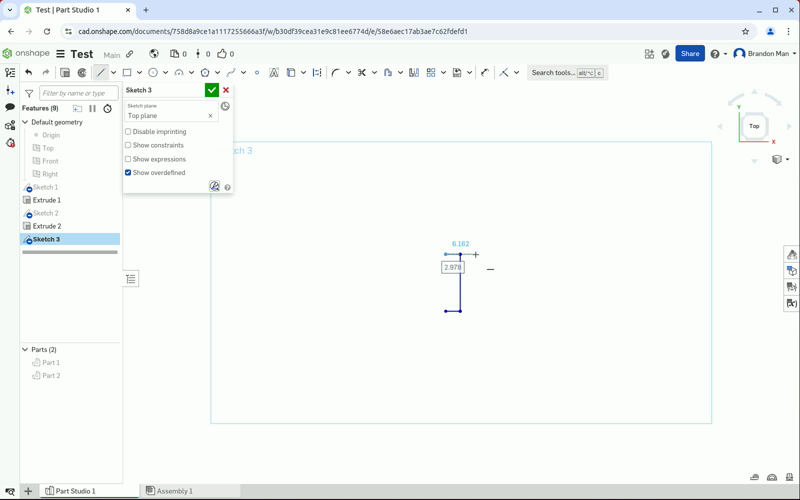
key_down(shift)
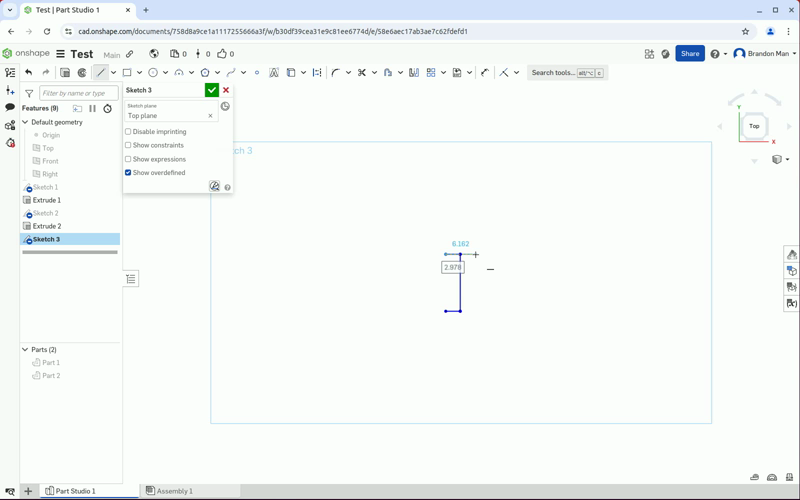
mouse_move(445, 311)
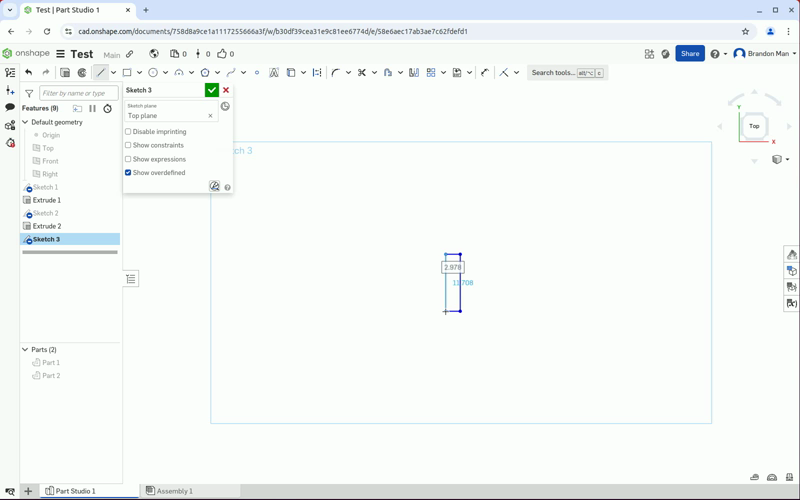
key_up(shift)
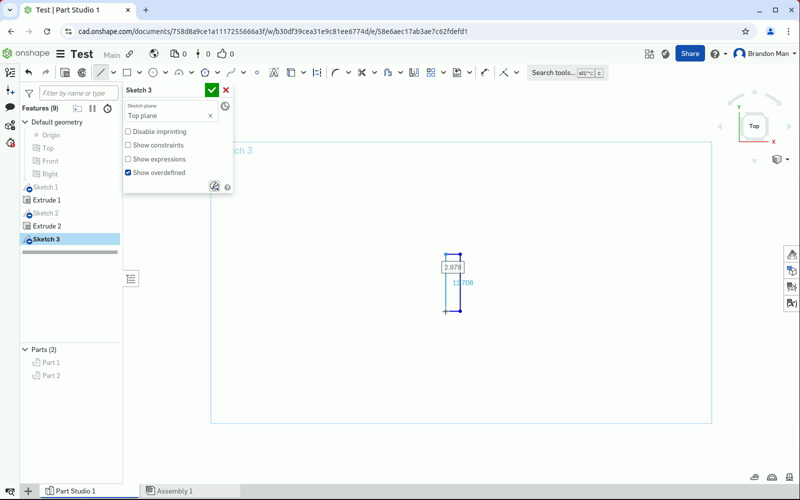
click(445, 311)
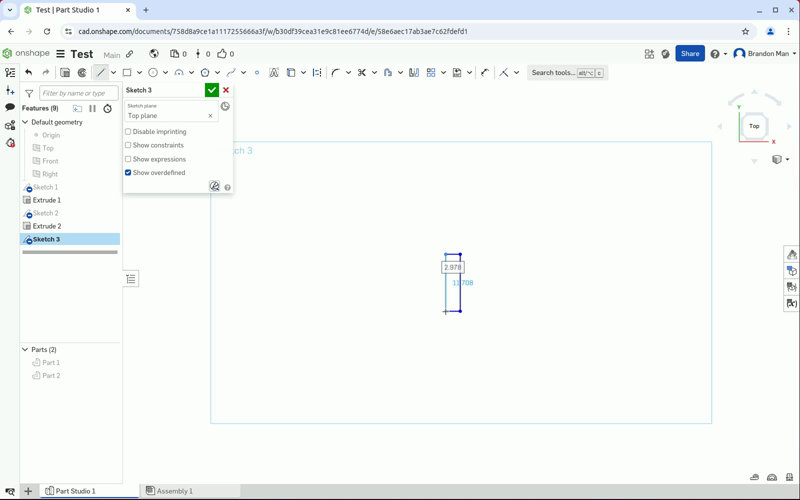
key(esc)
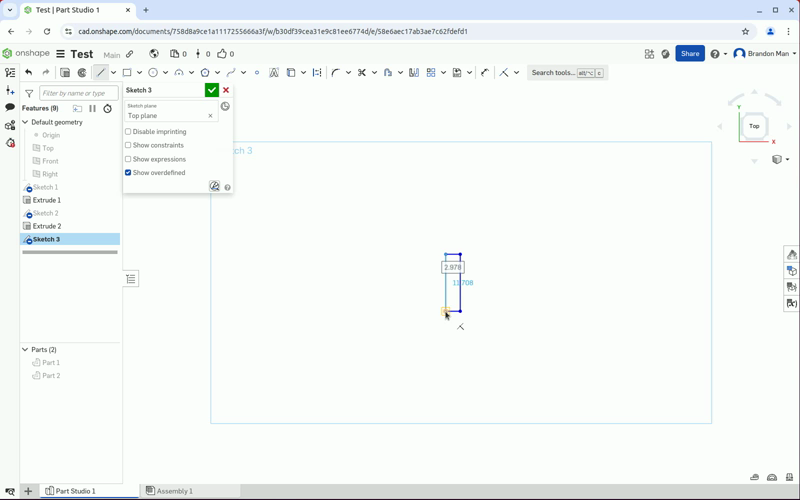
mouse_move(449, 256)
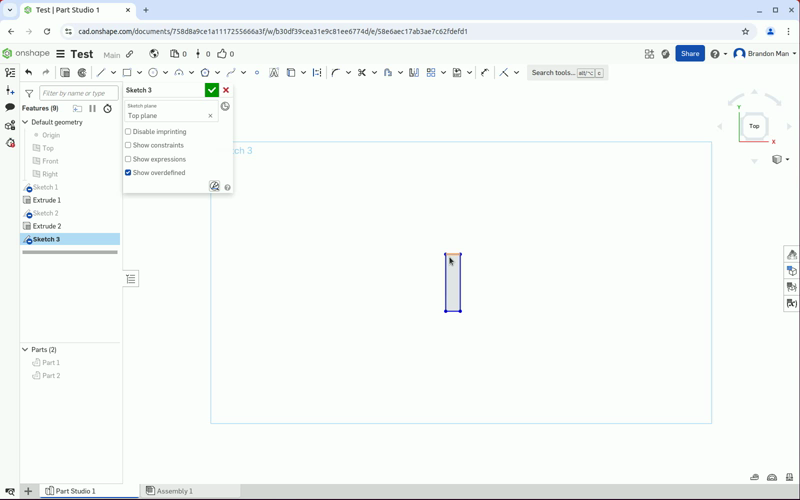
scroll(6)
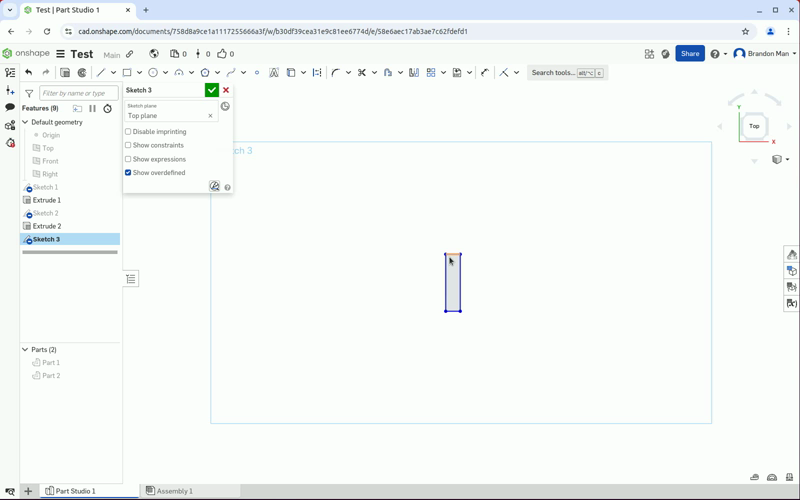
scroll(6)
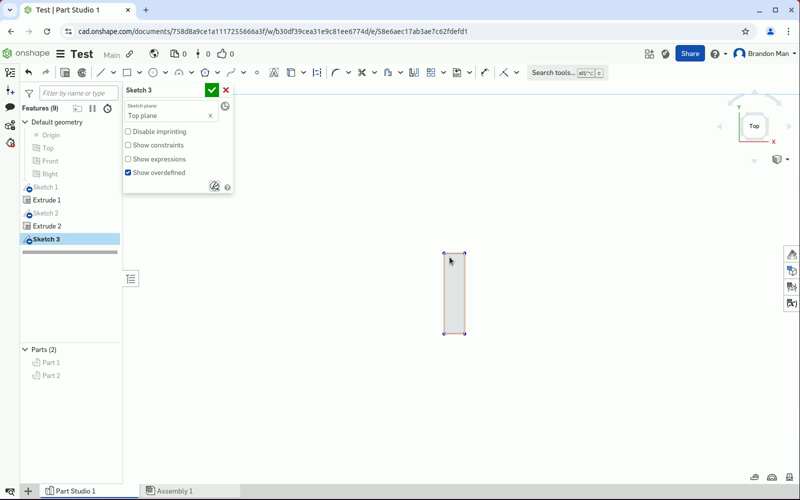
scroll(6)
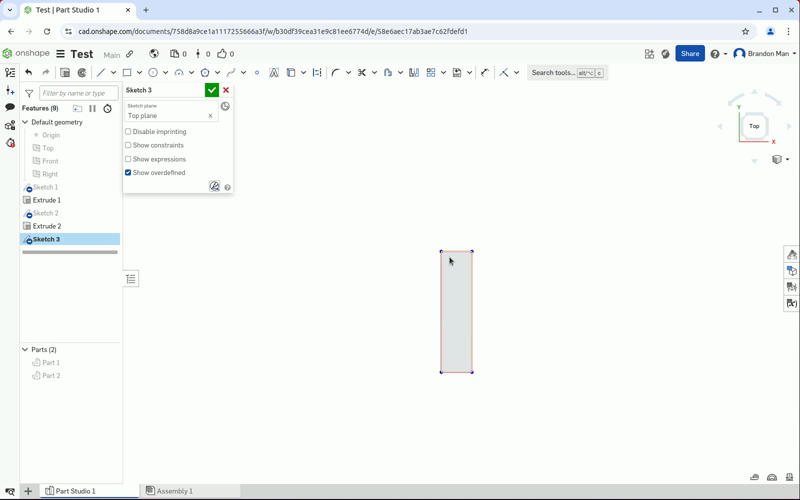
scroll(6)
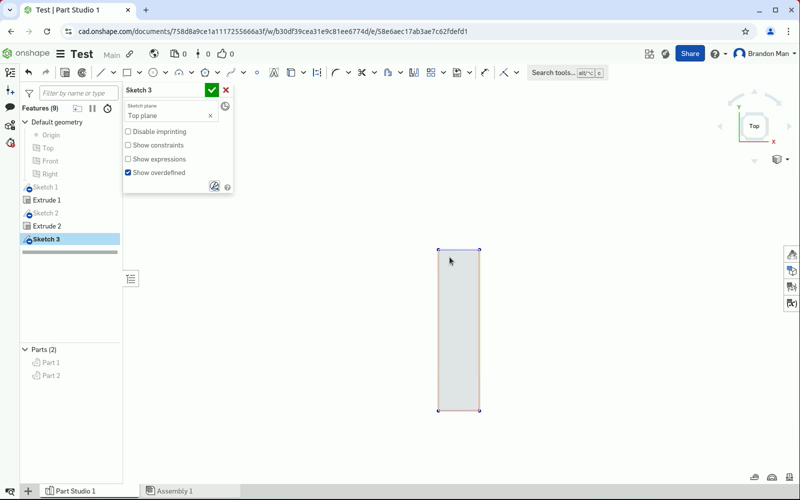
scroll(6)
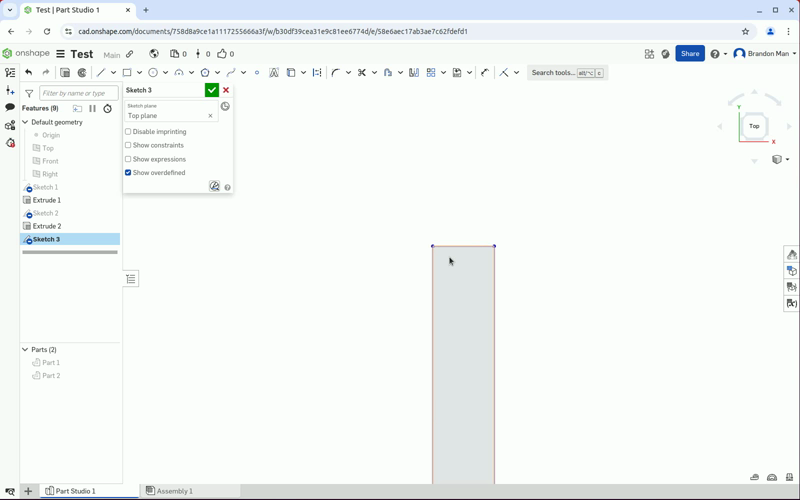
scroll(6)
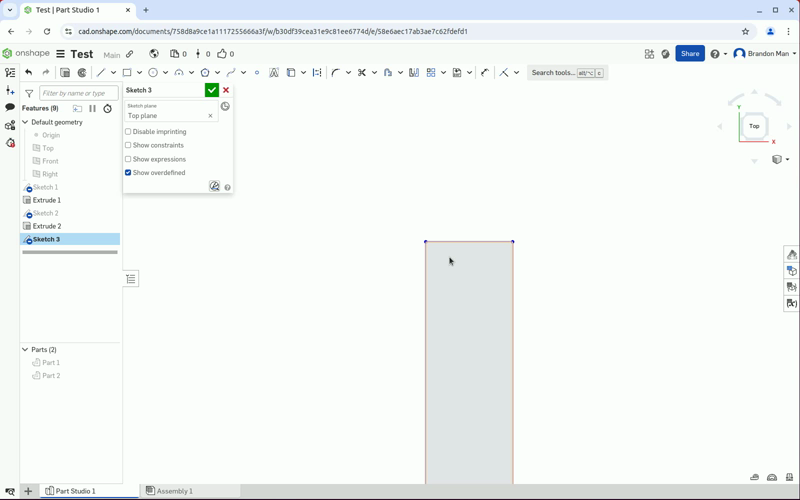
scroll(6)
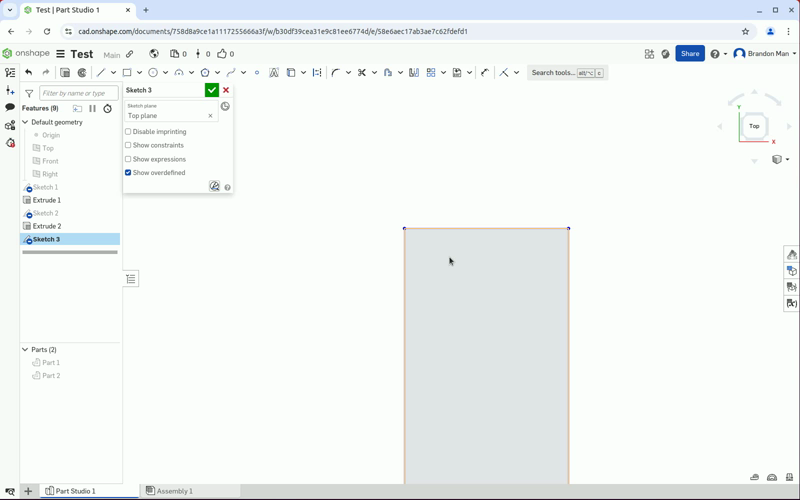
click(449, 256)
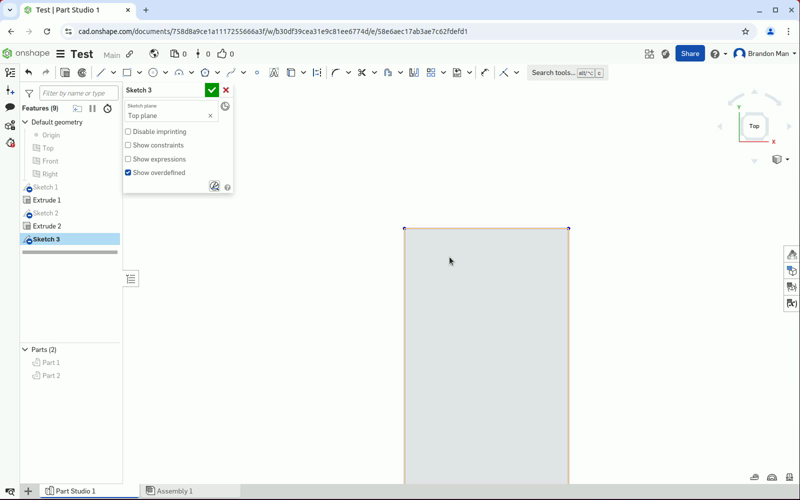
scroll(-6)
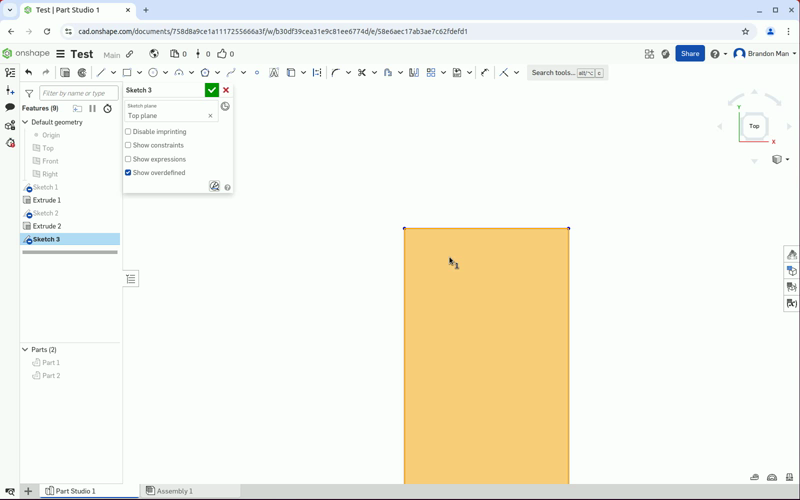
scroll(-6)
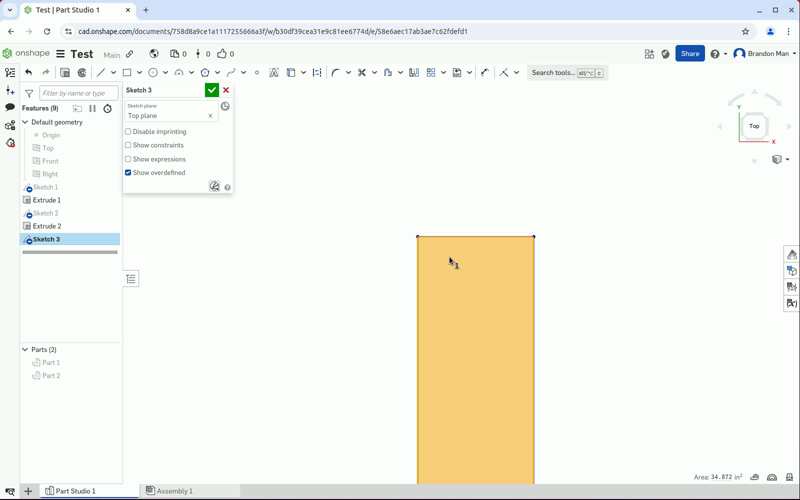
scroll(-6)
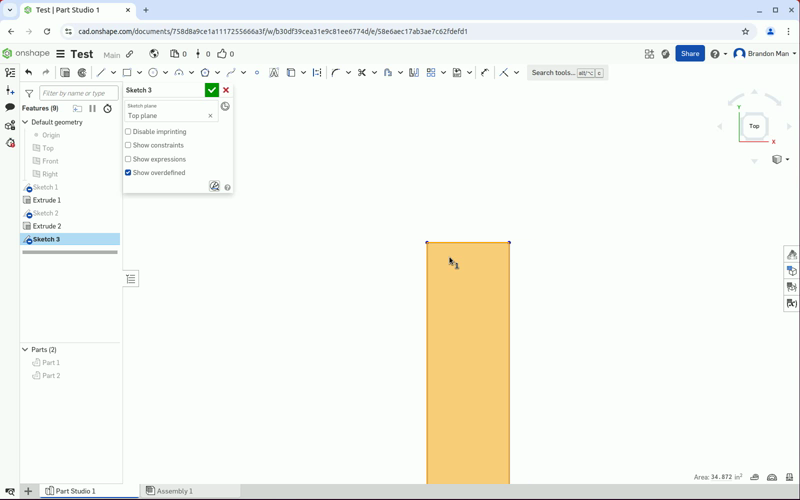
scroll(-6)
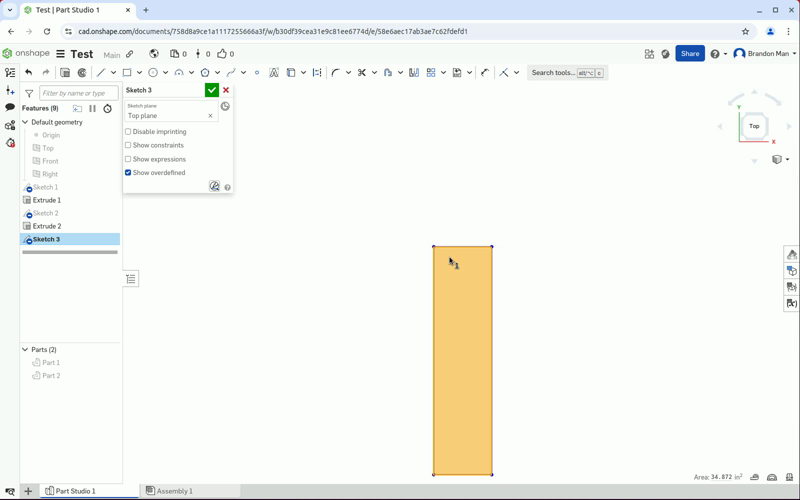
scroll(-6)
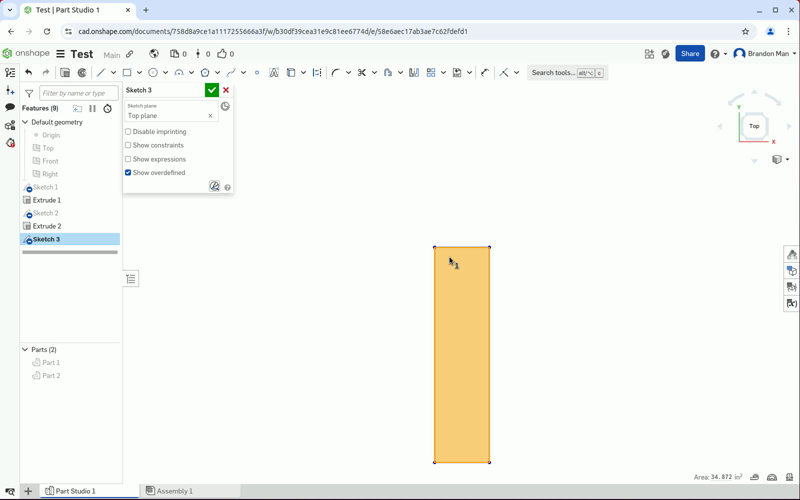
scroll(-6)
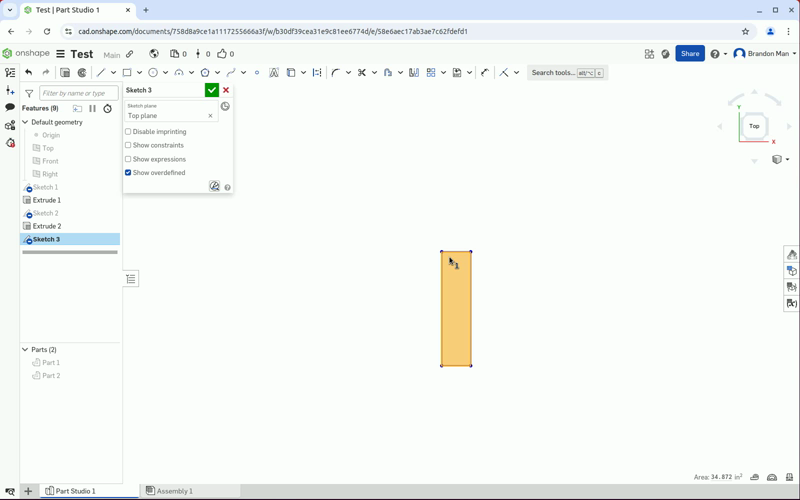
scroll(-6)
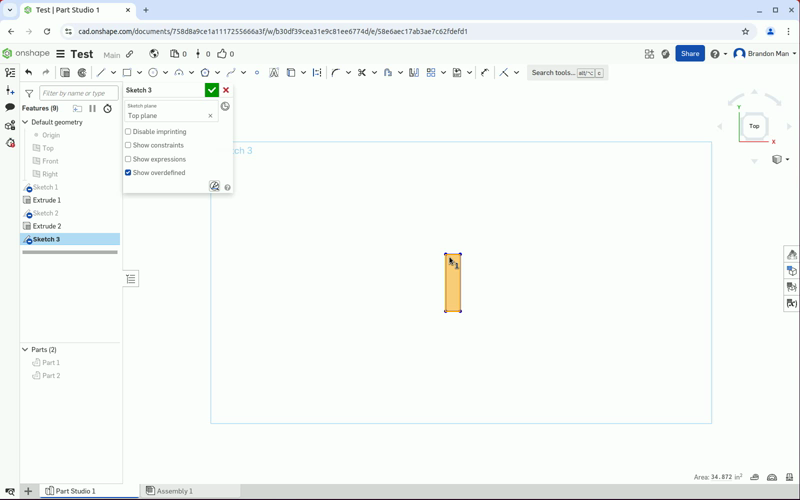
mouse_move(73, 352)
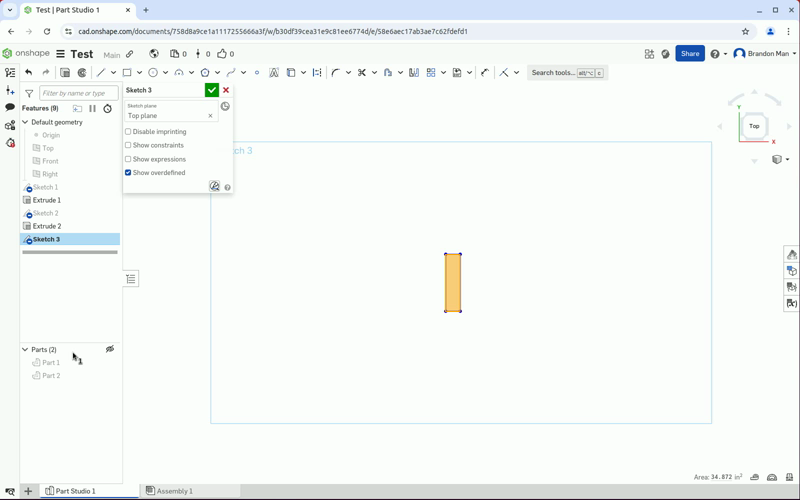
key(shift+y)
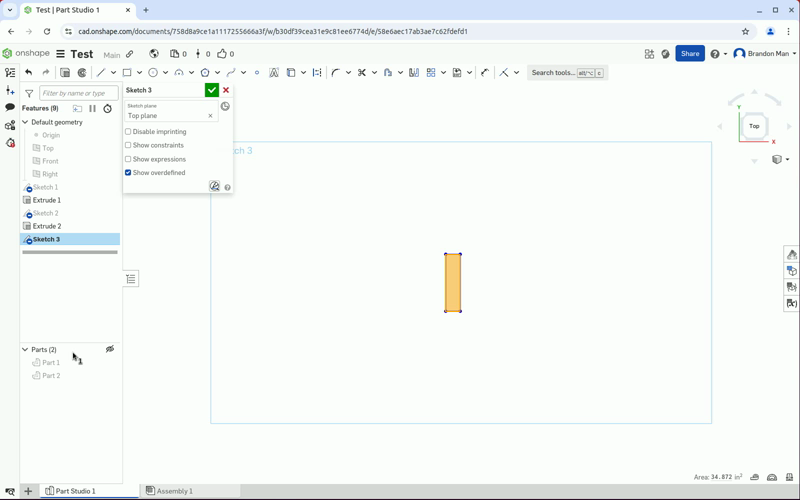
key(shift+e)
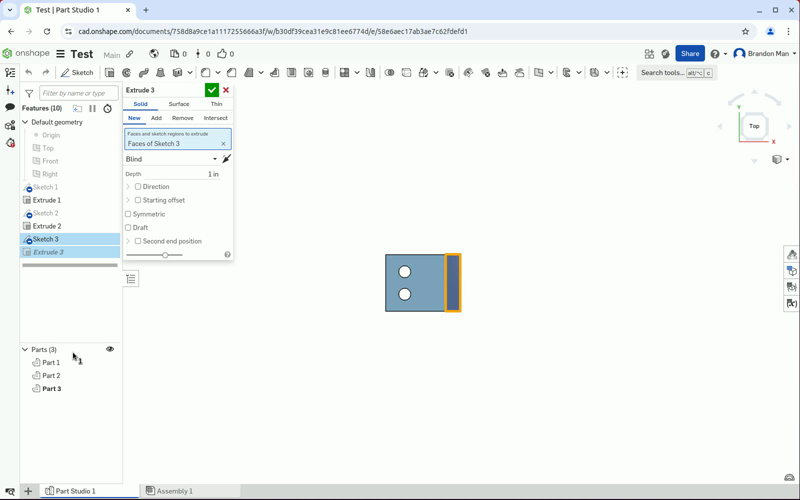
mouse_move(143, 106)
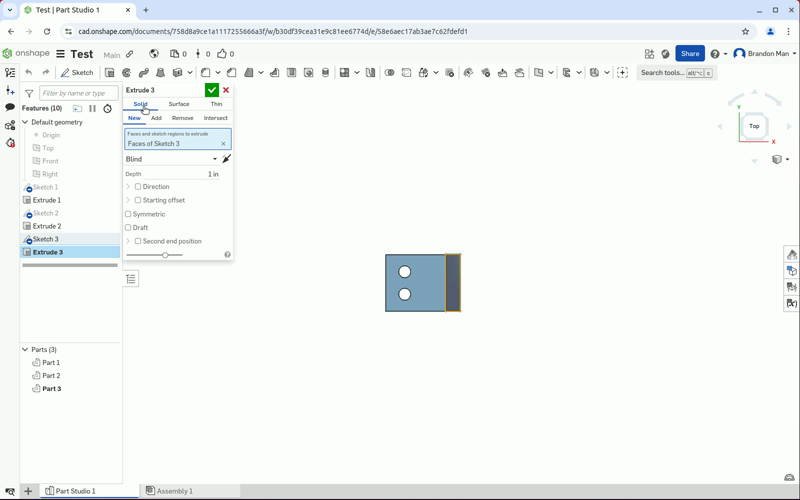
click(143, 106)
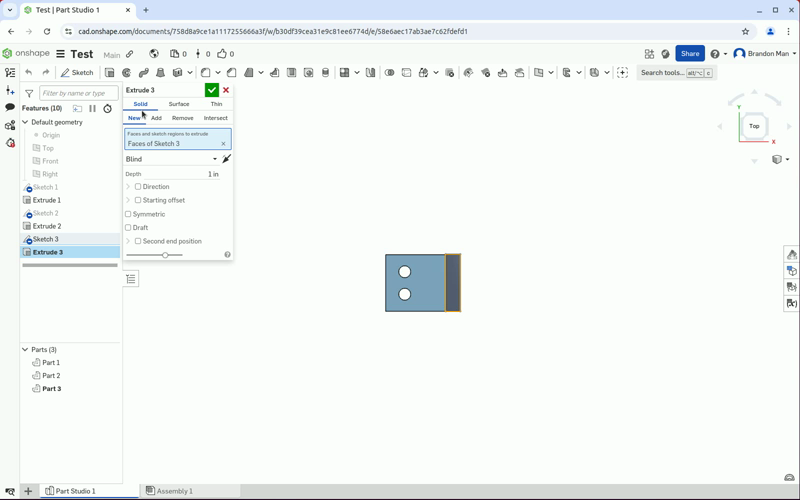
mouse_move(137, 120)
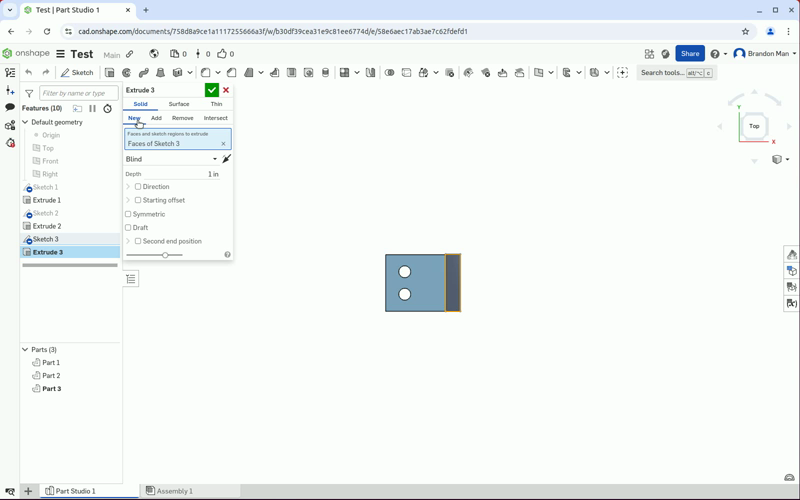
click(137, 120)
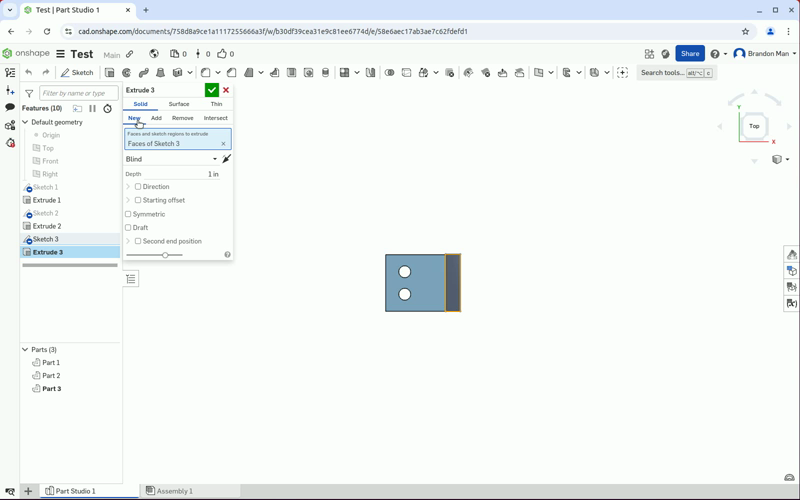
key(tab, 4)
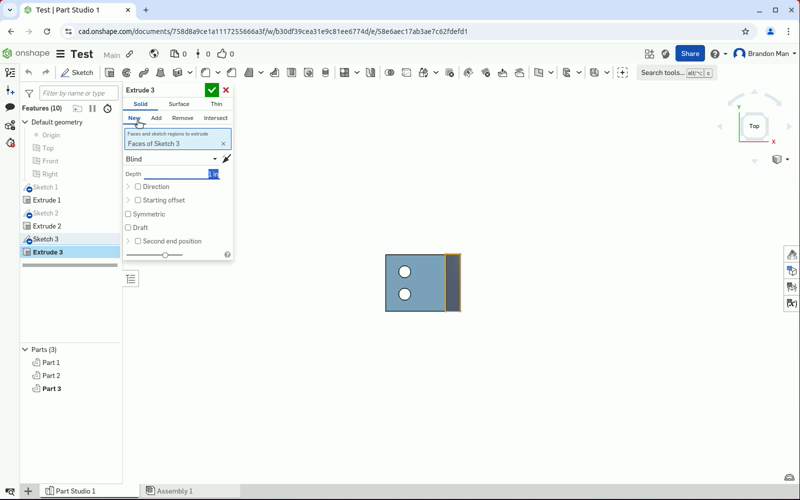
text(19.257)
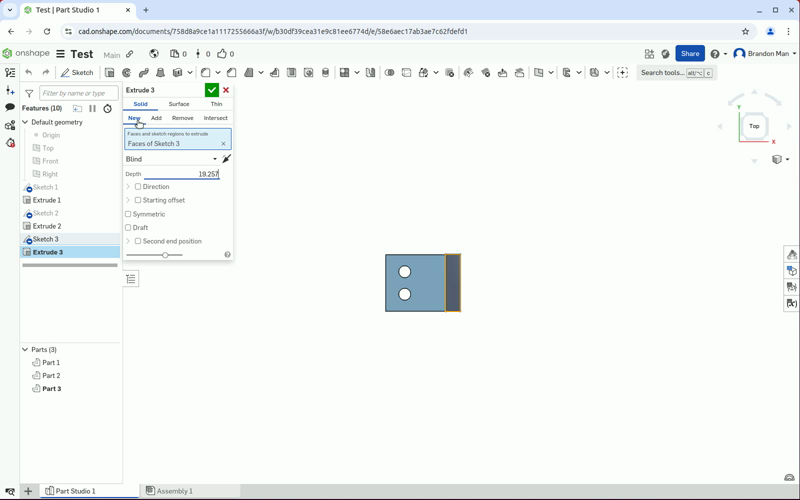
key(enter)
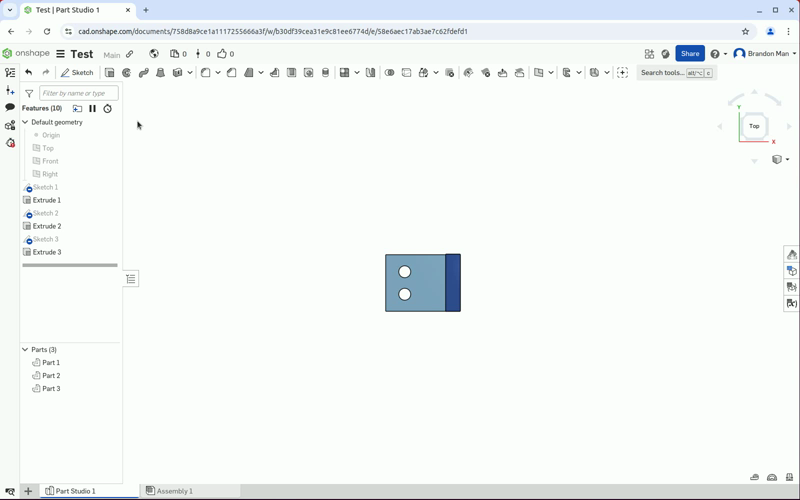
key(shift+h)
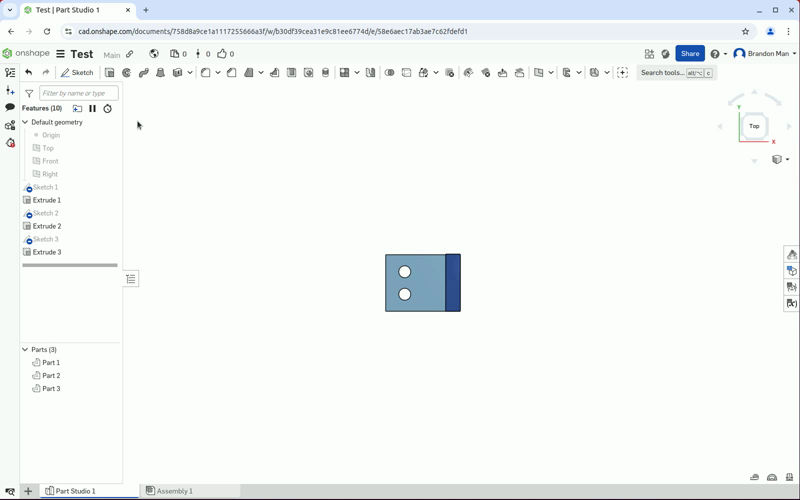
key(shift+h)
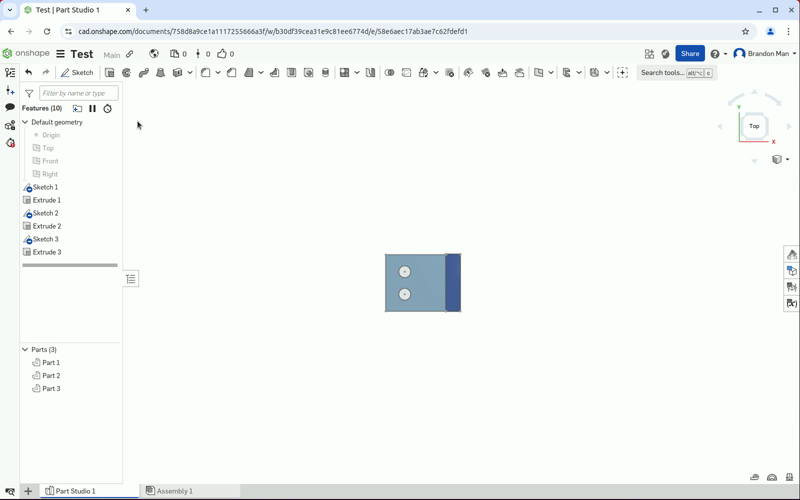
key(shift+7)
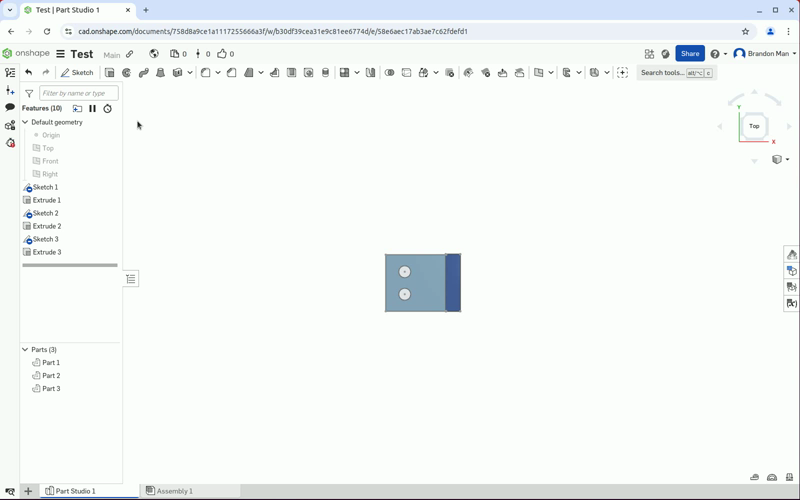
key(up, 3)
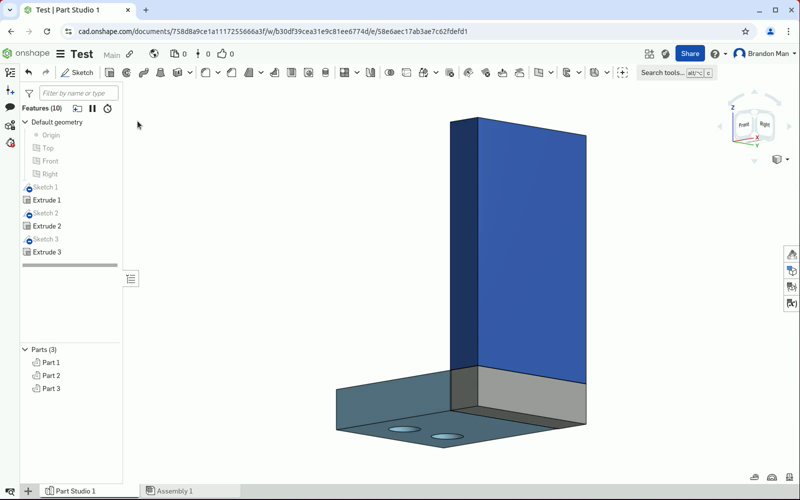
key(left, 3)
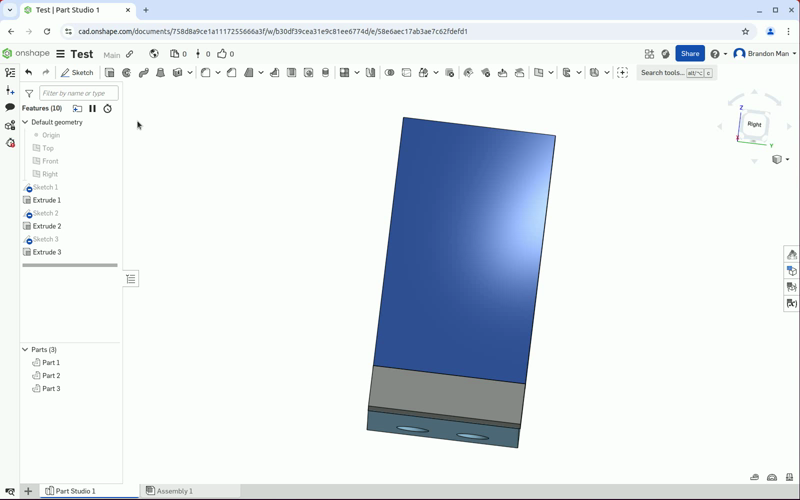
key(right, 3)
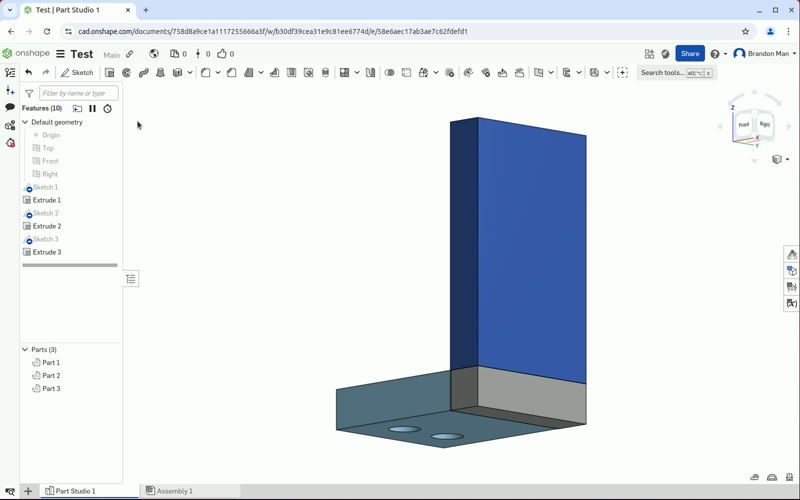
key(down, 3)
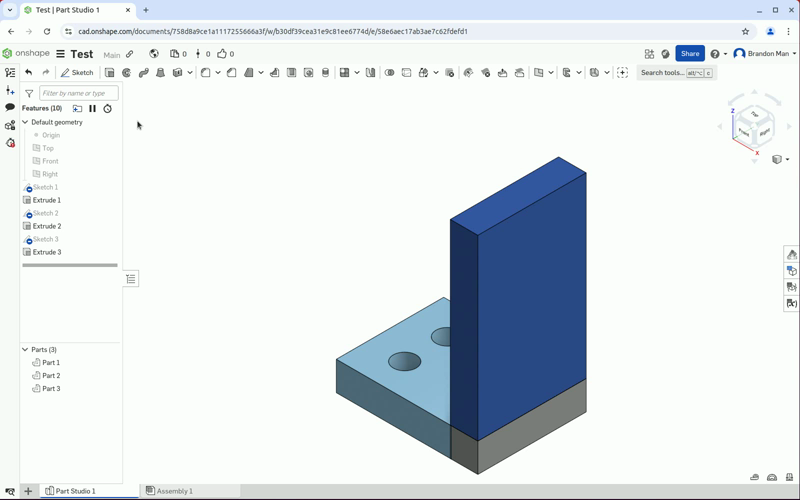
mouse_move(73, 189)
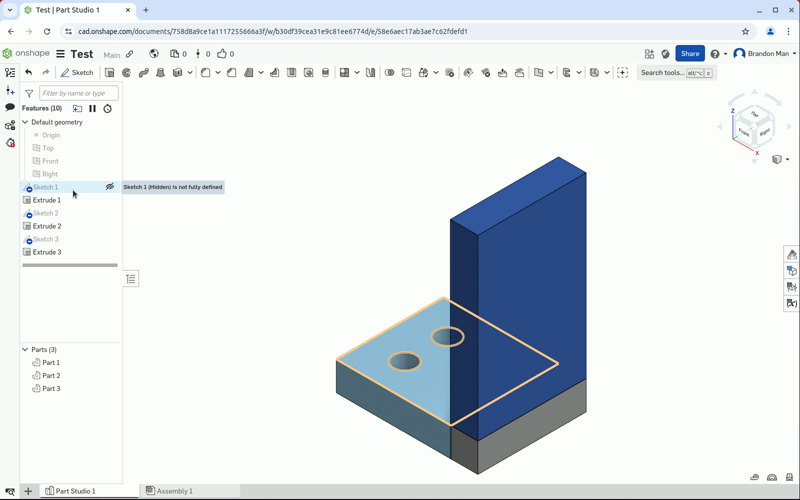
click(73, 189)